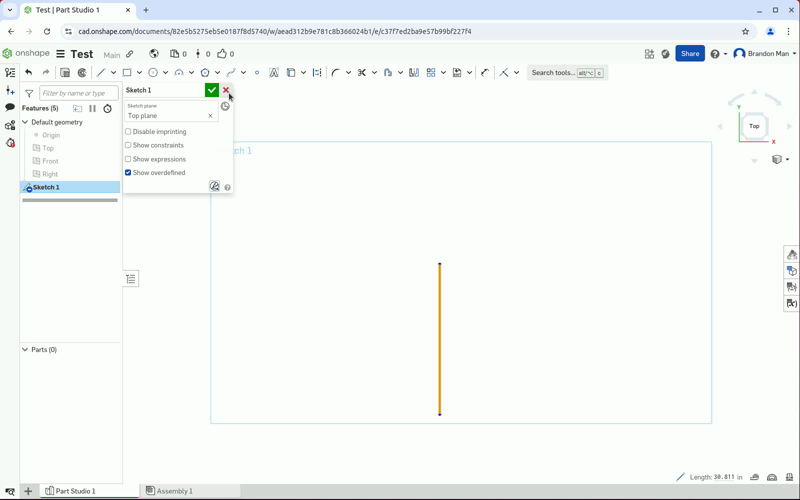
key(shift+h)
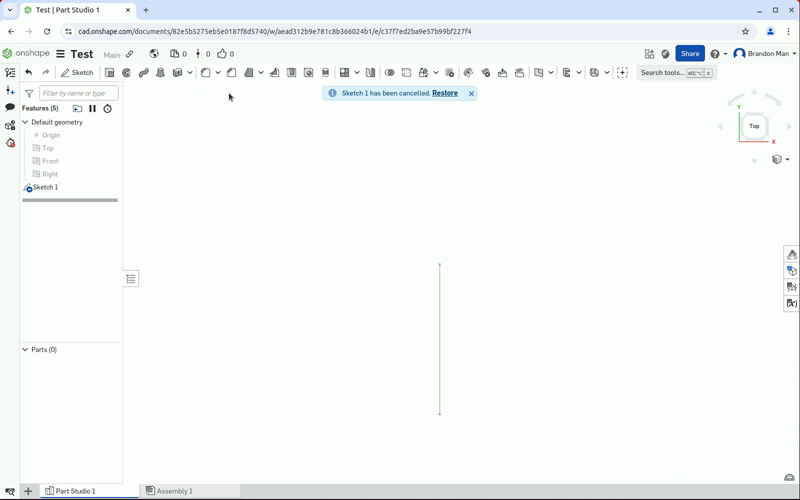
key(shift+s)
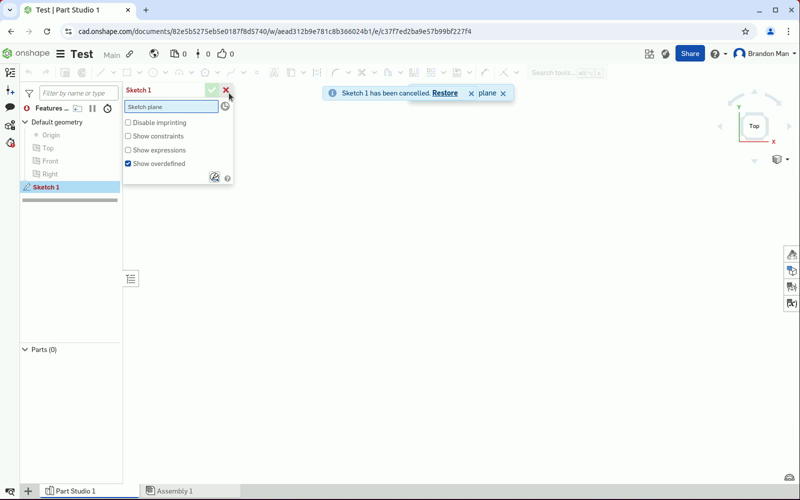
mouse_move(73, 150)
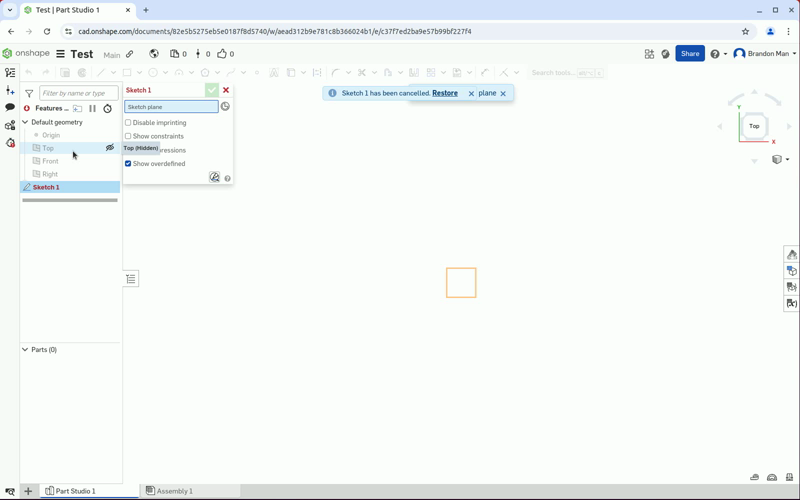
click(73, 150)
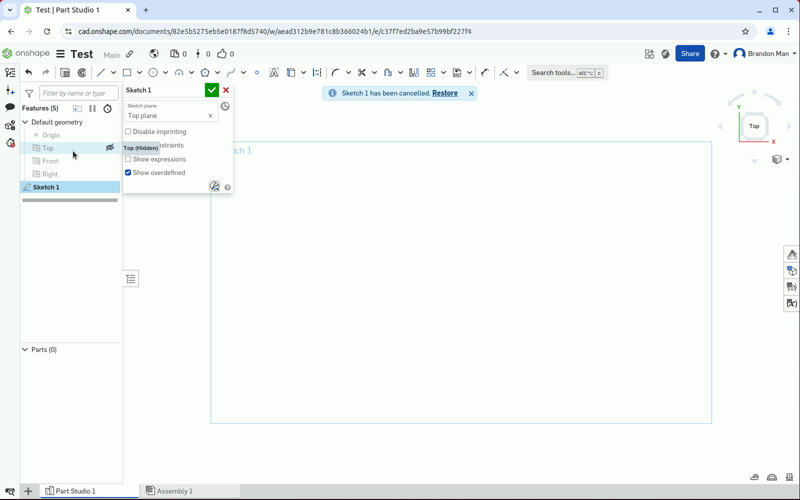
mouse_move(73, 352)
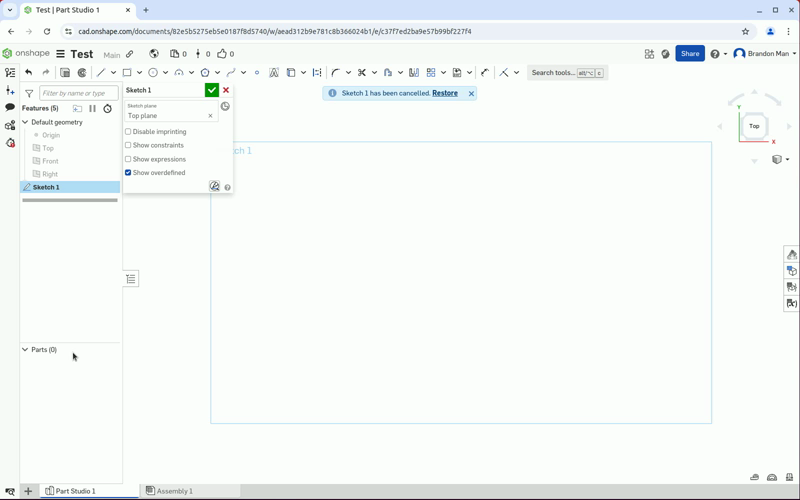
key(y)
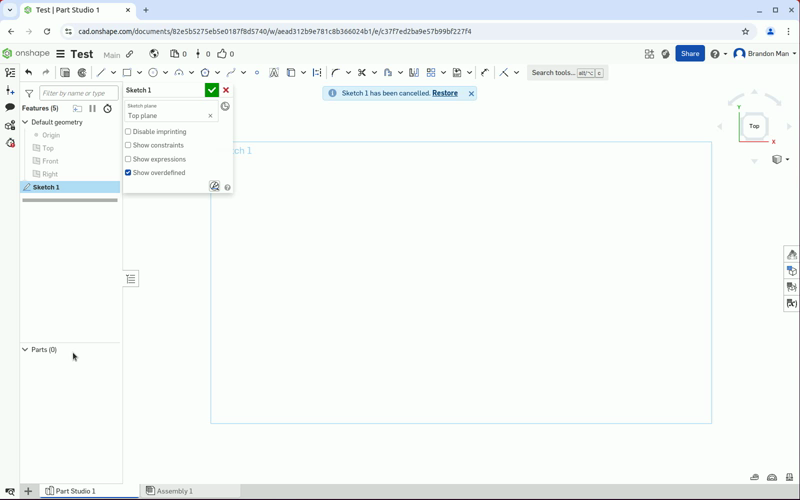
key(l)
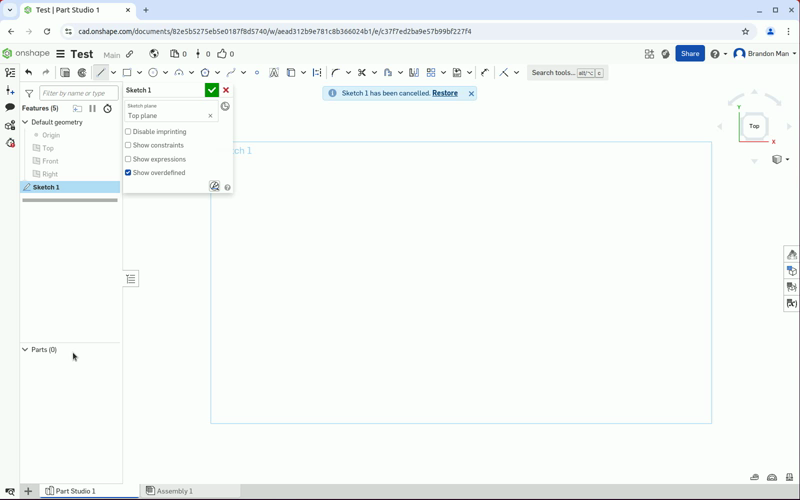
key_down(shift)
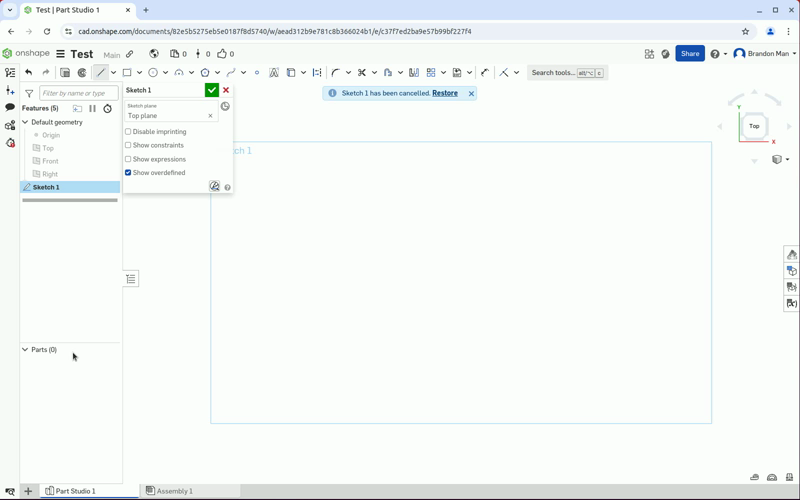
mouse_move(348, 352)
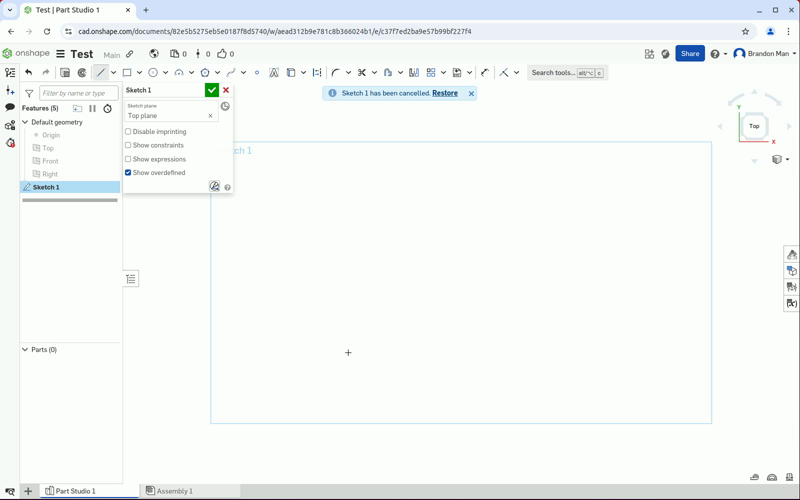
click(348, 352)
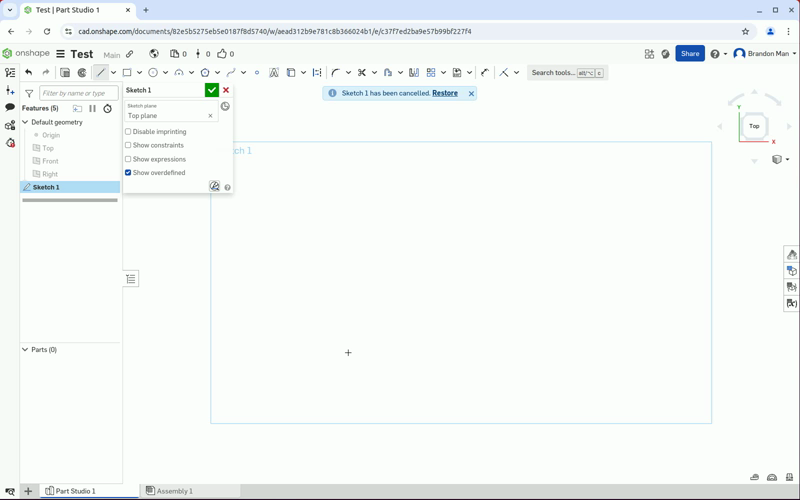
key_up(shift)
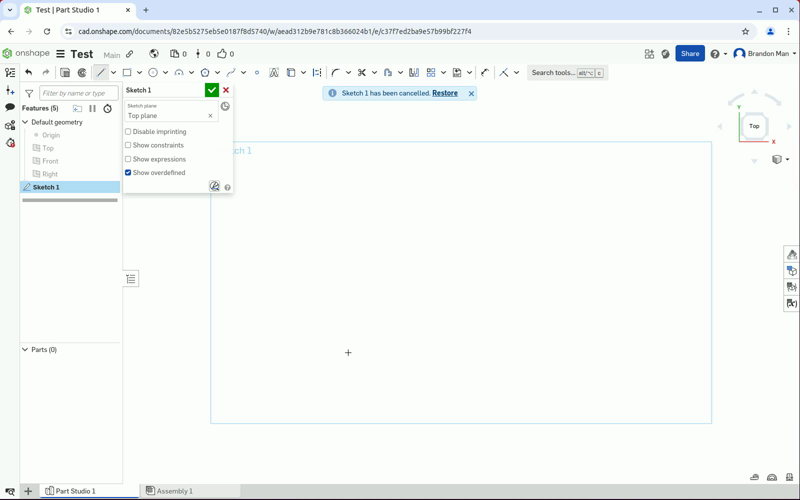
key_down(shift)
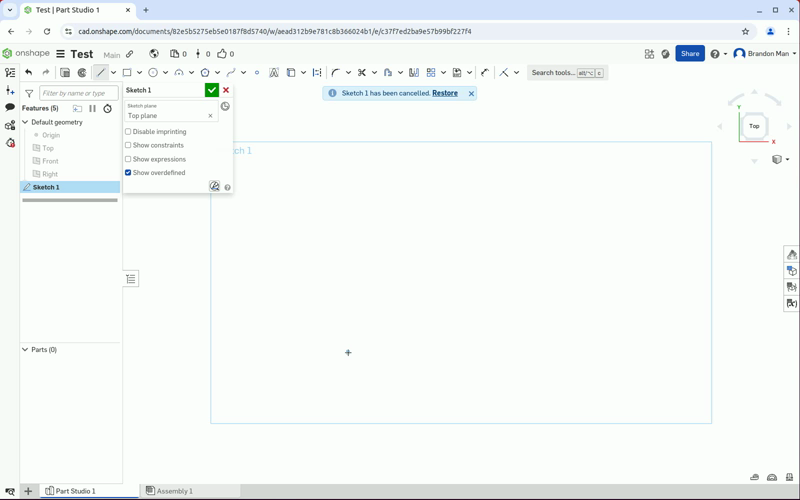
mouse_move(572, 352)
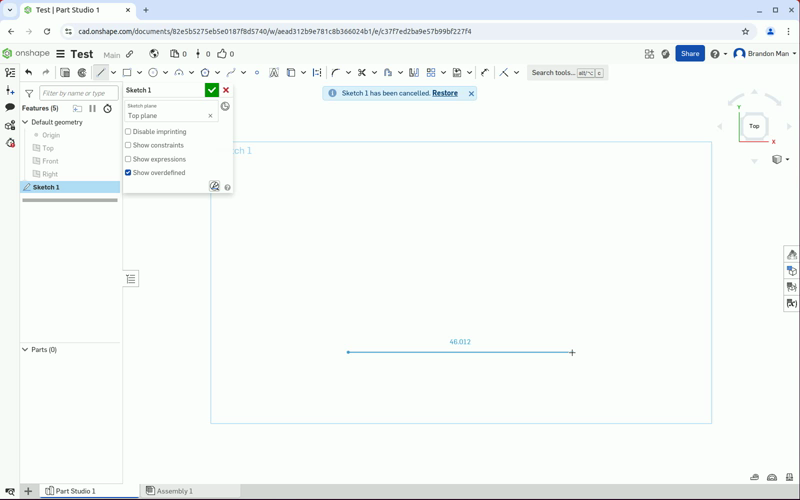
click(572, 352)
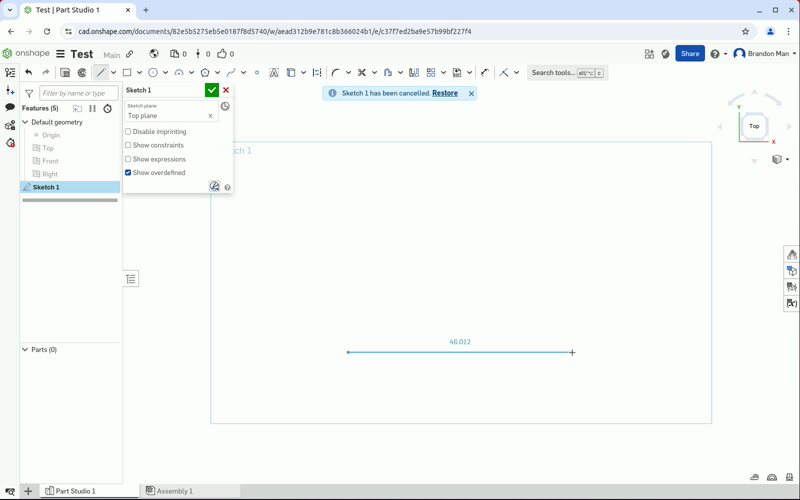
key_up(shift)
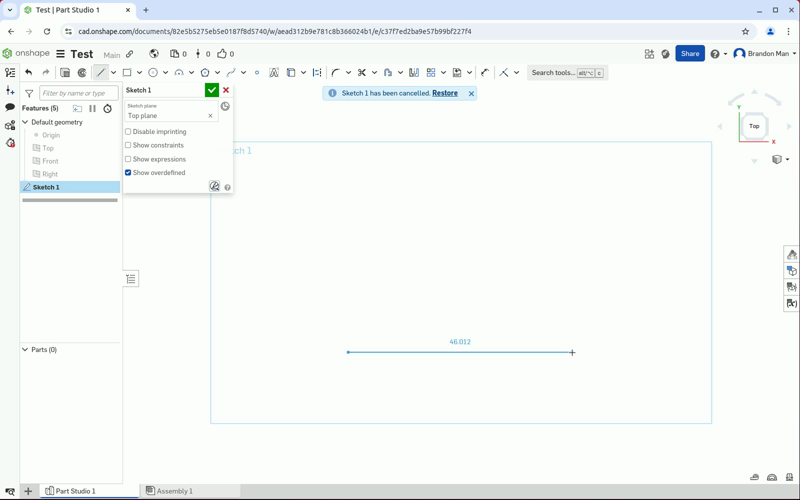
key_down(shift)
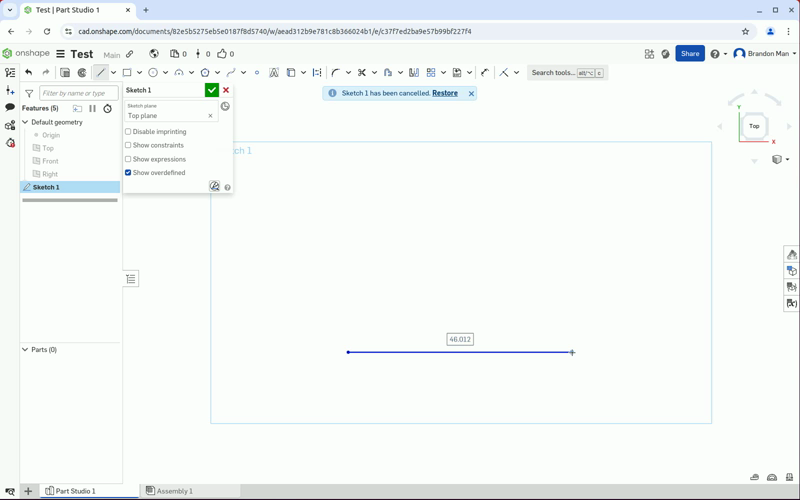
mouse_move(572, 213)
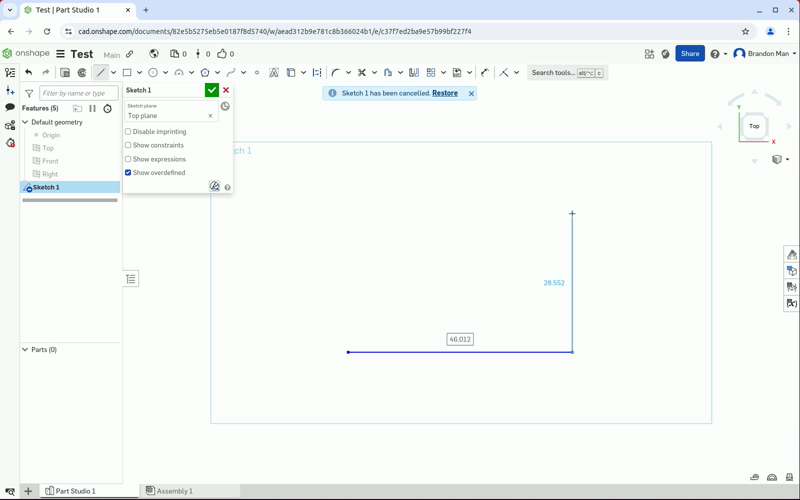
click(572, 213)
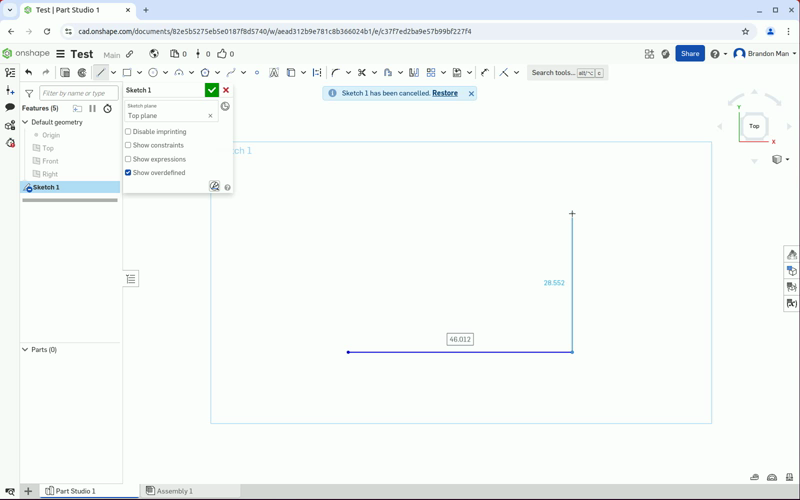
key_up(shift)
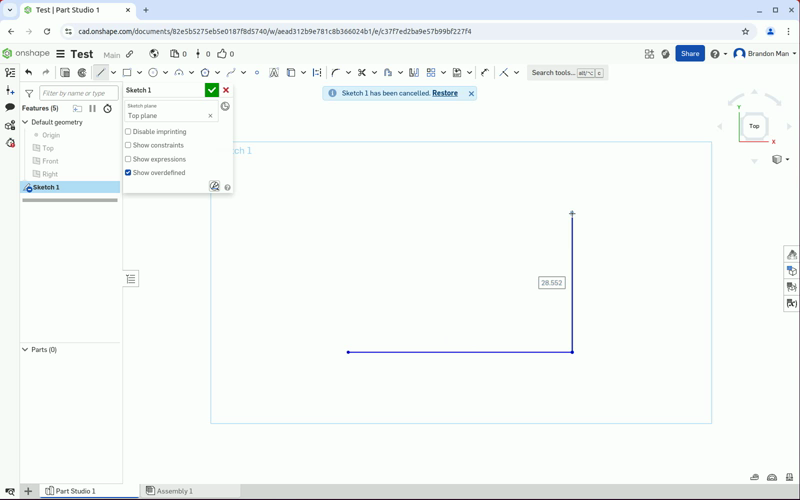
key_down(shift)
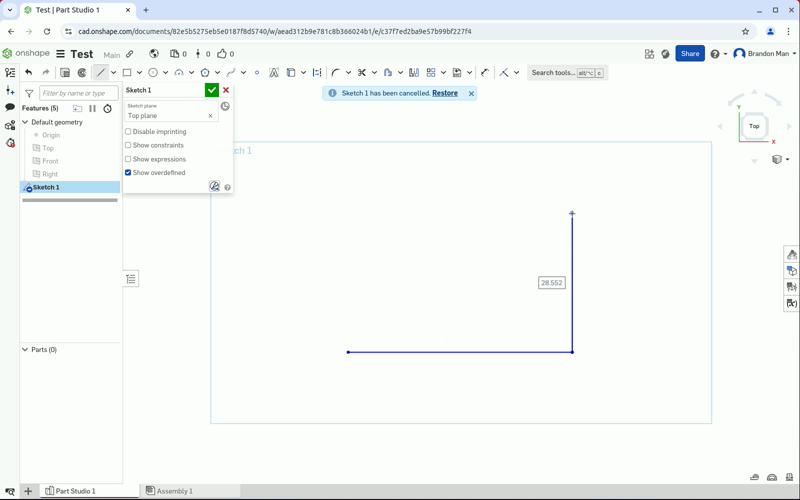
mouse_move(376, 213)
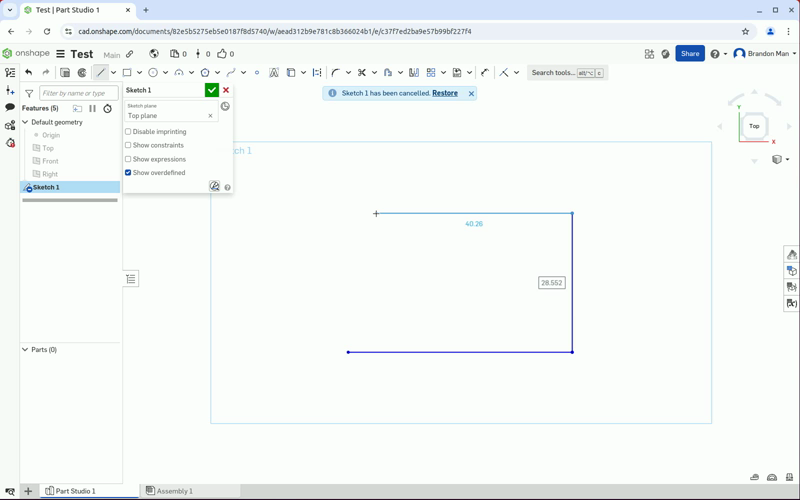
click(376, 213)
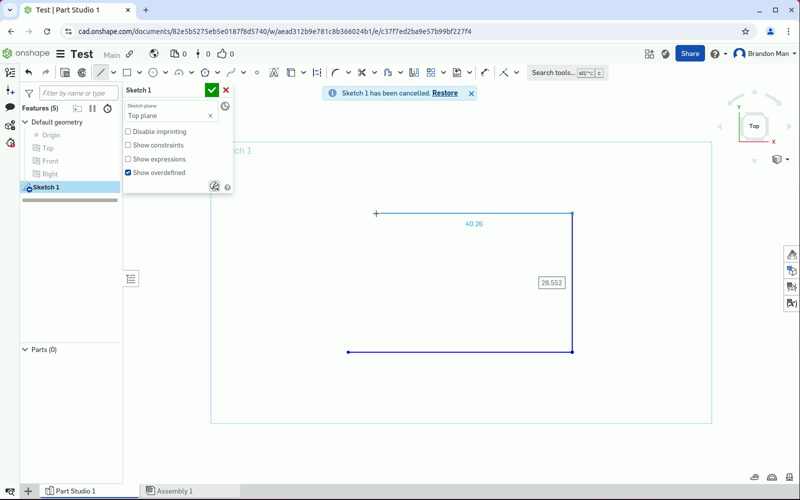
key_up(shift)
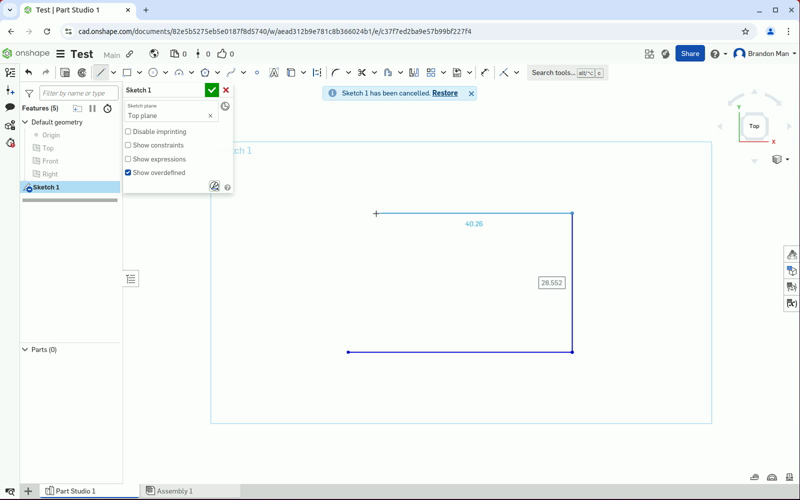
key_down(shift)
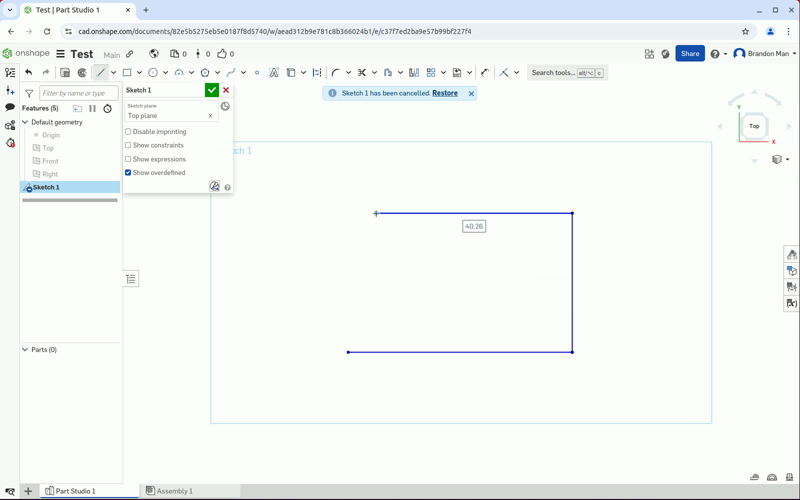
mouse_move(406, 213)
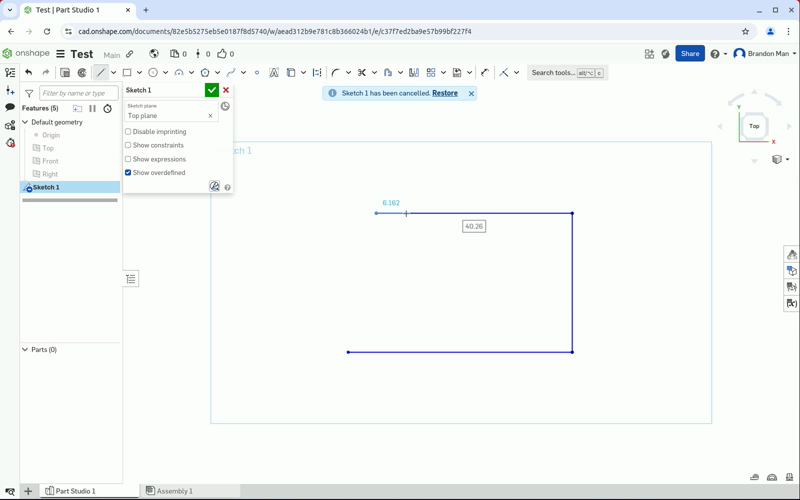
mouse_move(348, 248)
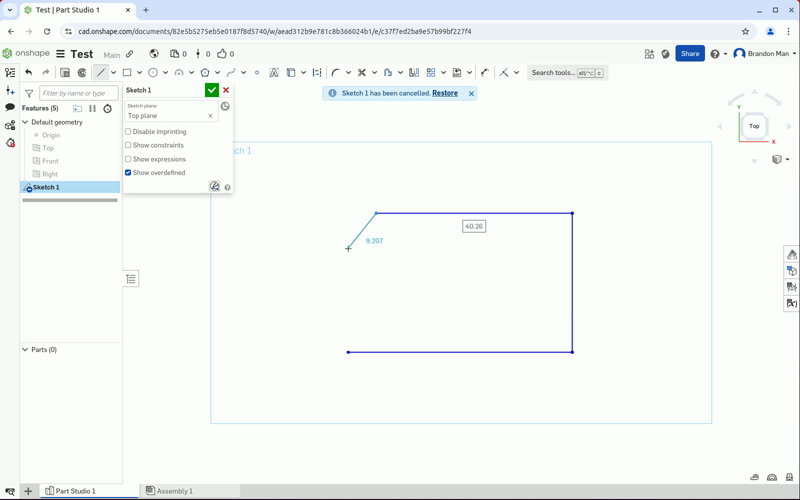
click(348, 248)
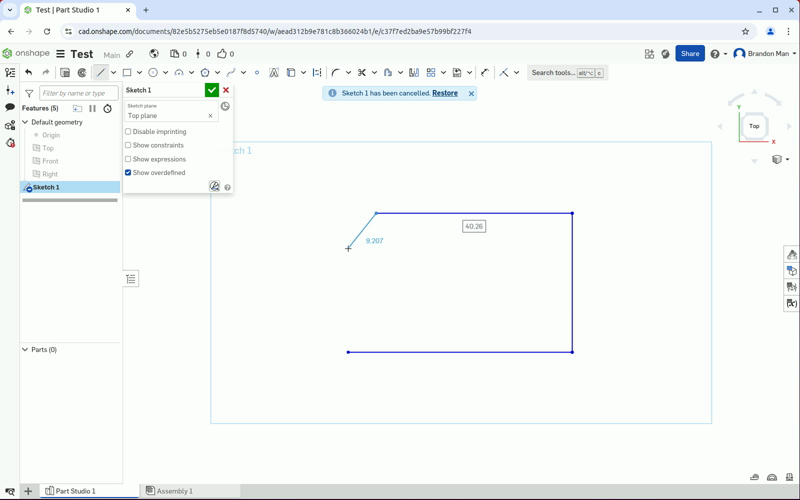
key_up(shift)
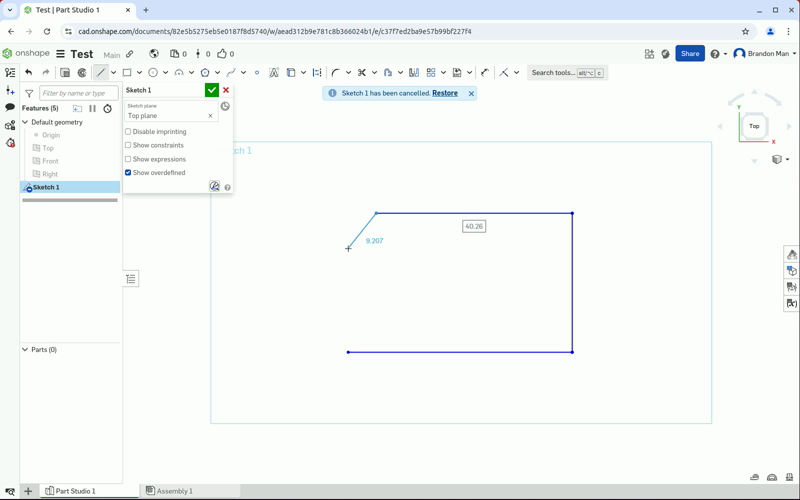
key_down(shift)
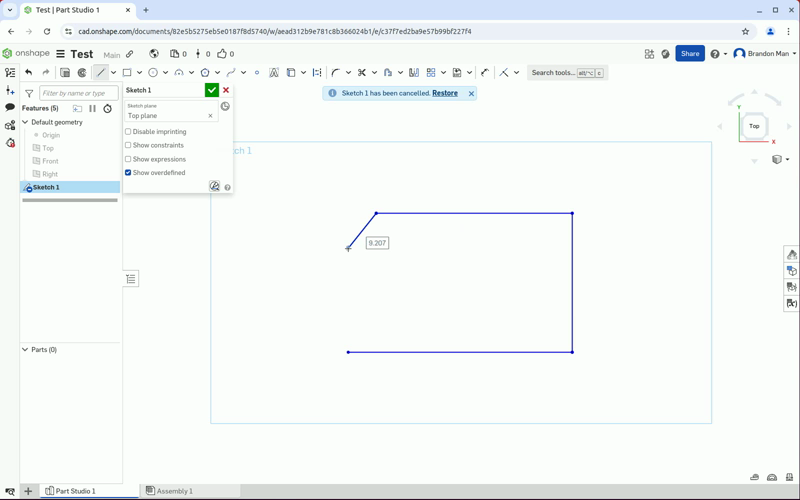
mouse_move(348, 352)
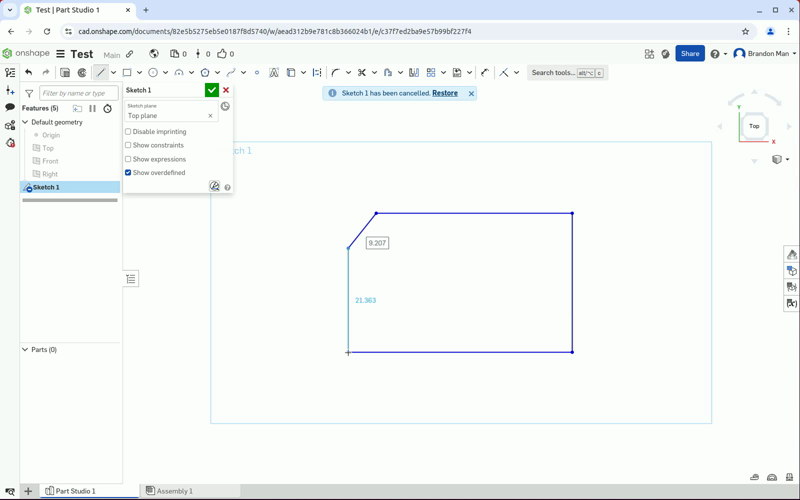
key_up(shift)
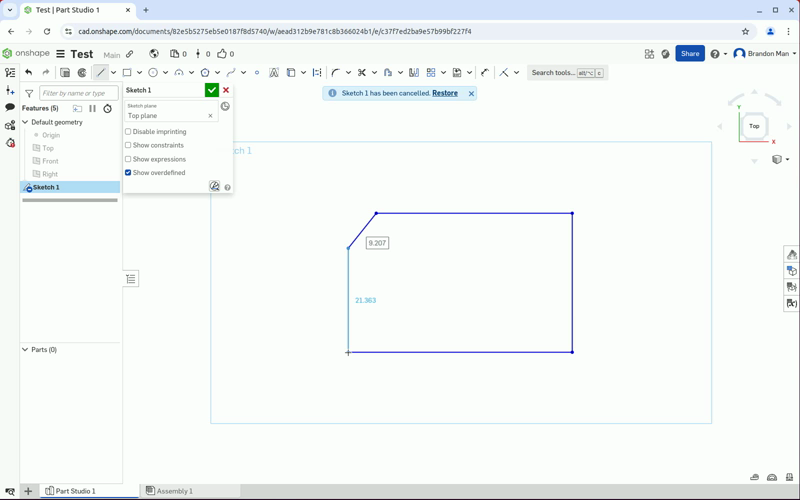
click(348, 352)
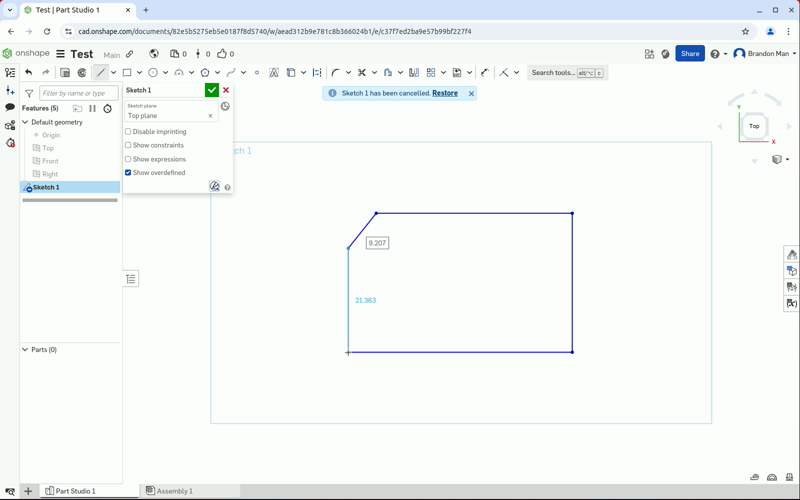
key(esc)
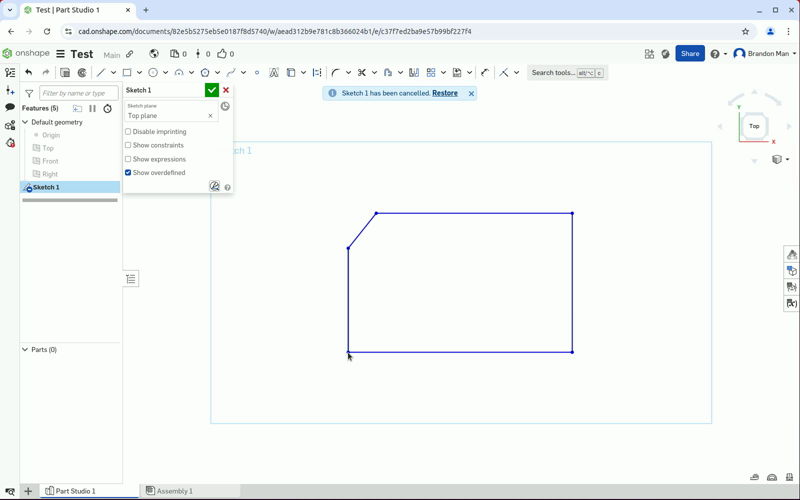
mouse_move(460, 293)
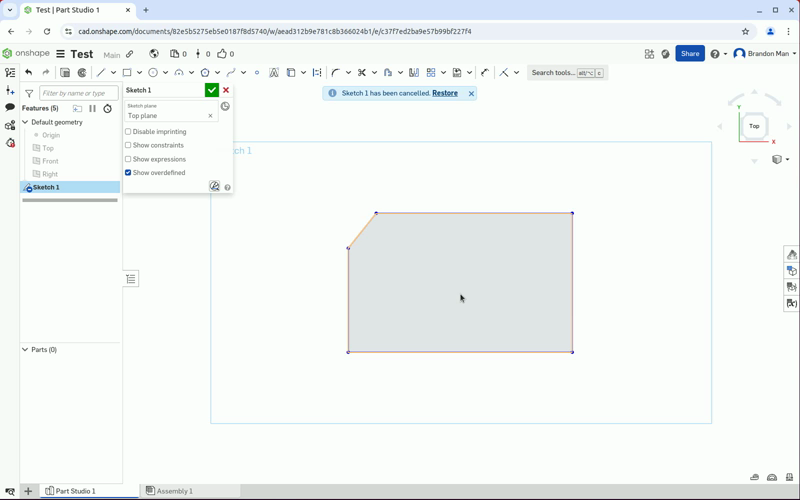
click(460, 293)
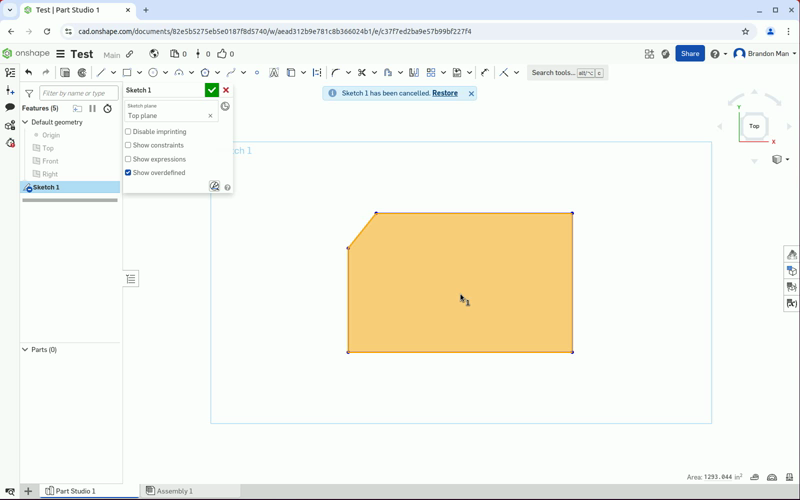
mouse_move(73, 352)
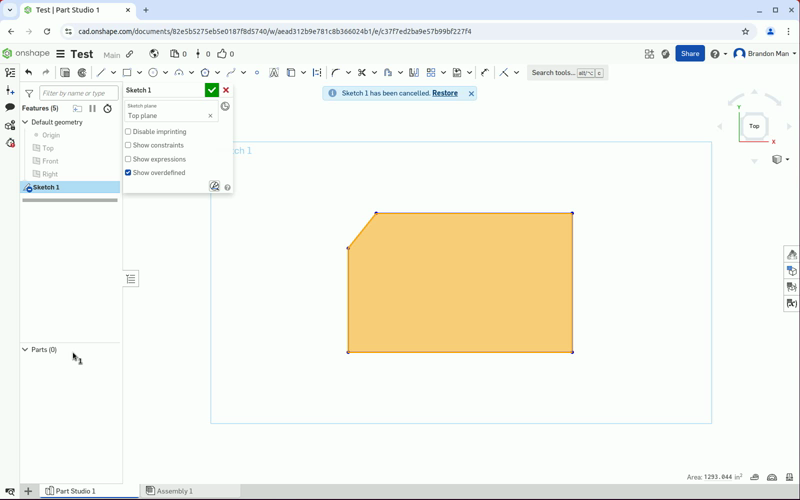
key(shift+y)
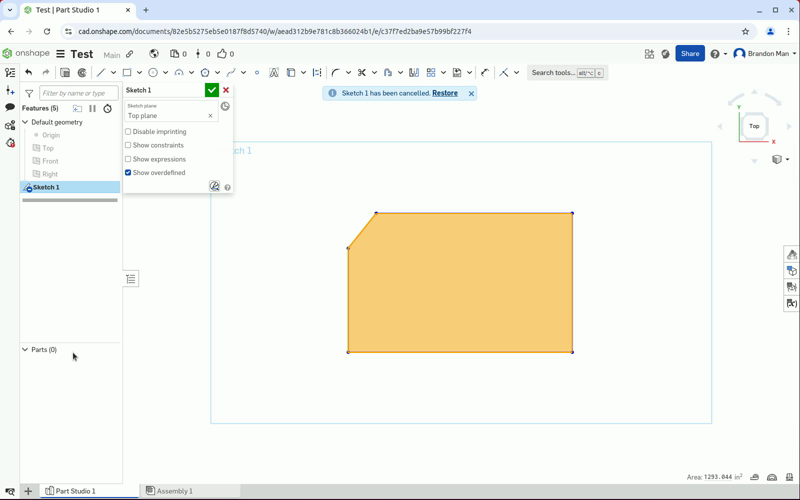
key(shift+e)
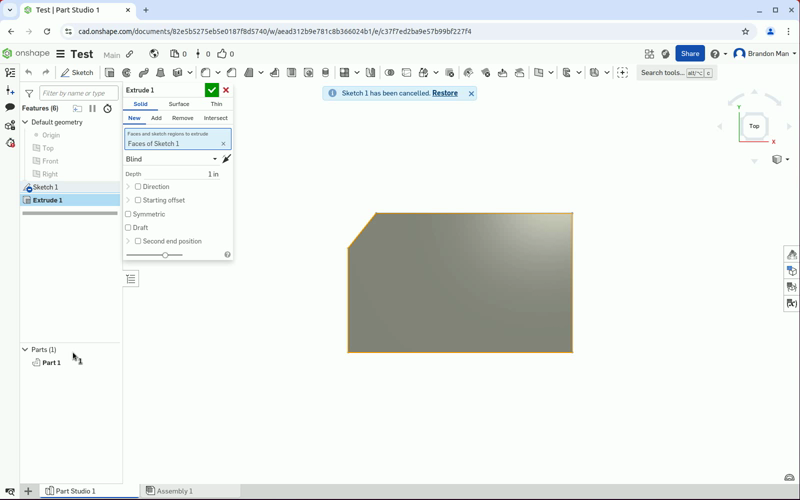
mouse_move(143, 106)
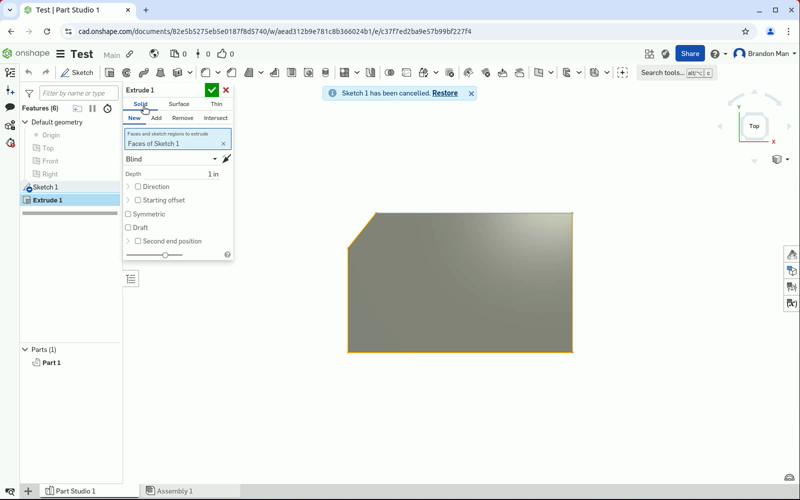
click(143, 106)
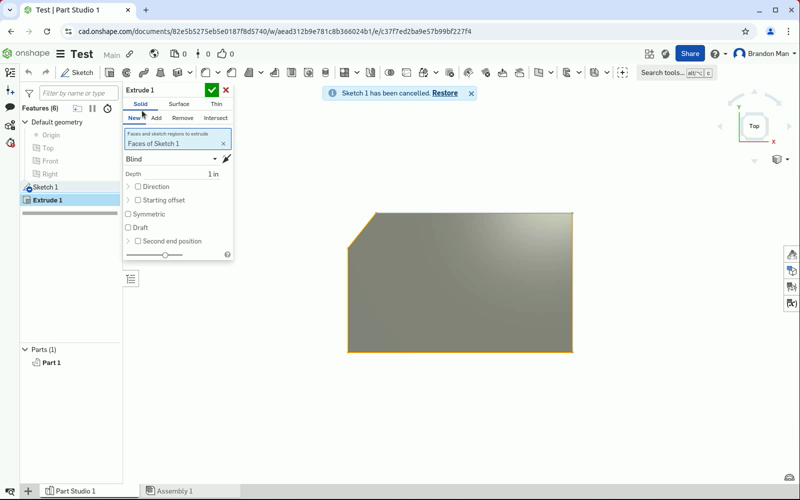
mouse_move(137, 120)
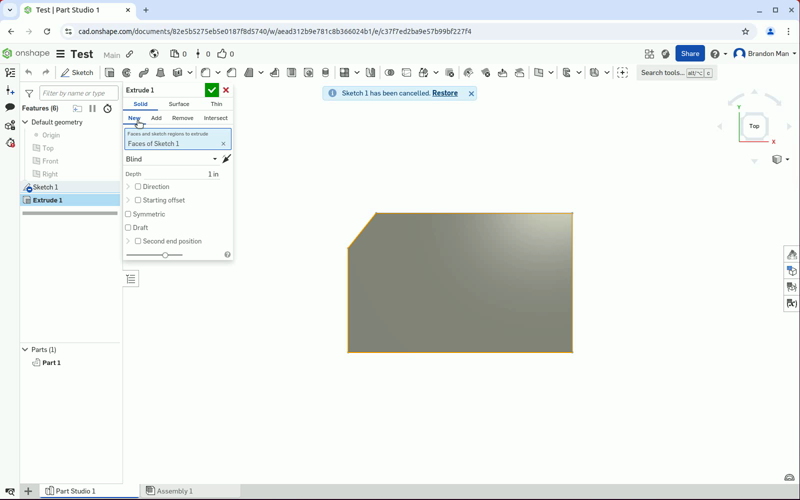
click(137, 120)
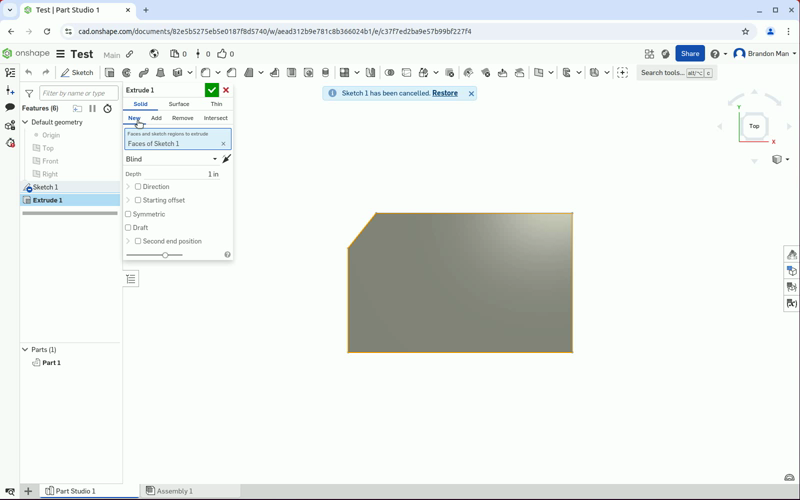
key(tab, 4)
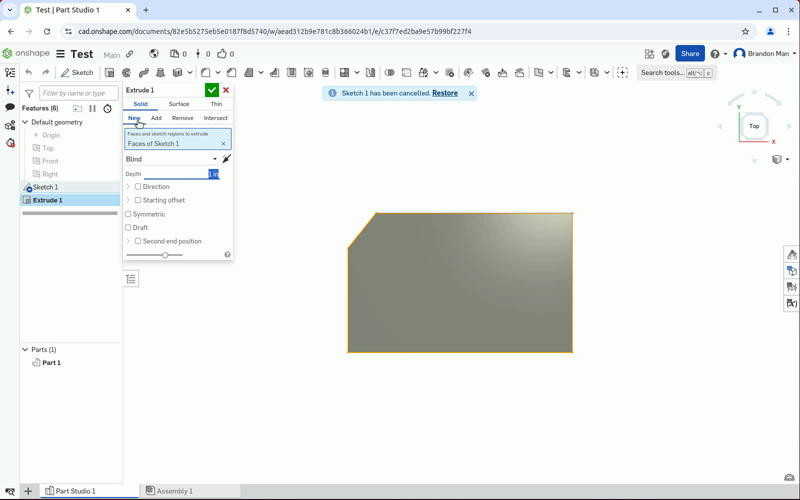
text(0.722)
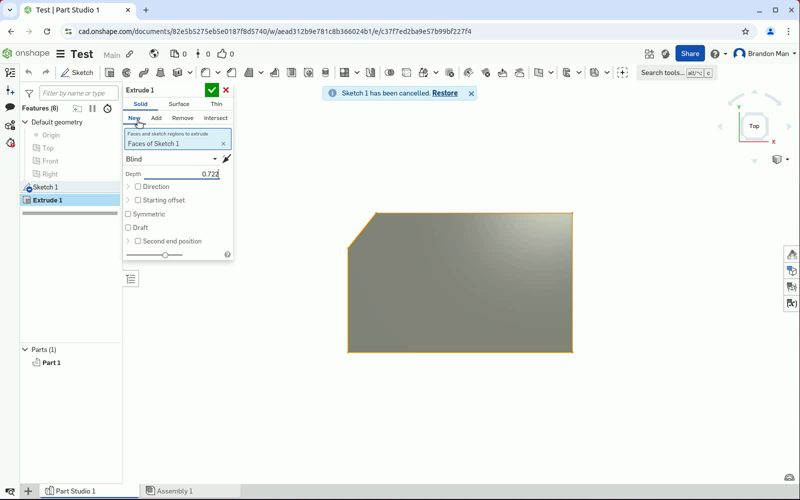
key(enter)
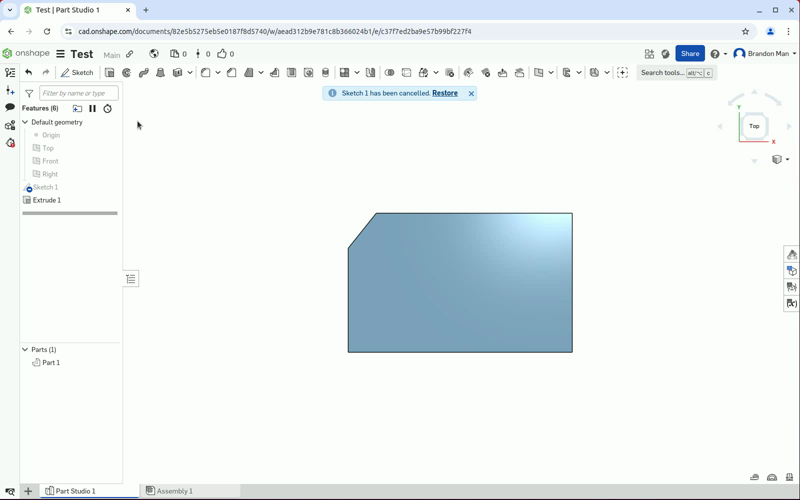
key(shift+h)
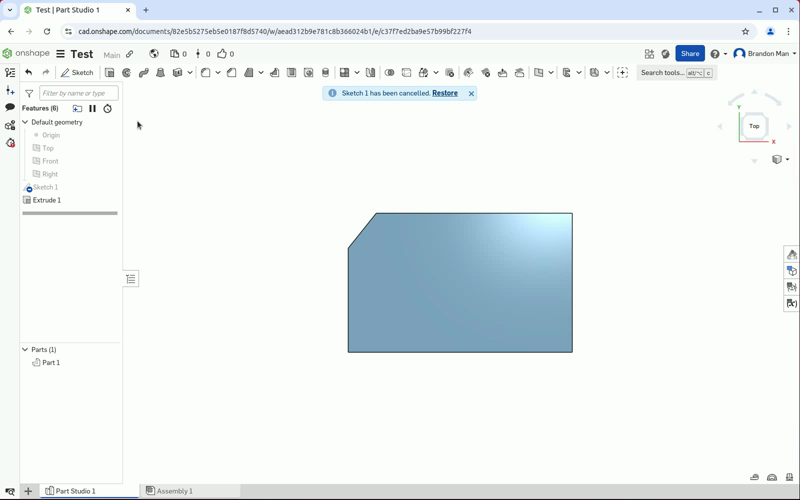
key(shift+h)
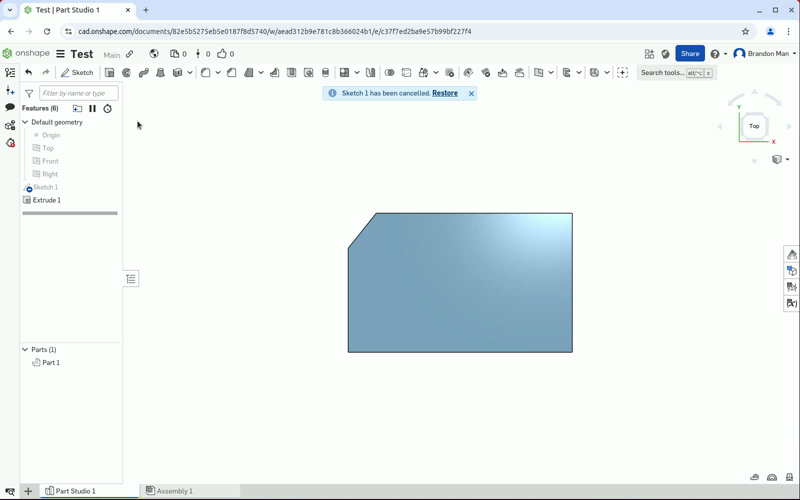
mouse_move(73, 189)
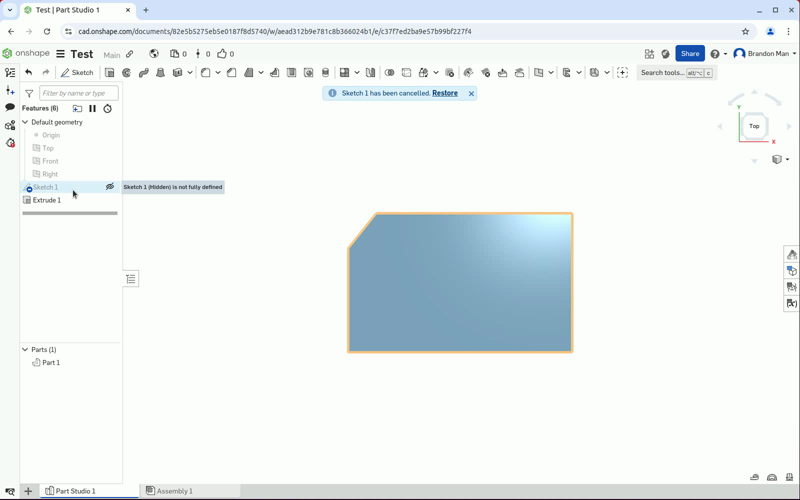
click(73, 189)
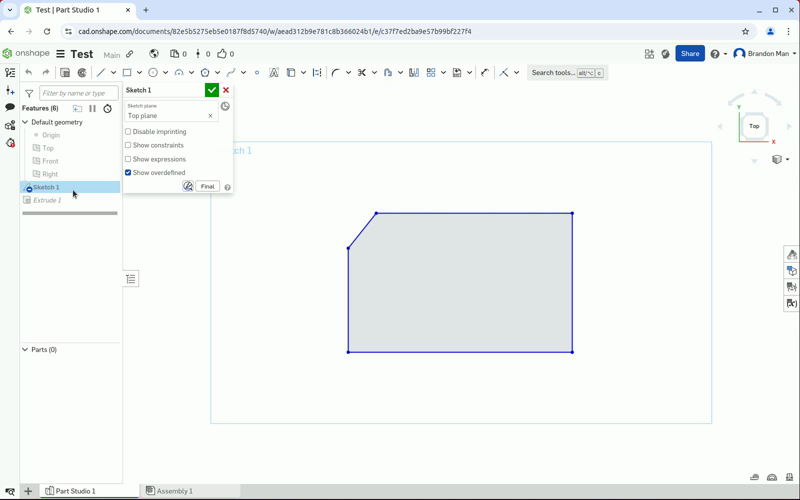
mouse_move(229, 92)
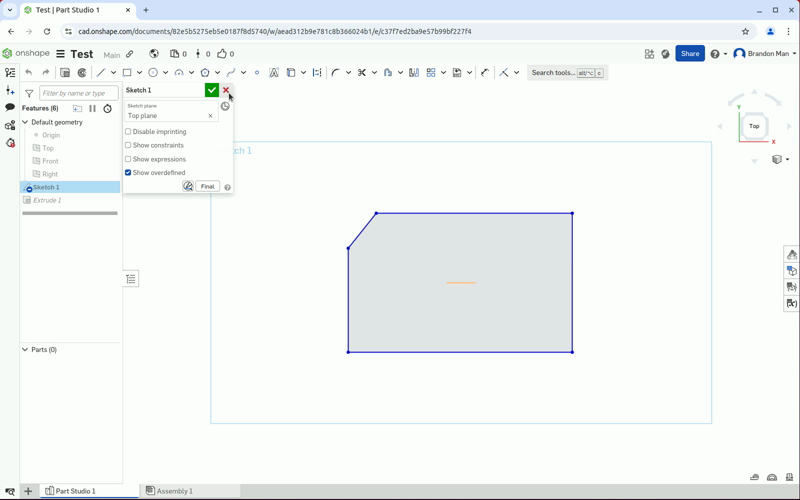
click(229, 92)
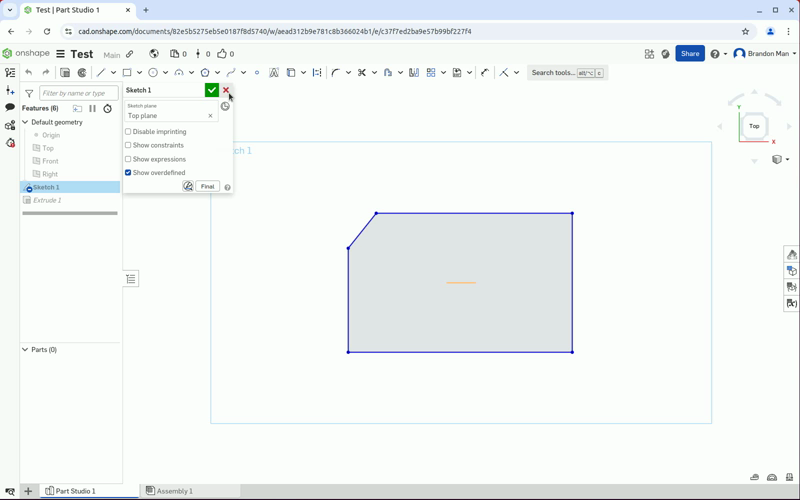
key(shift+s)
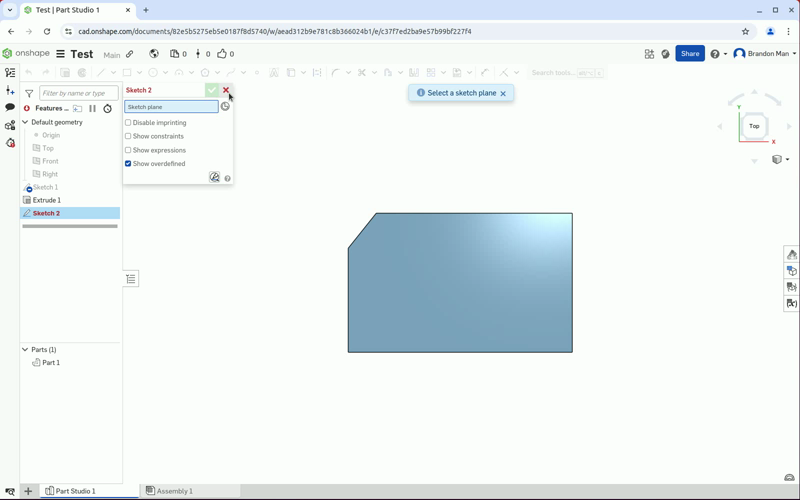
mouse_move(73, 150)
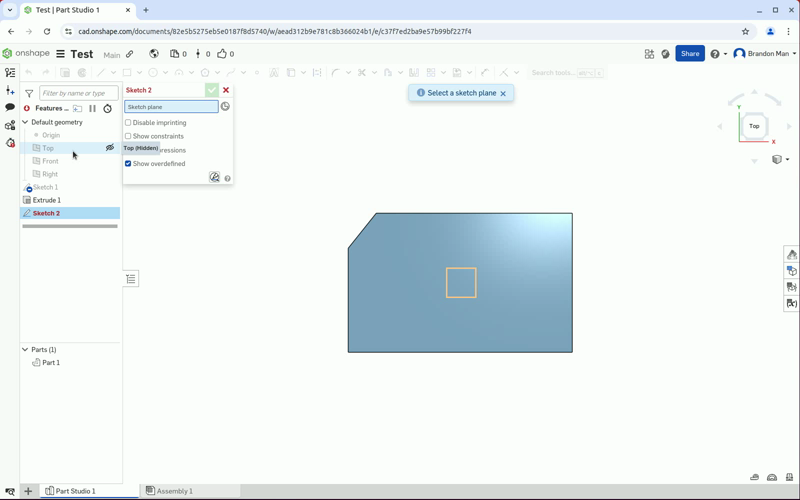
click(73, 150)
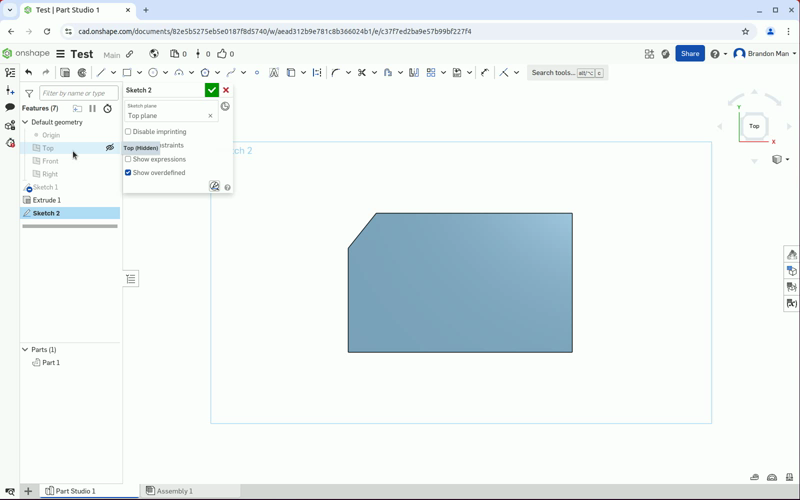
mouse_move(73, 352)
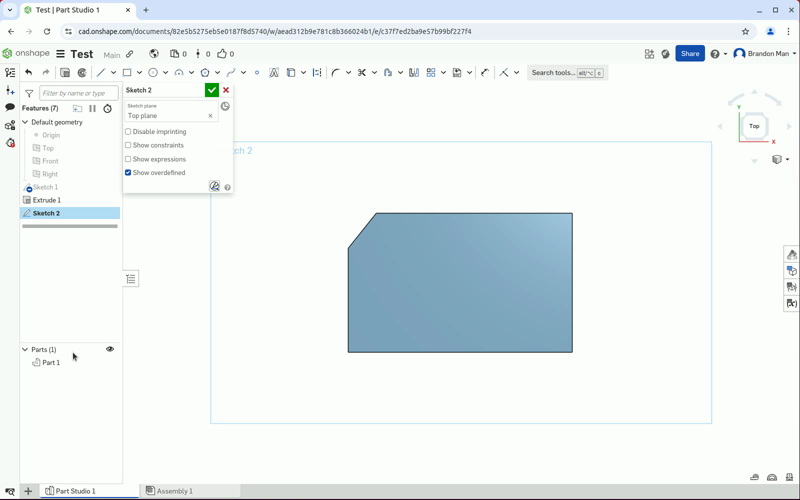
key(y)
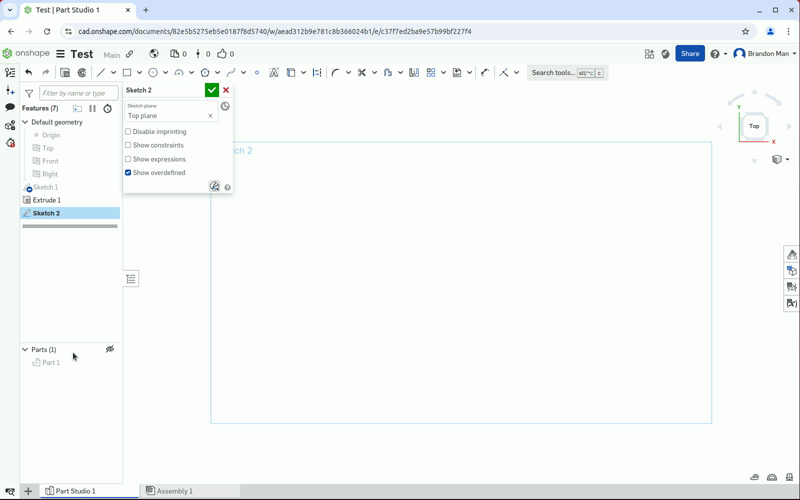
key(l)
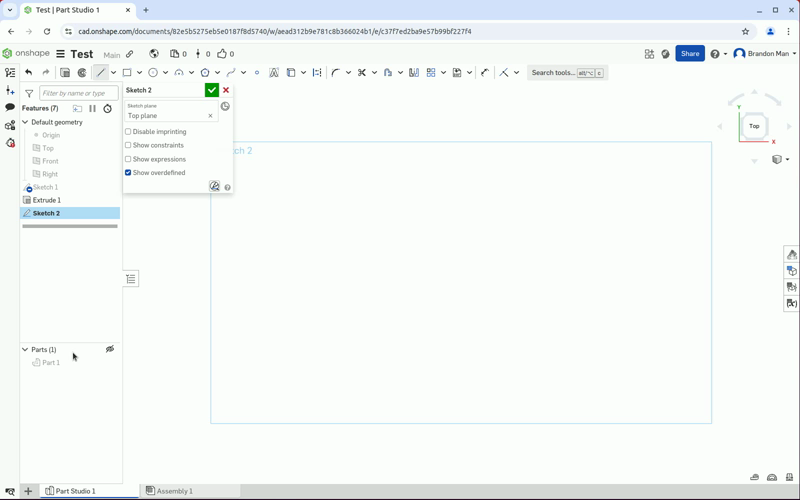
key_down(shift)
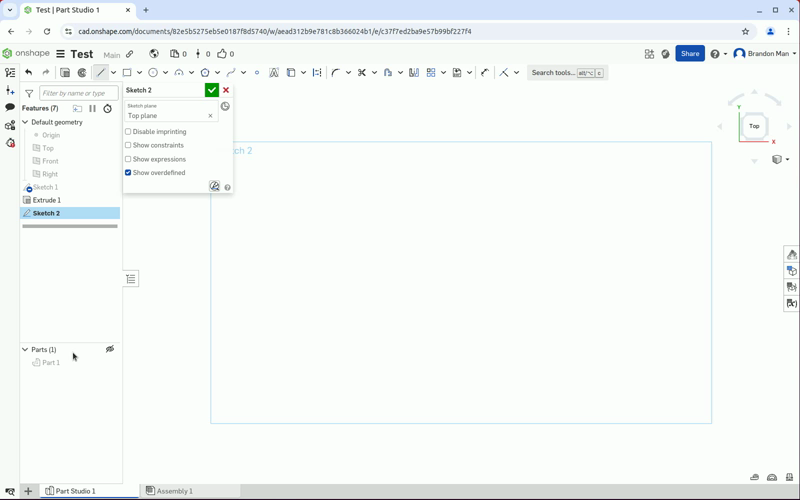
mouse_move(348, 249)
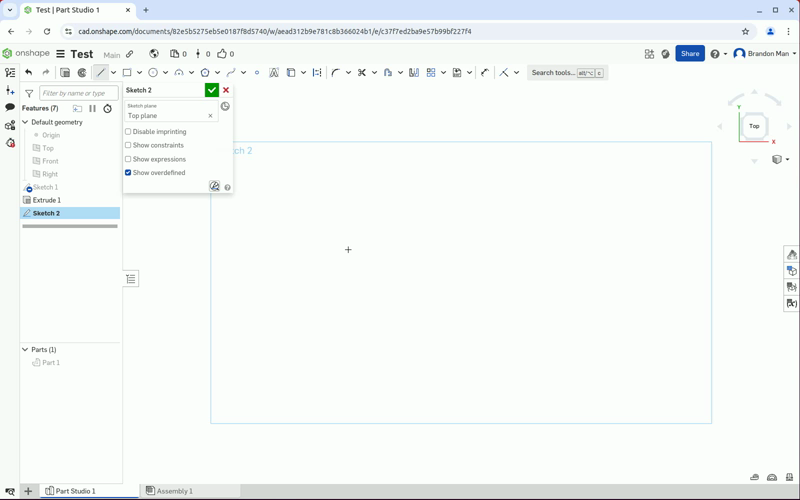
click(348, 249)
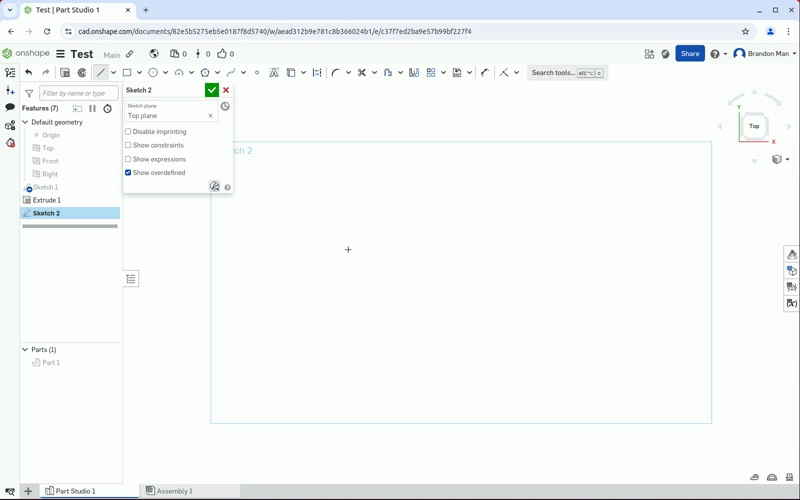
key_up(shift)
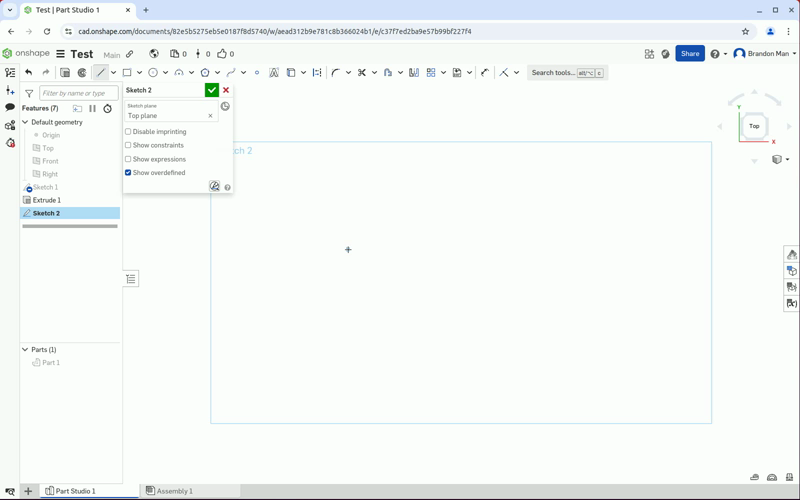
key_down(shift)
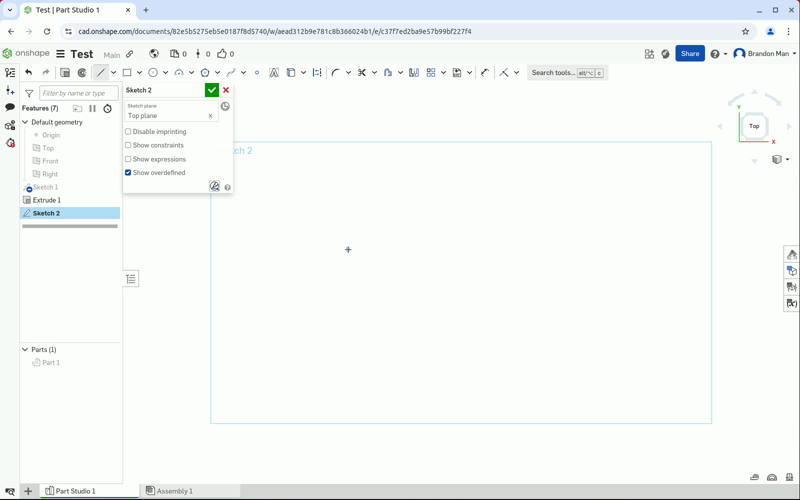
mouse_move(378, 249)
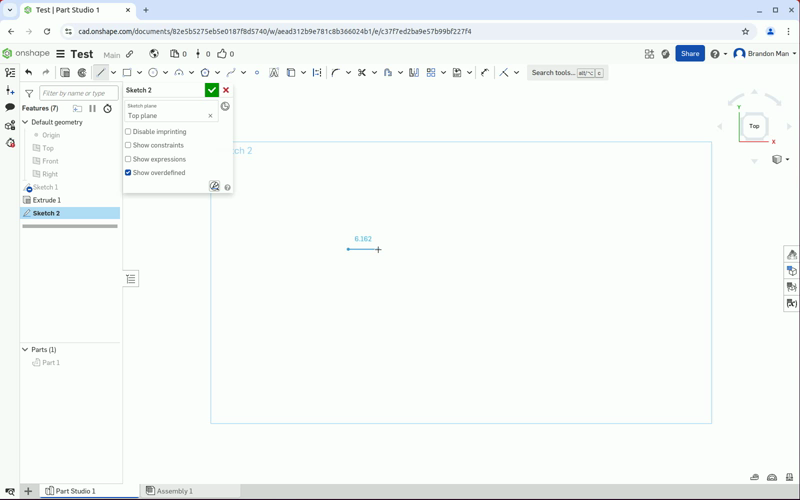
mouse_move(376, 213)
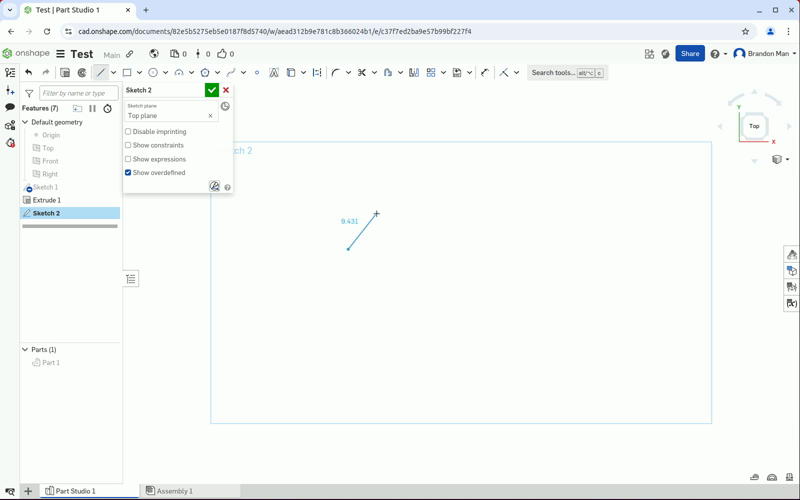
click(376, 213)
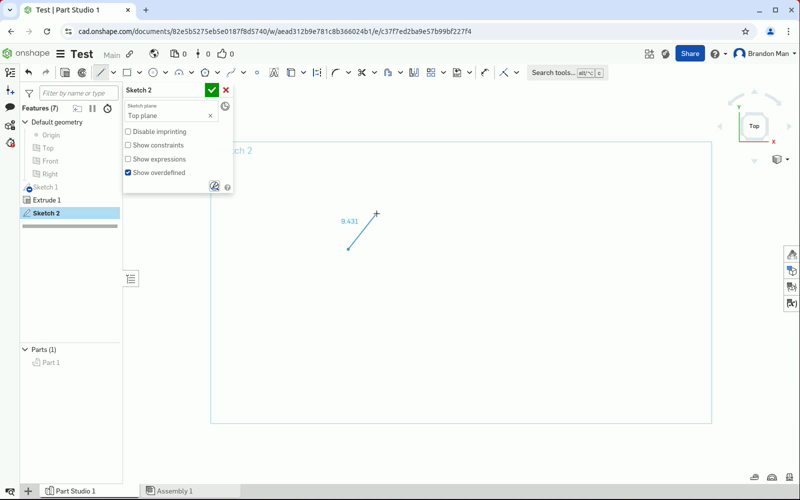
key_up(shift)
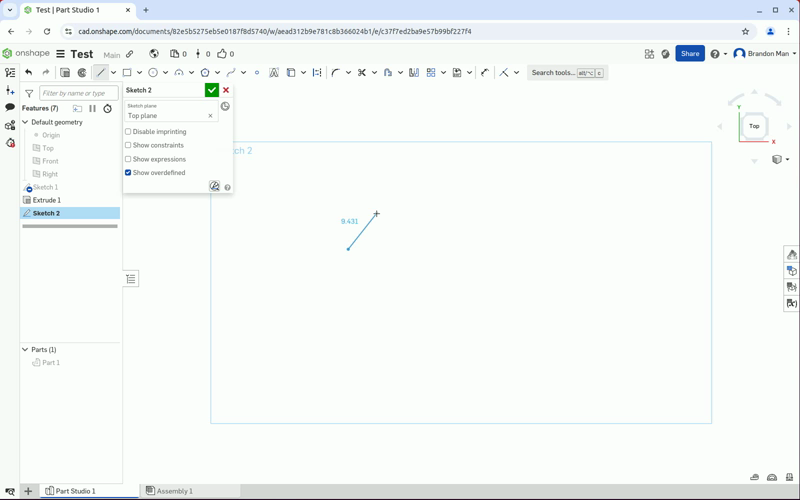
key_down(shift)
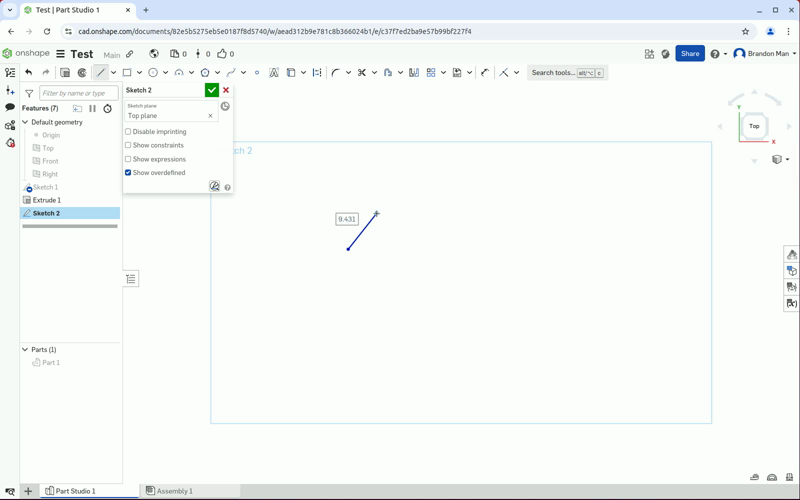
mouse_move(406, 213)
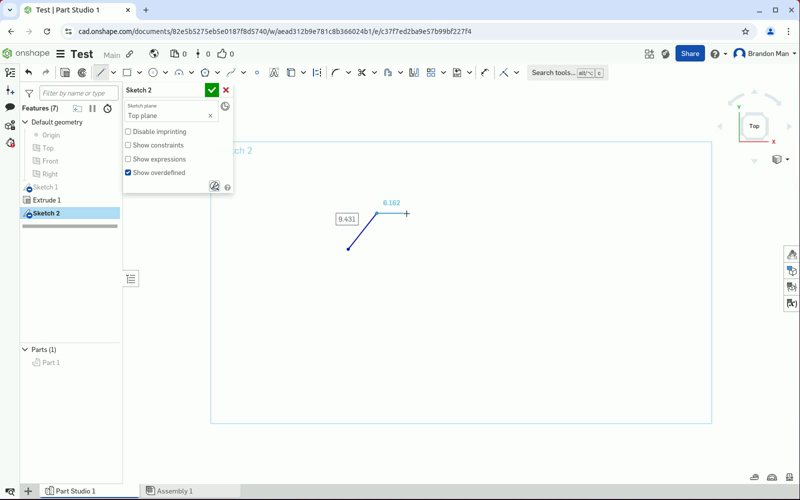
mouse_move(348, 213)
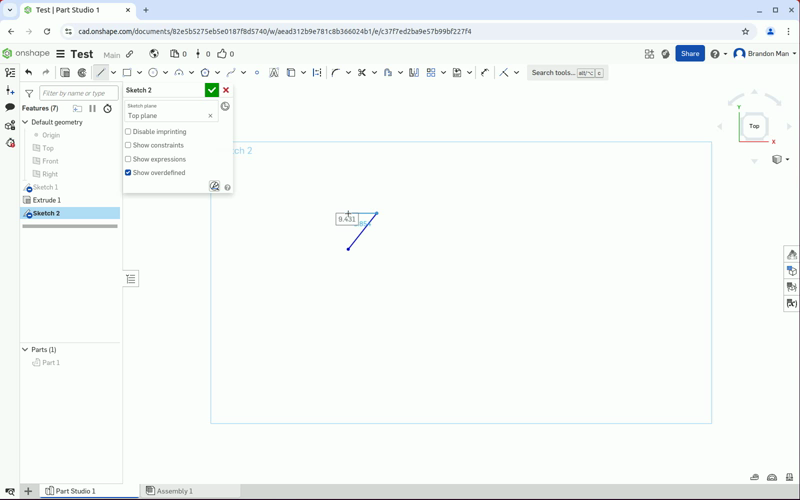
click(348, 213)
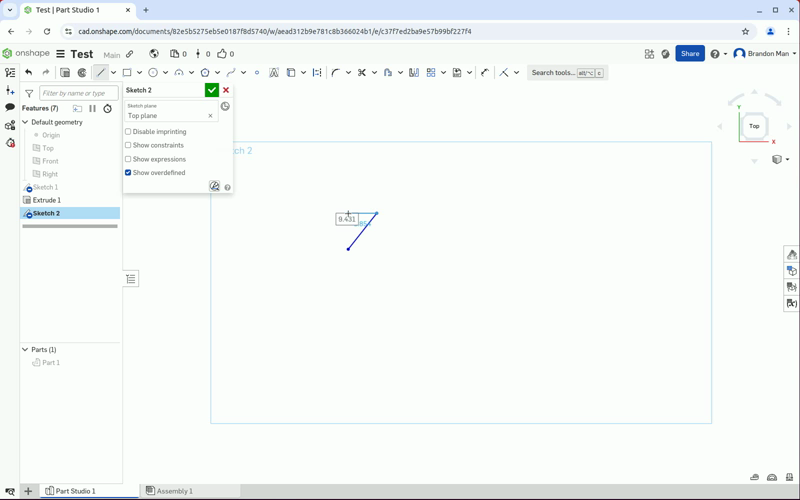
key_up(shift)
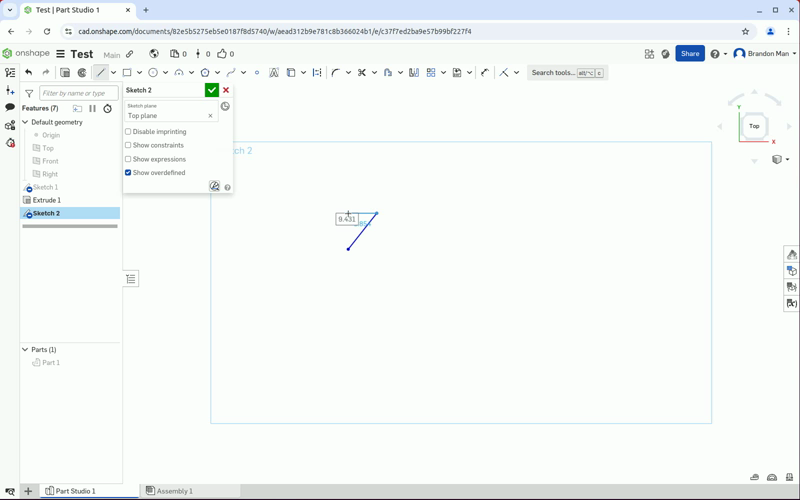
mouse_move(378, 213)
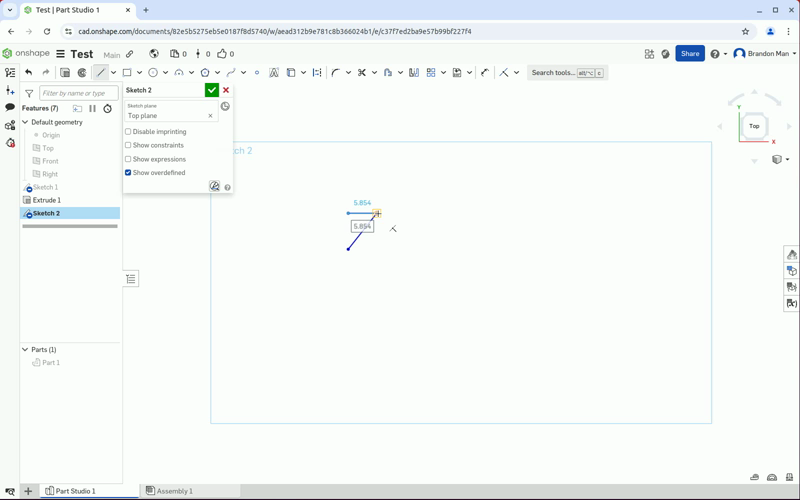
key_down(shift)
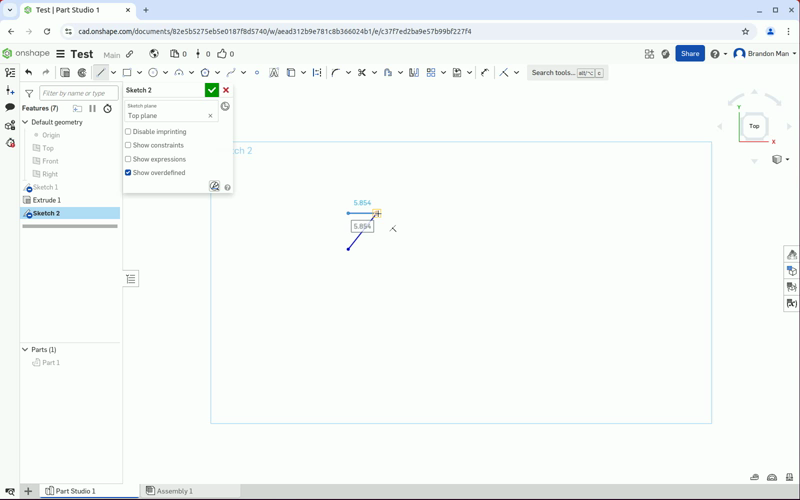
mouse_move(348, 249)
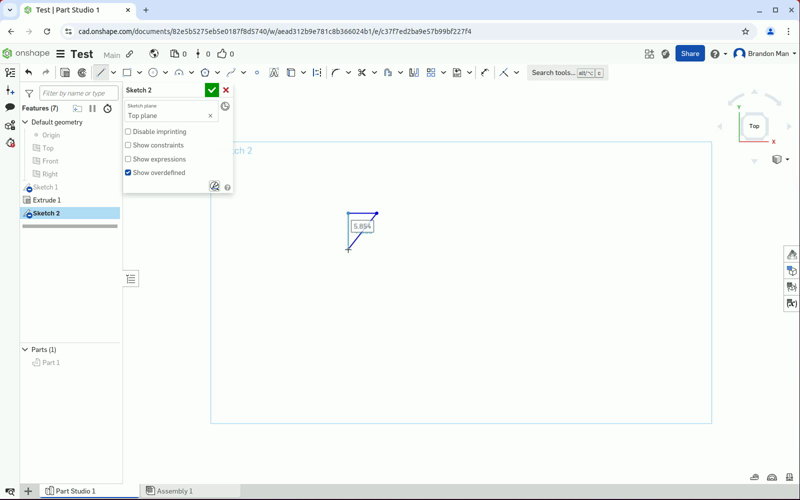
key_up(shift)
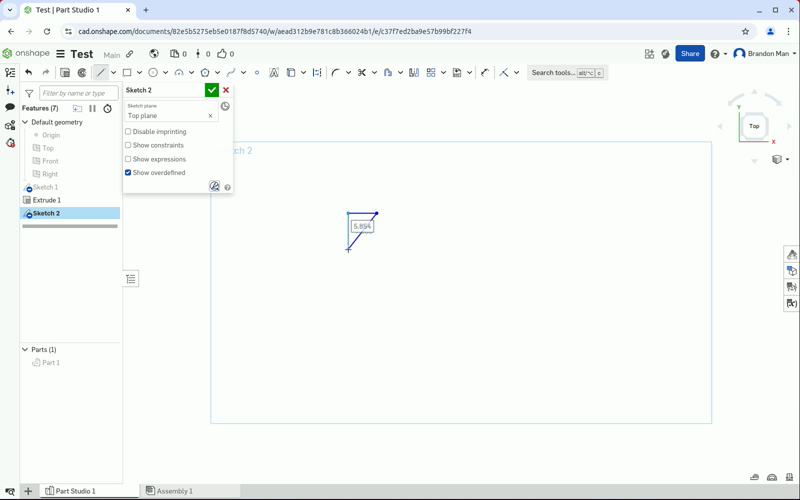
click(348, 249)
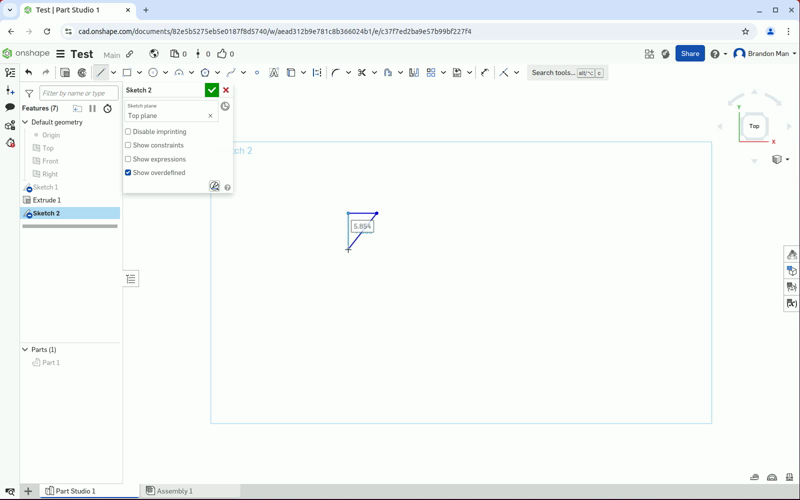
key(esc)
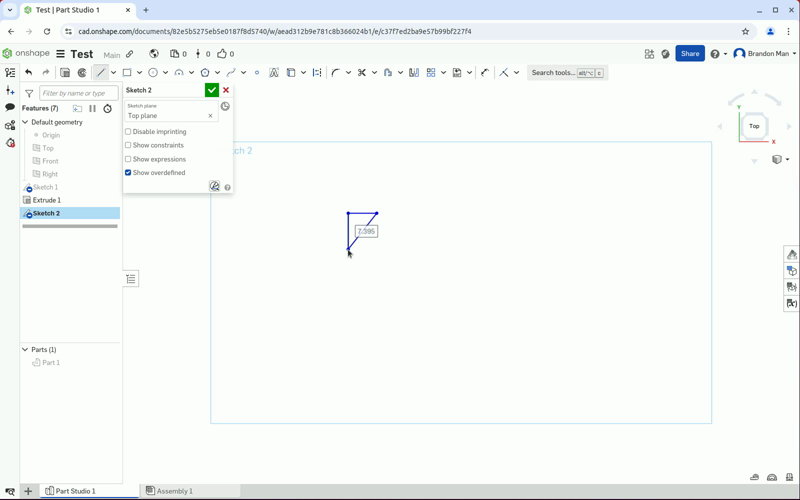
mouse_move(348, 230)
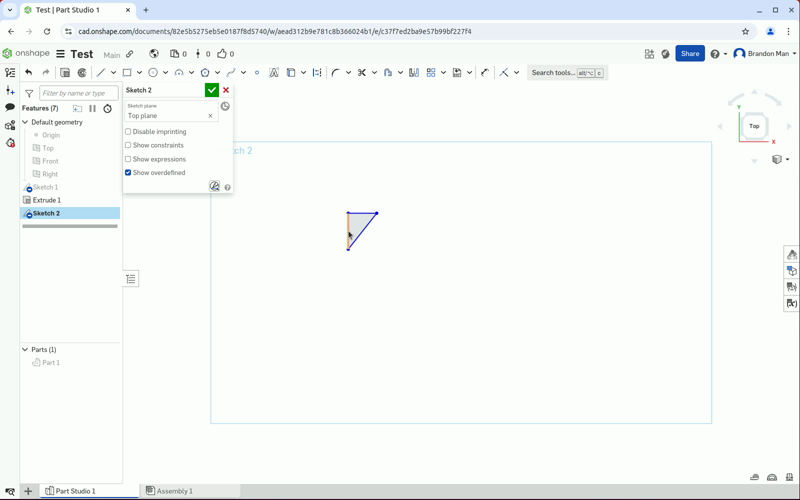
scroll(6)
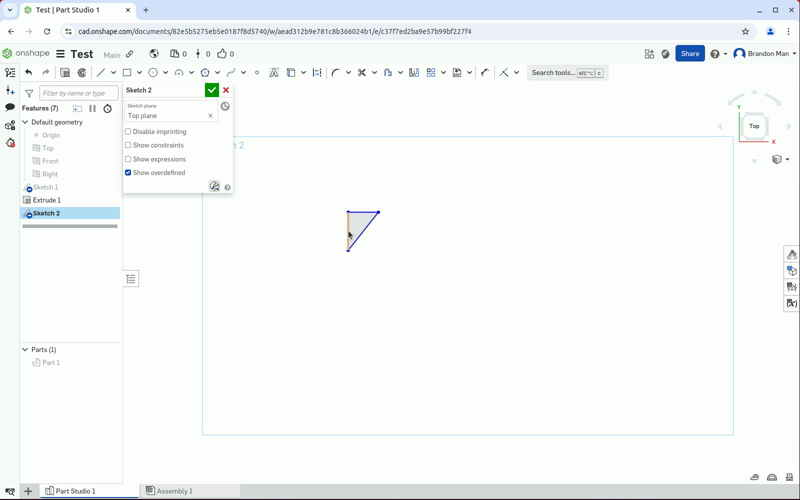
scroll(6)
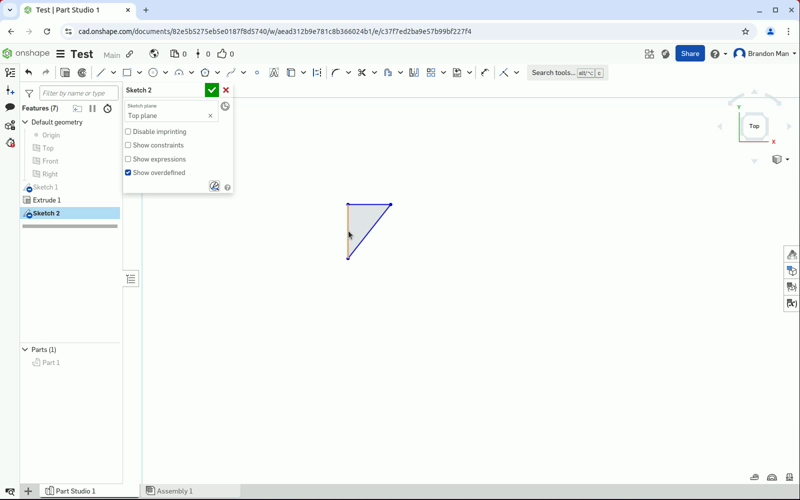
scroll(6)
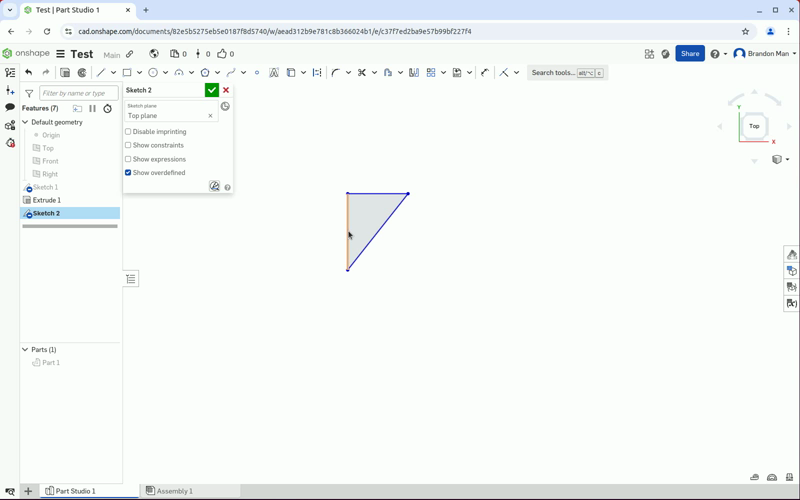
scroll(6)
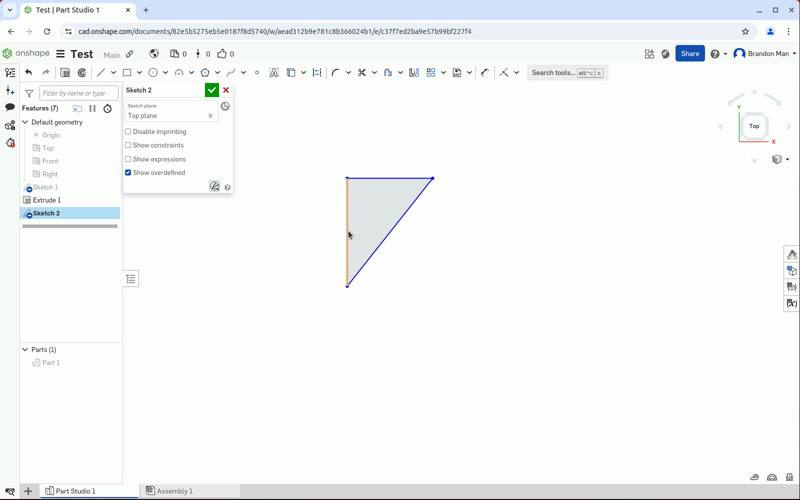
scroll(6)
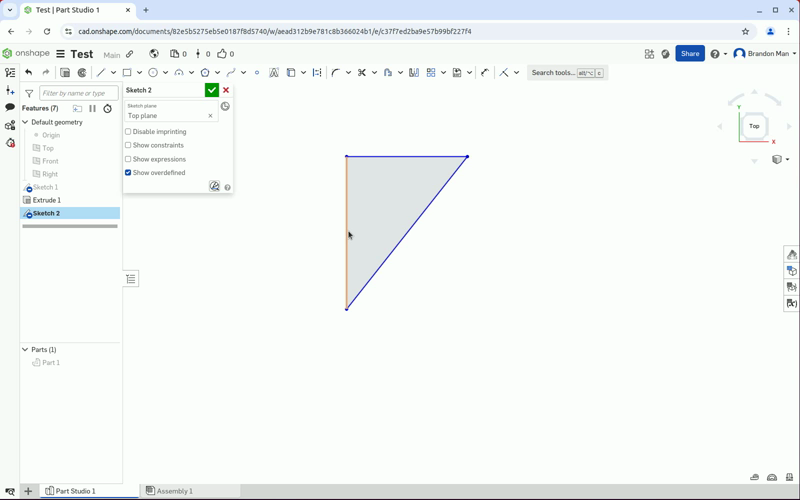
scroll(6)
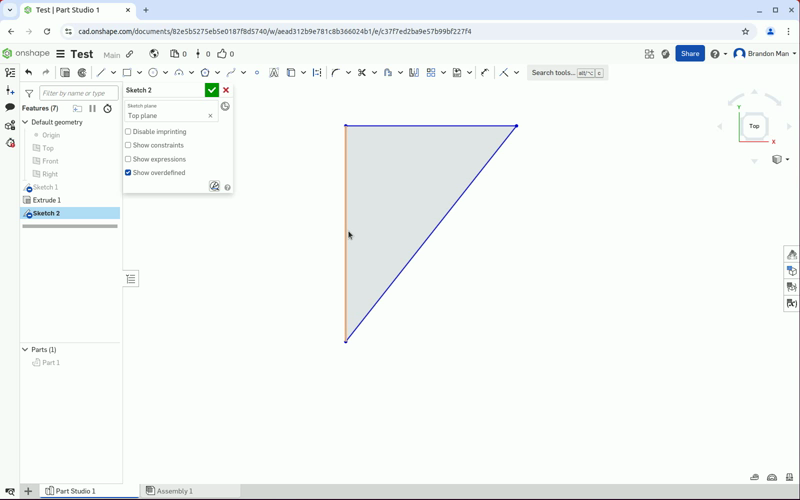
scroll(6)
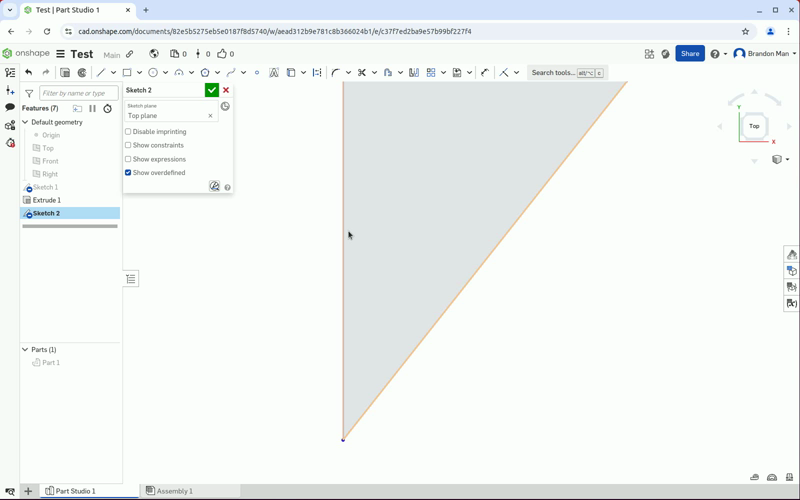
click(348, 230)
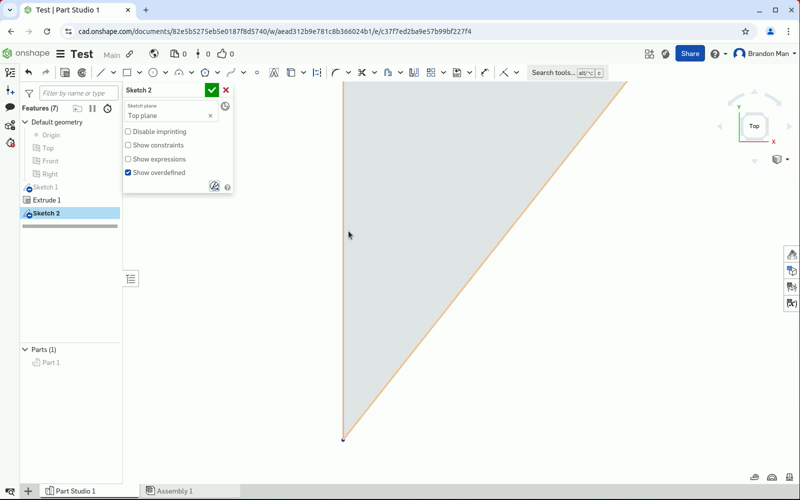
scroll(-6)
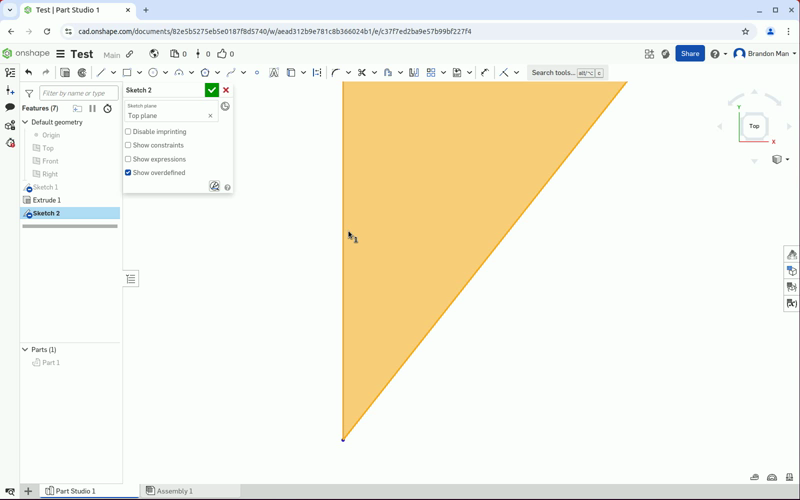
scroll(-6)
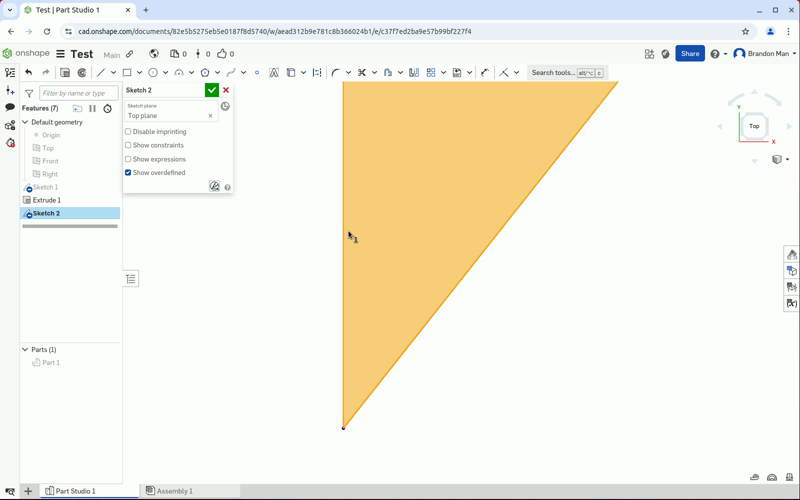
scroll(-6)
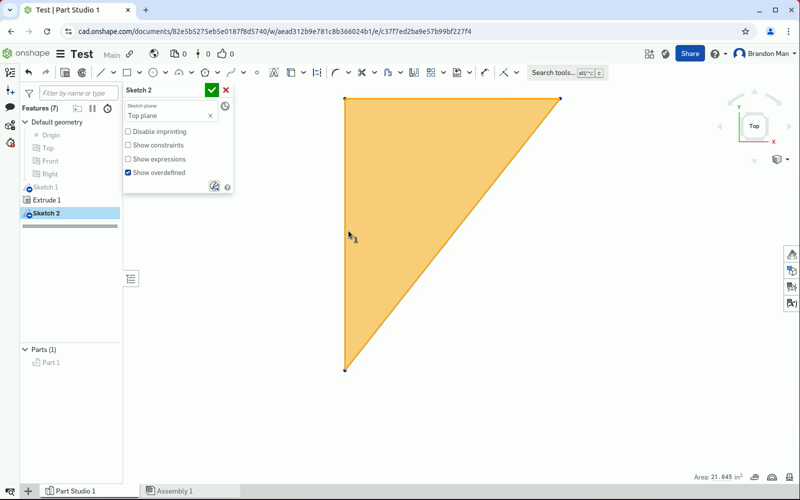
scroll(-6)
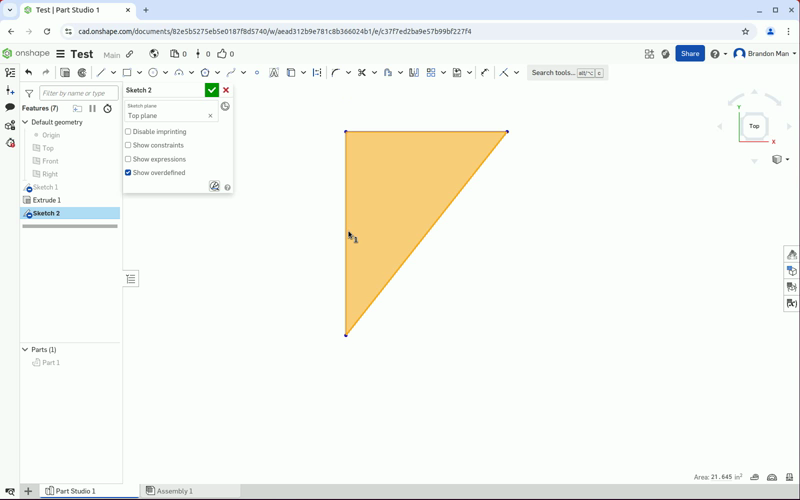
scroll(-6)
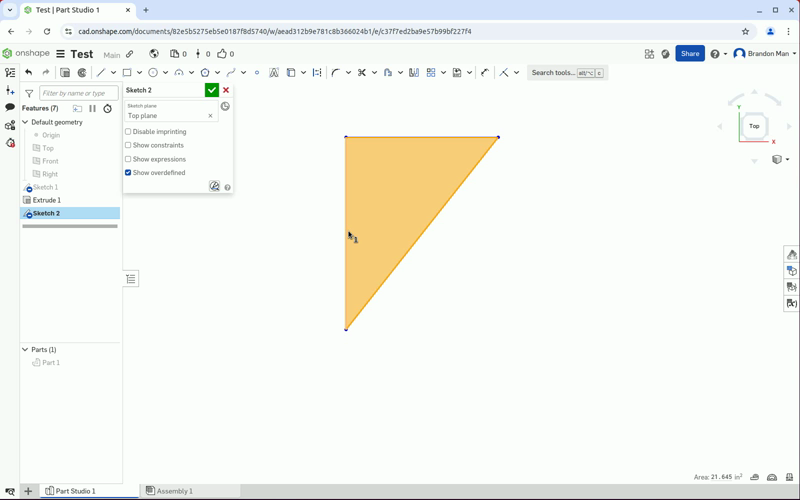
scroll(-6)
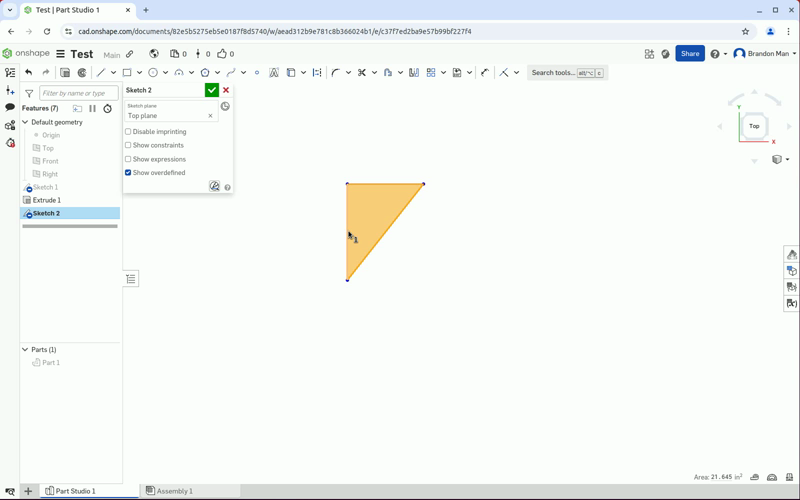
scroll(-6)
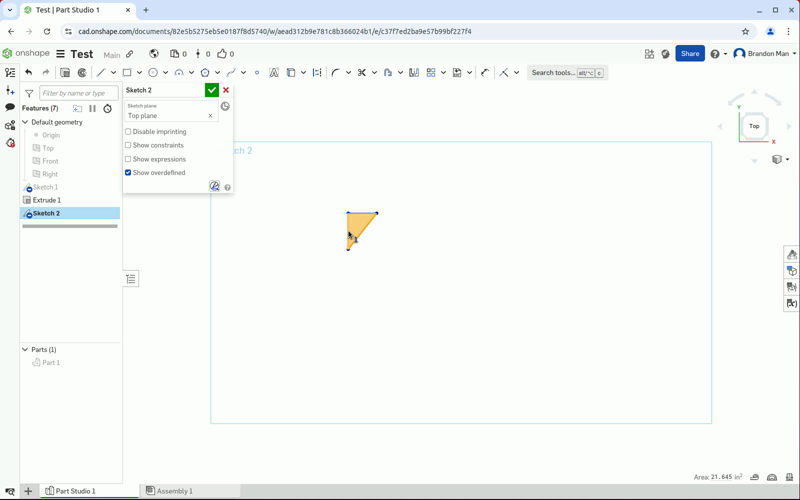
mouse_move(73, 352)
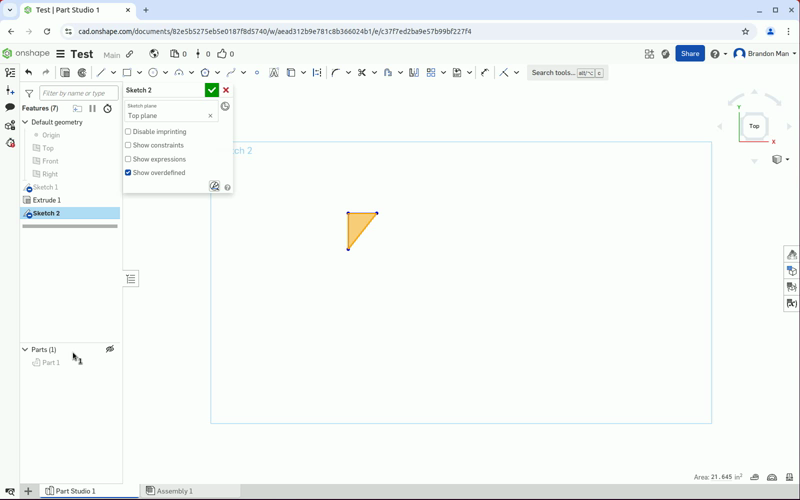
key(shift+y)
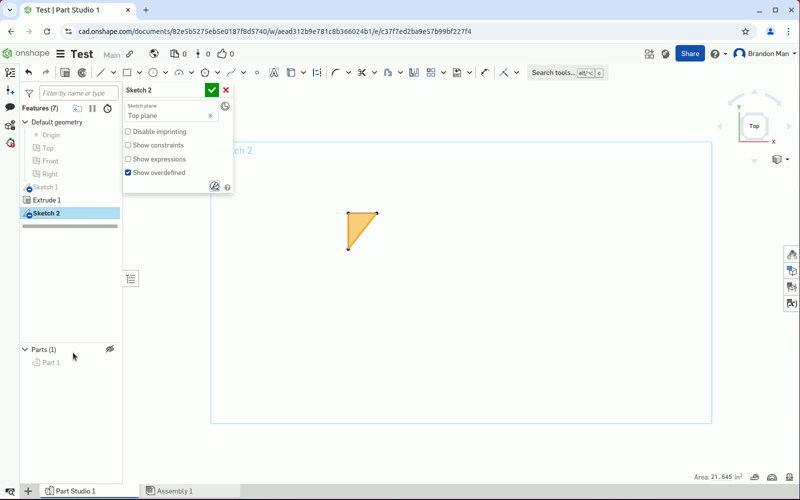
key(shift+e)
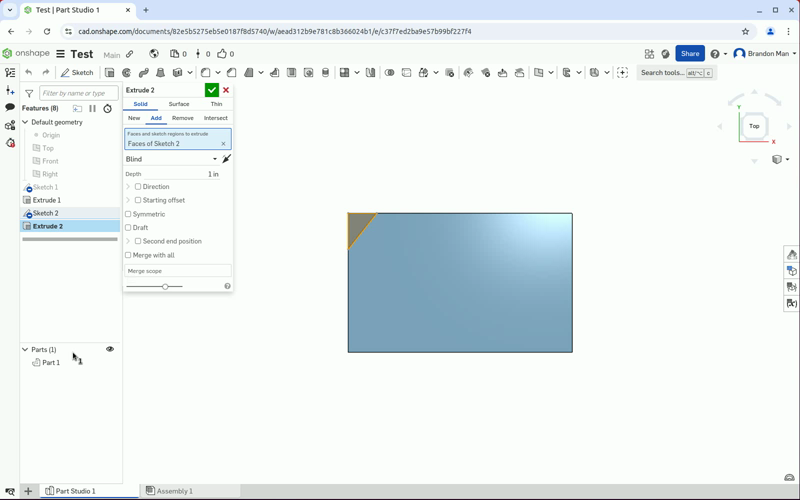
mouse_move(143, 106)
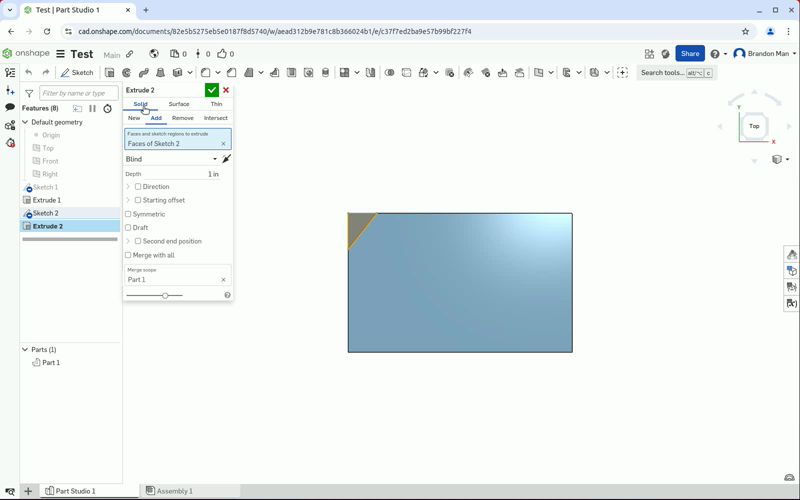
click(143, 106)
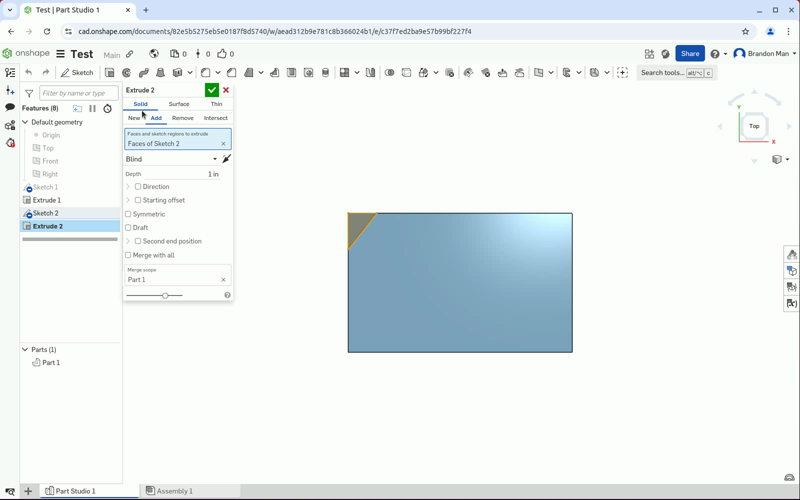
mouse_move(137, 120)
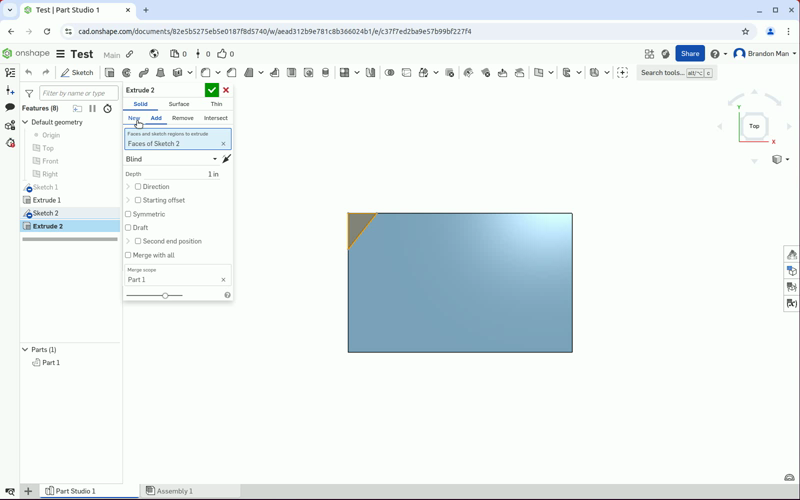
click(137, 120)
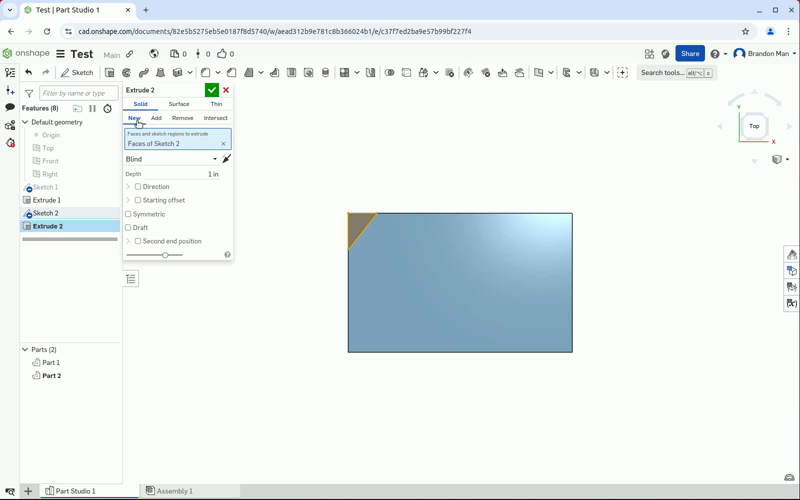
key(tab, 4)
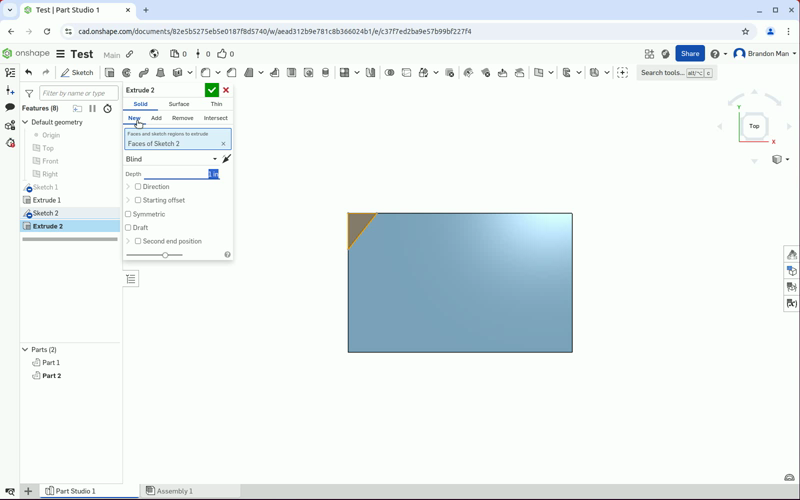
text(0.722)
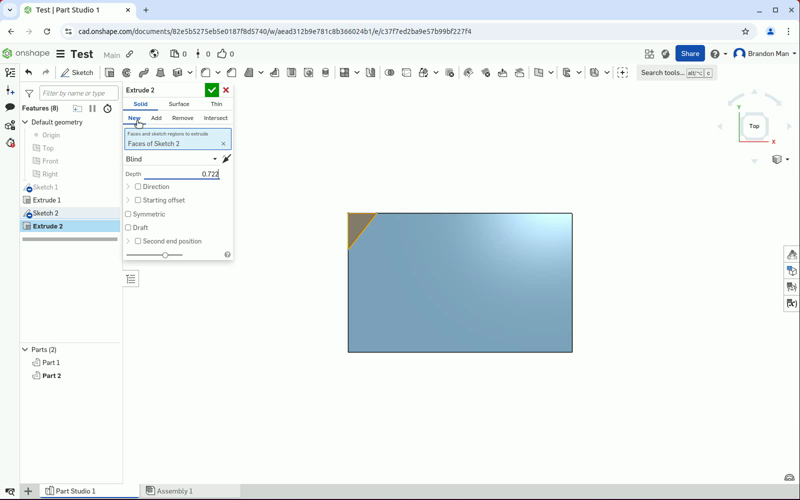
key(enter)
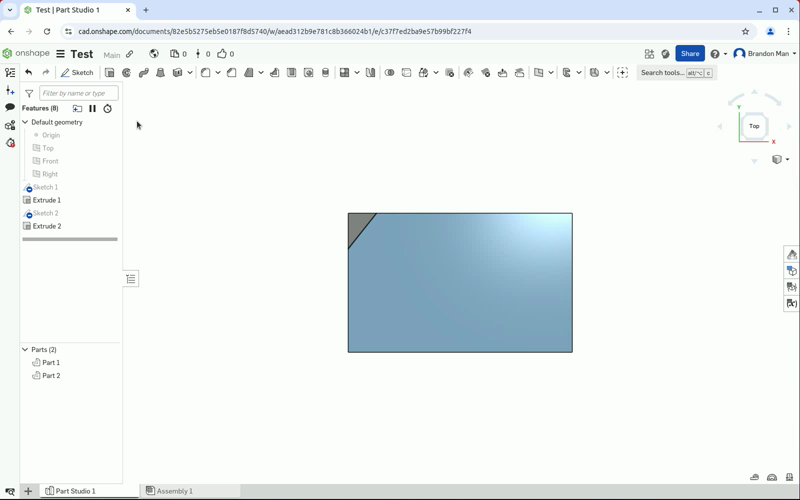
key(shift+h)
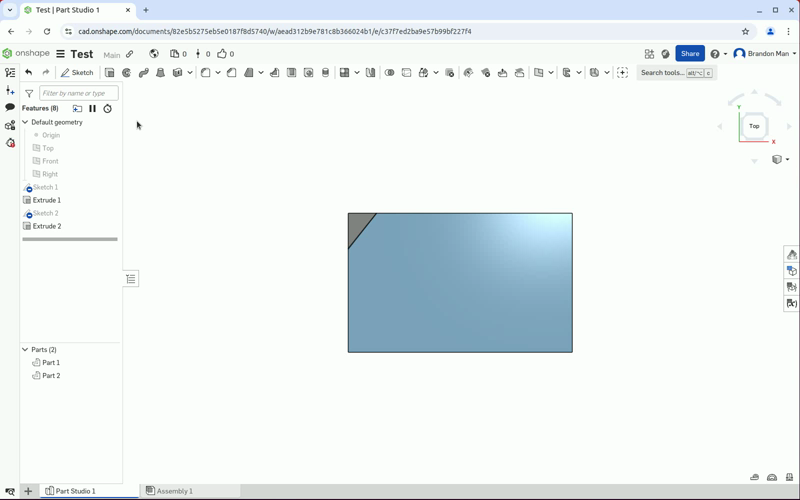
key(shift+h)
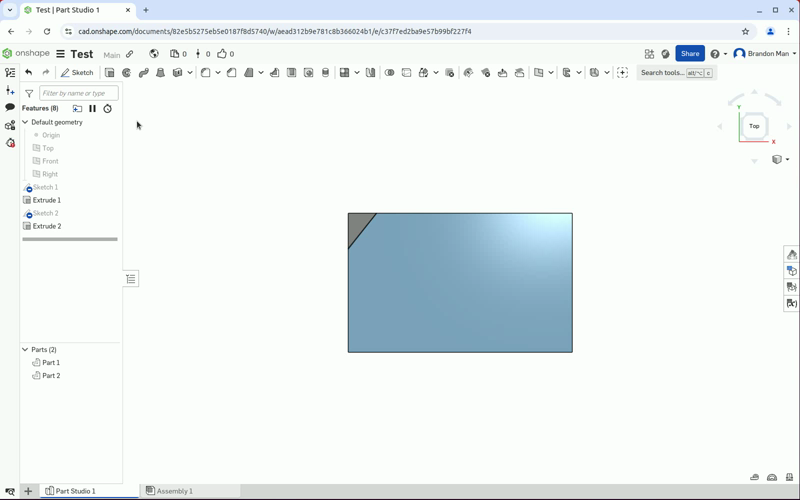
mouse_move(73, 189)
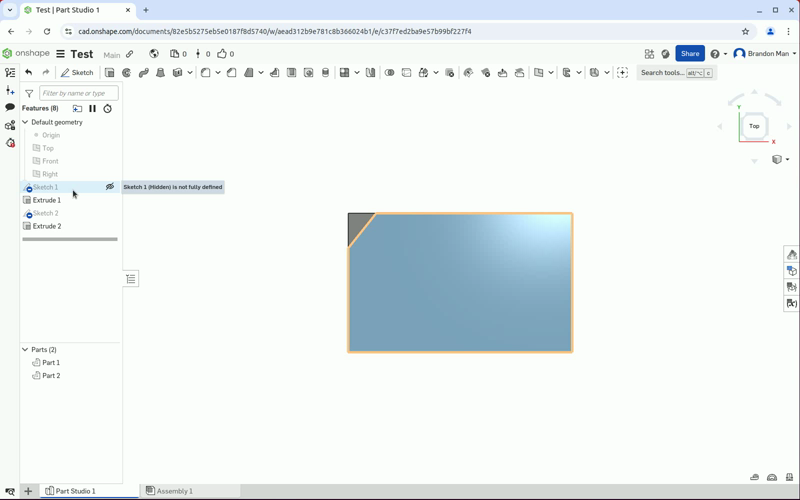
click(73, 189)
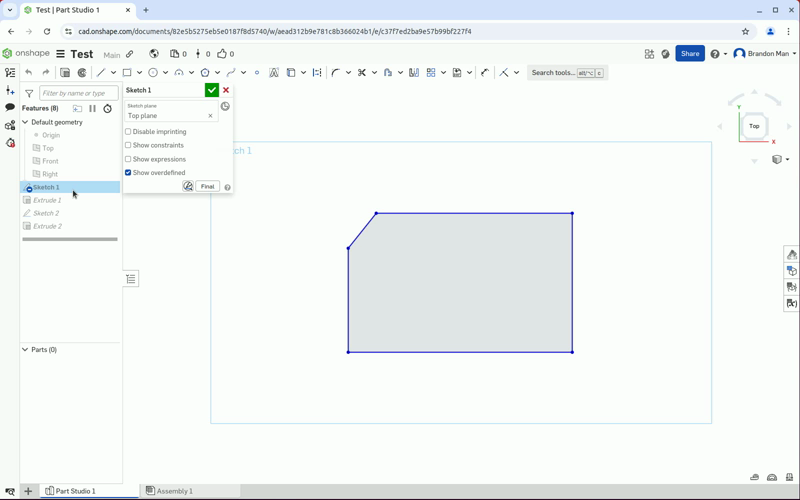
mouse_move(229, 92)
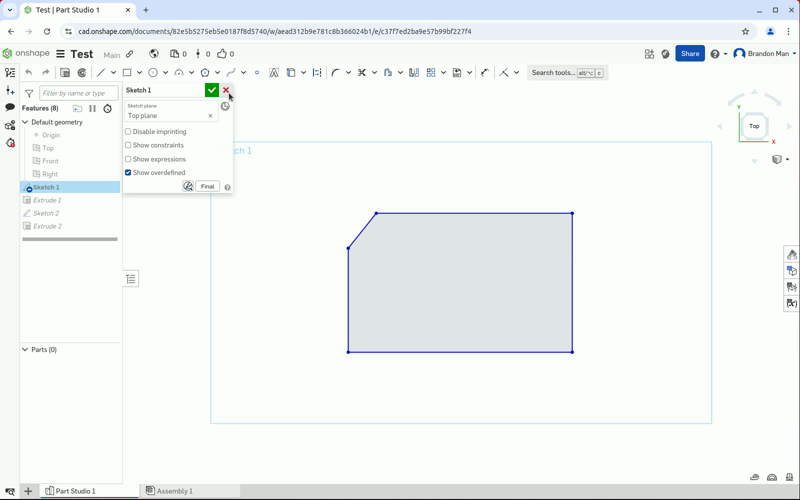
click(229, 92)
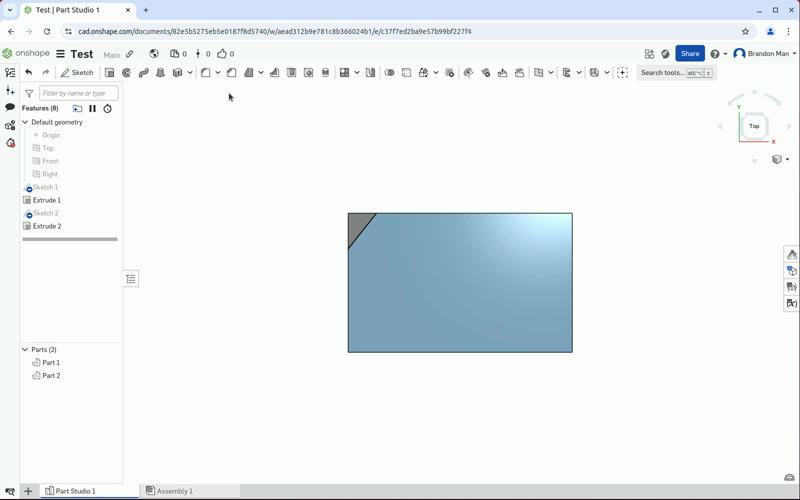
mouse_move(541, 75)
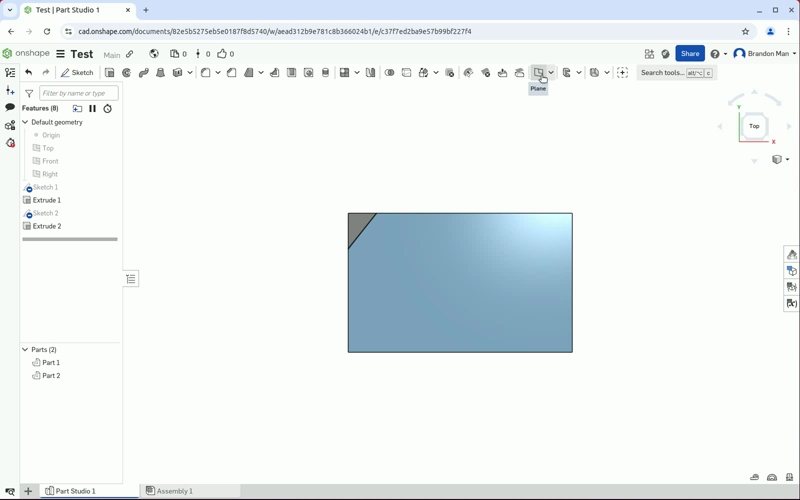
click(541, 75)
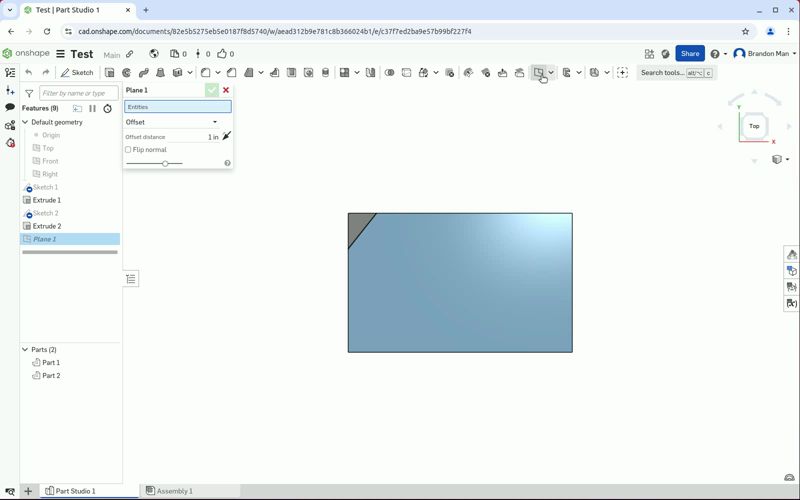
mouse_move(73, 150)
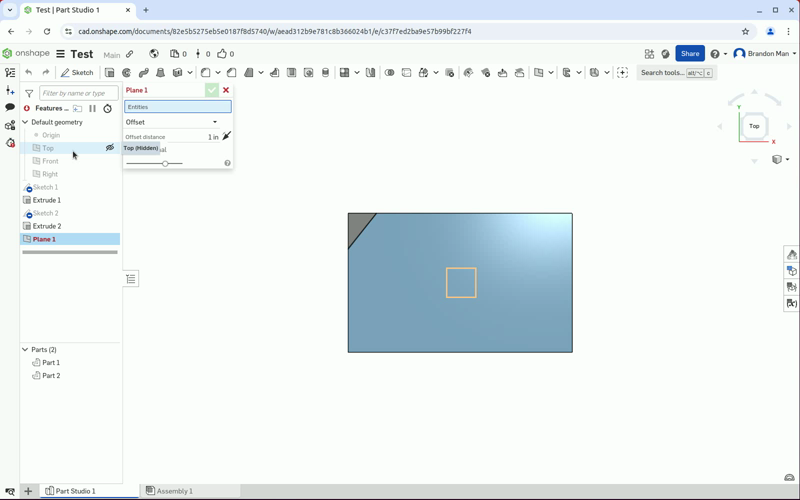
click(73, 150)
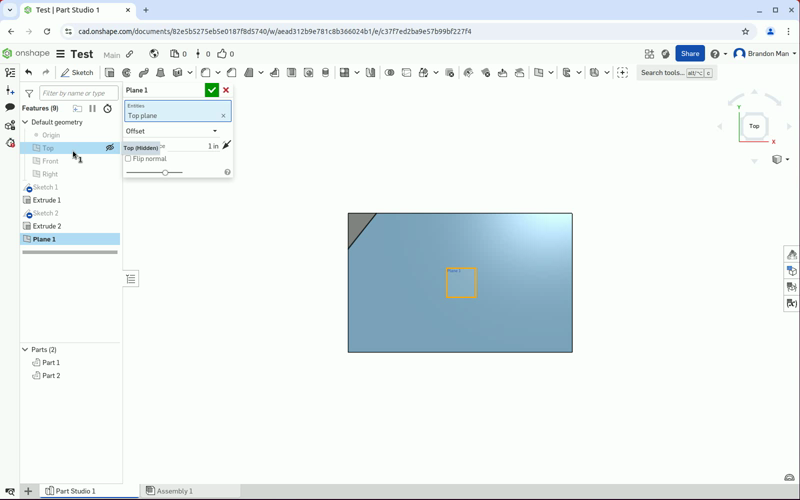
key(tab, 2)
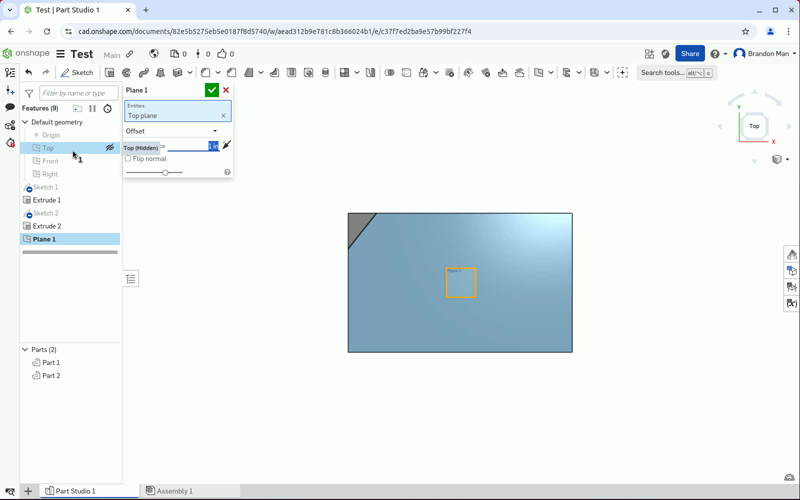
text(0.709)
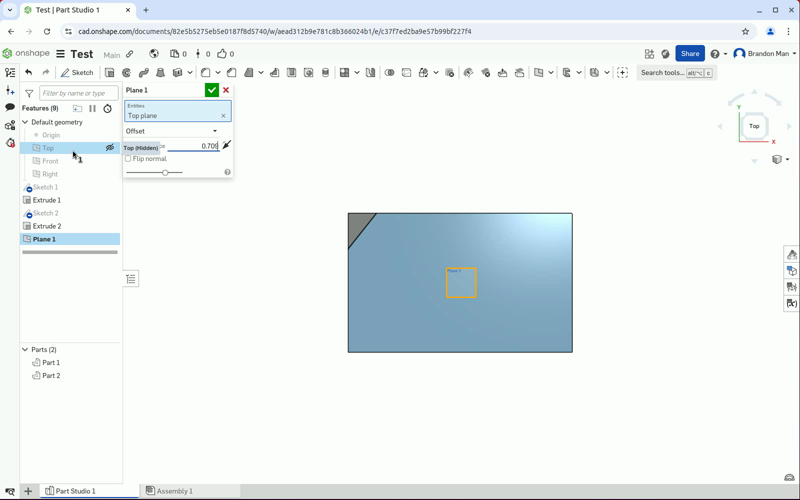
key(enter, 2)
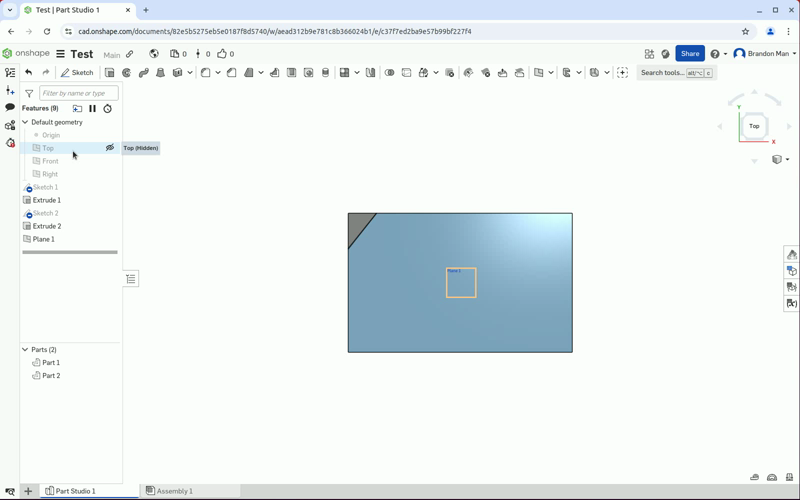
key(shift+s)
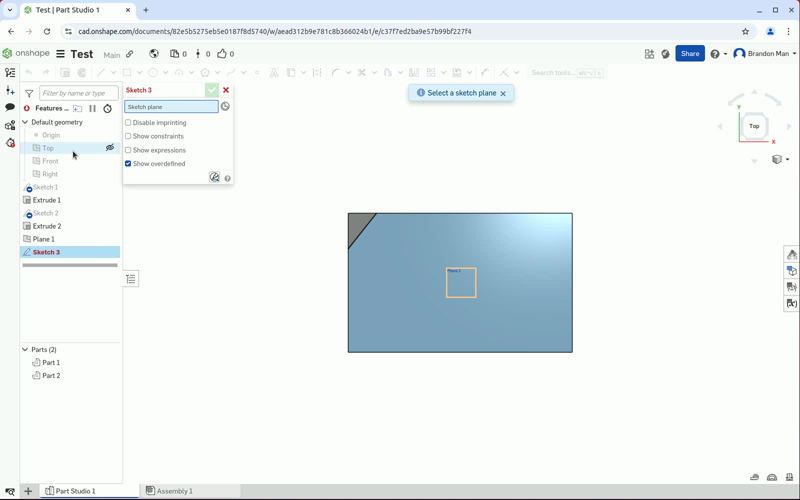
mouse_move(73, 241)
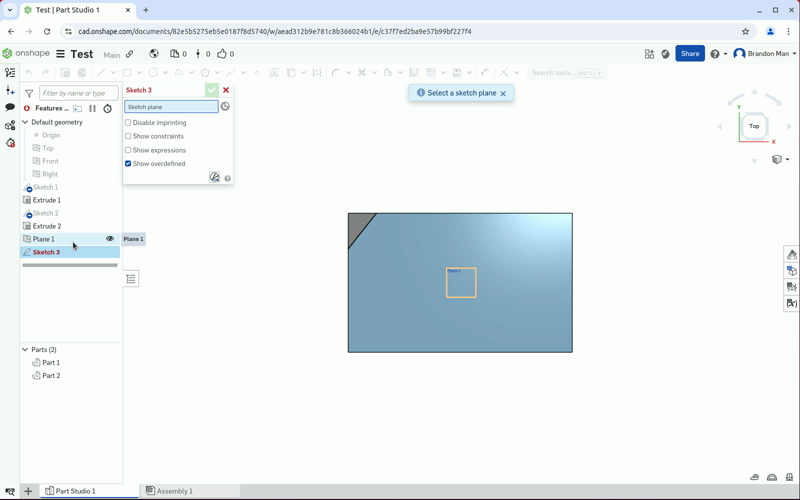
click(73, 241)
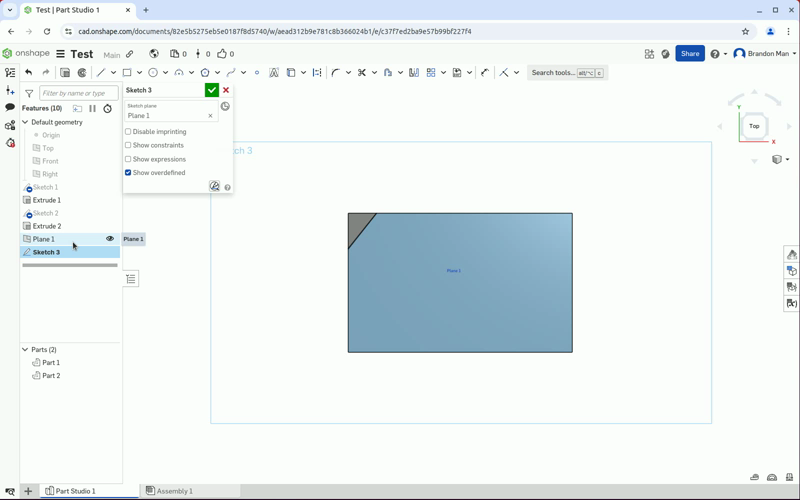
mouse_move(73, 352)
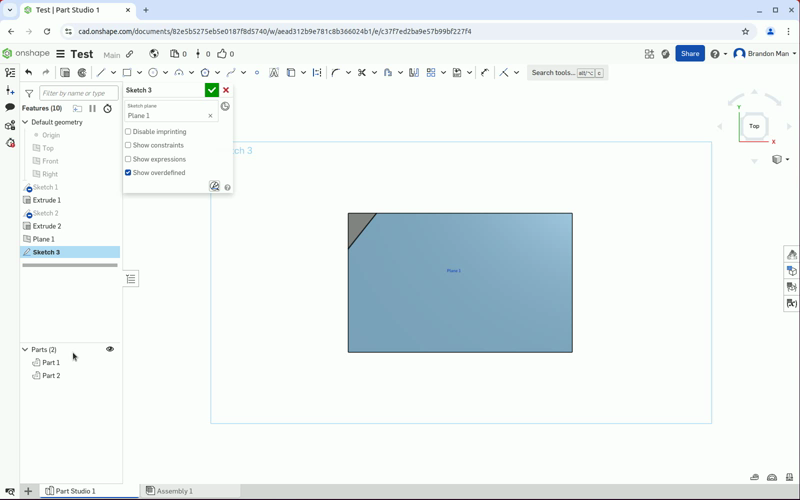
key(y)
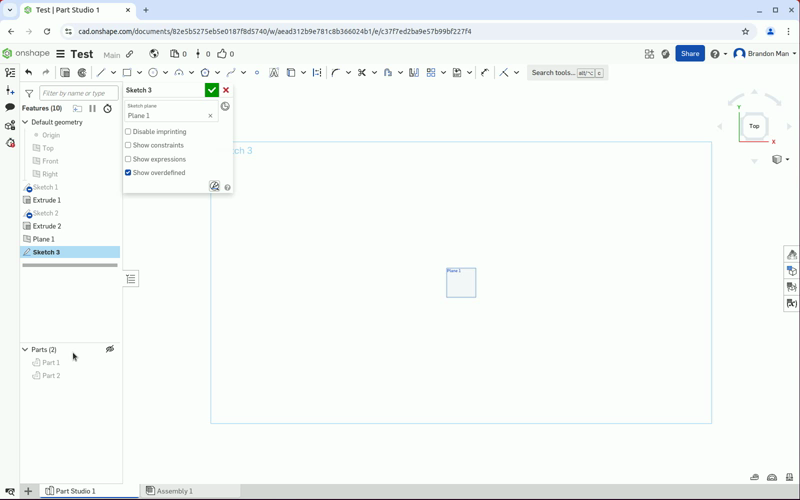
key(l)
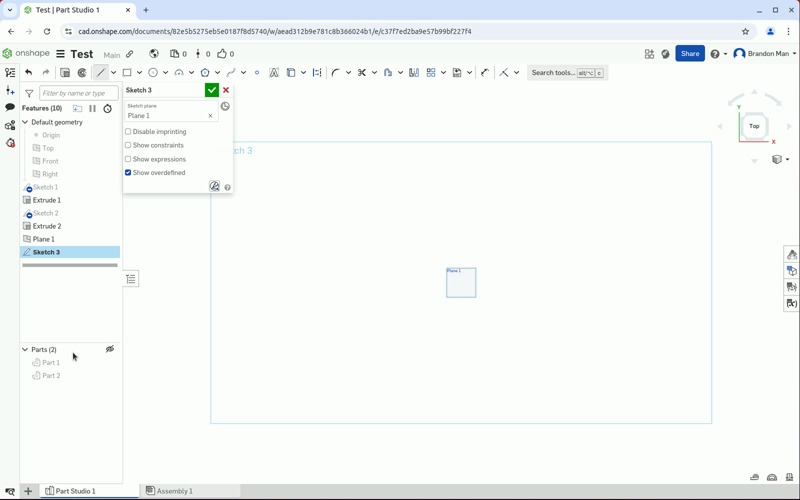
key_down(shift)
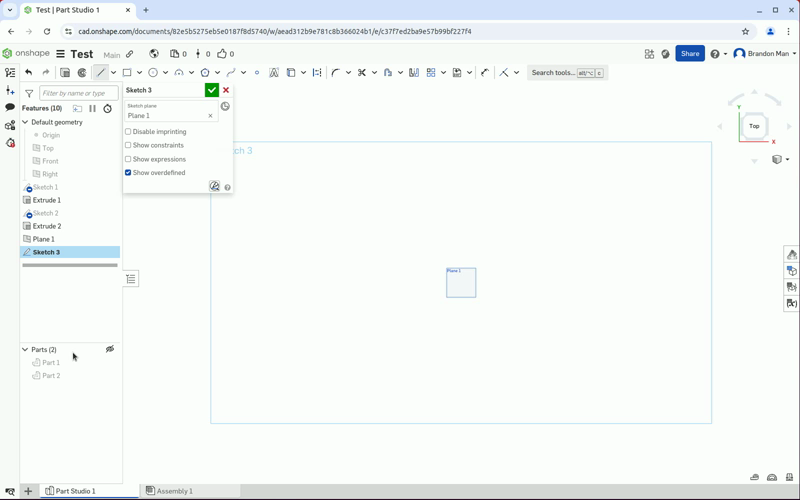
mouse_move(352, 348)
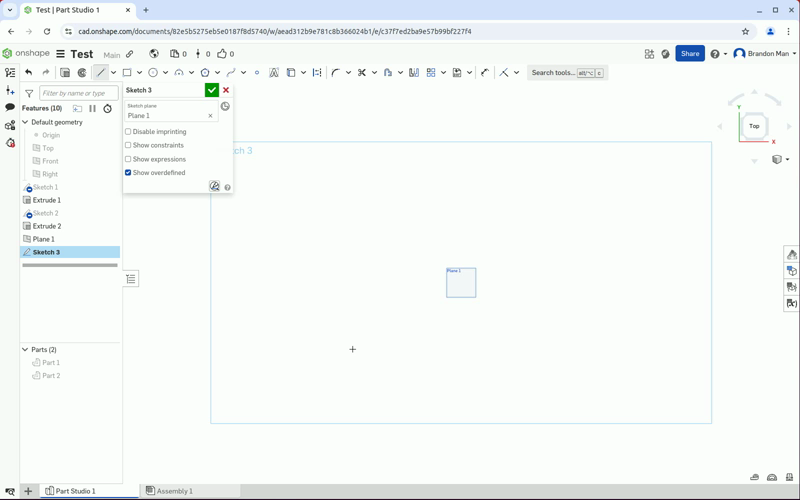
click(352, 348)
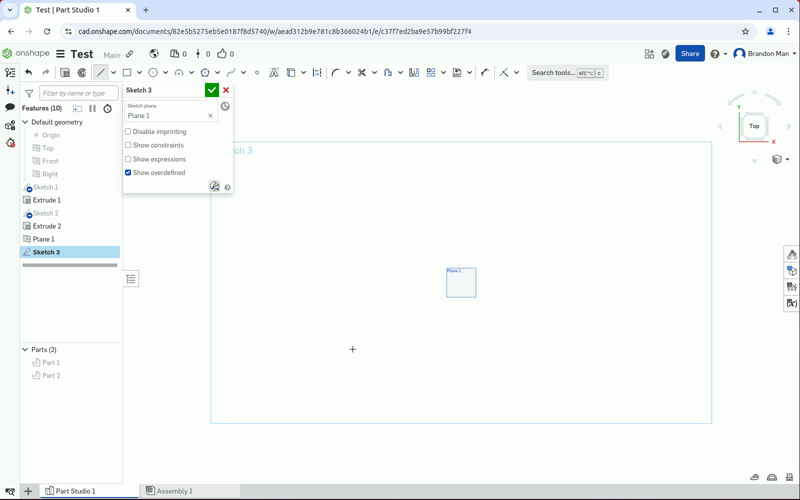
key_up(shift)
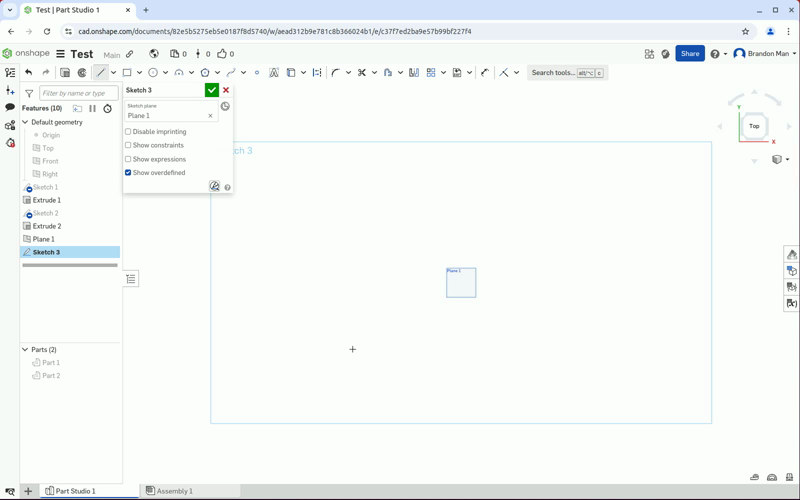
key_down(shift)
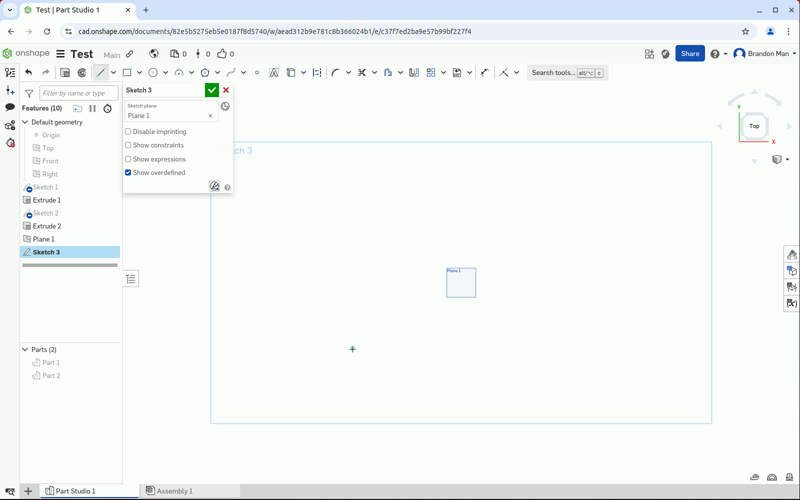
mouse_move(568, 348)
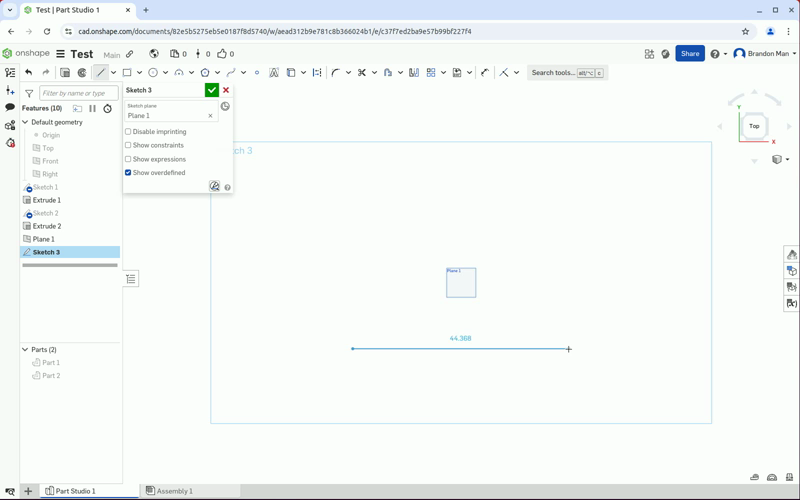
click(568, 348)
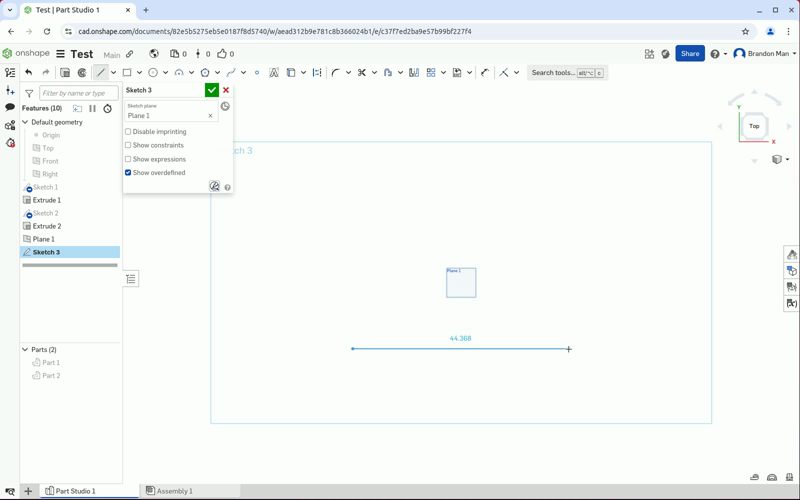
key_up(shift)
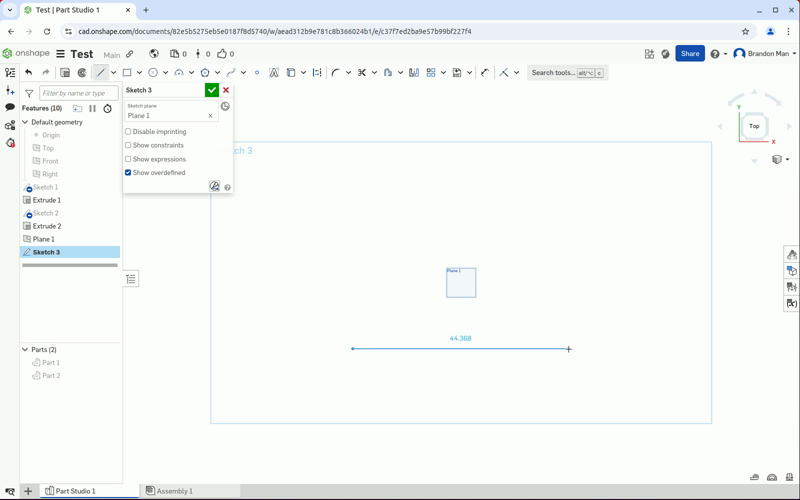
key_down(shift)
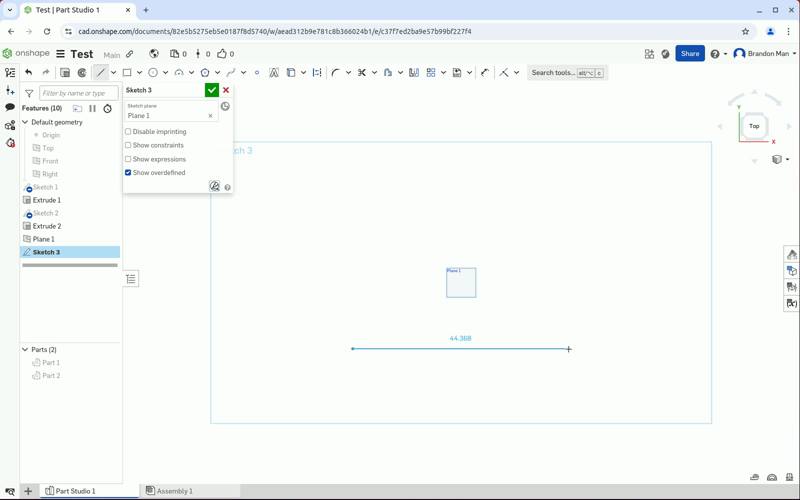
mouse_move(568, 219)
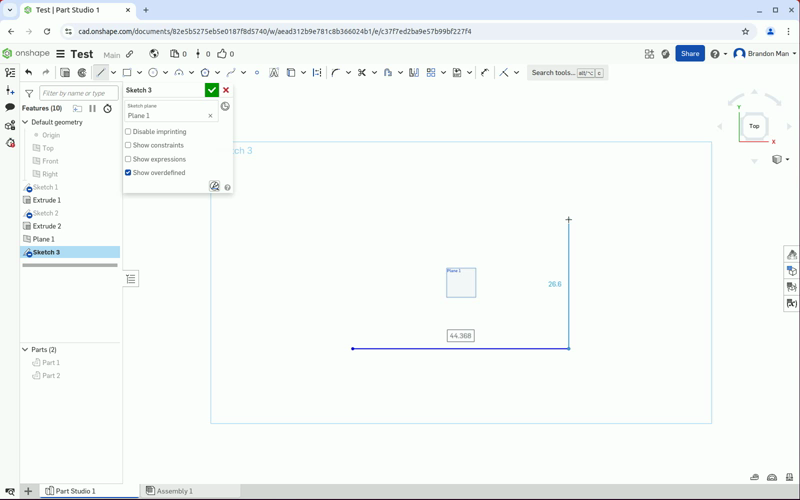
click(568, 219)
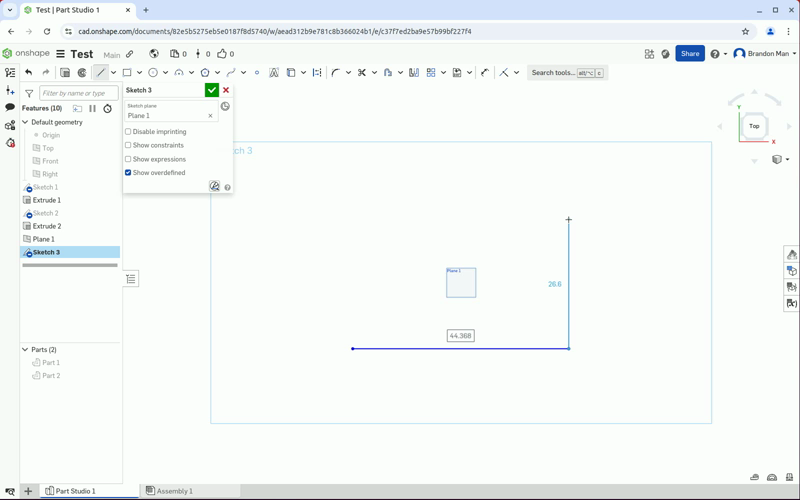
key_up(shift)
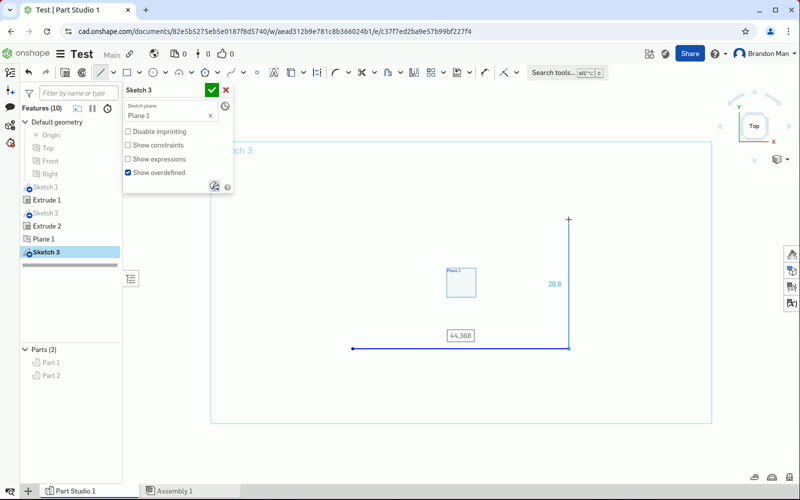
key_down(shift)
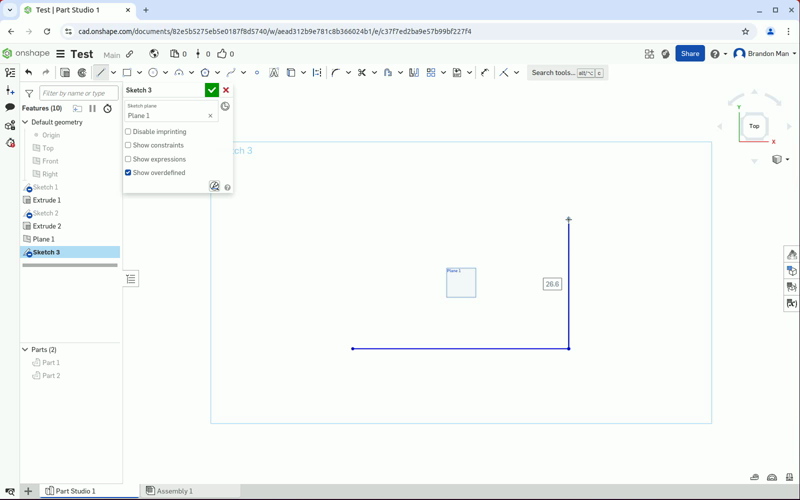
mouse_move(352, 219)
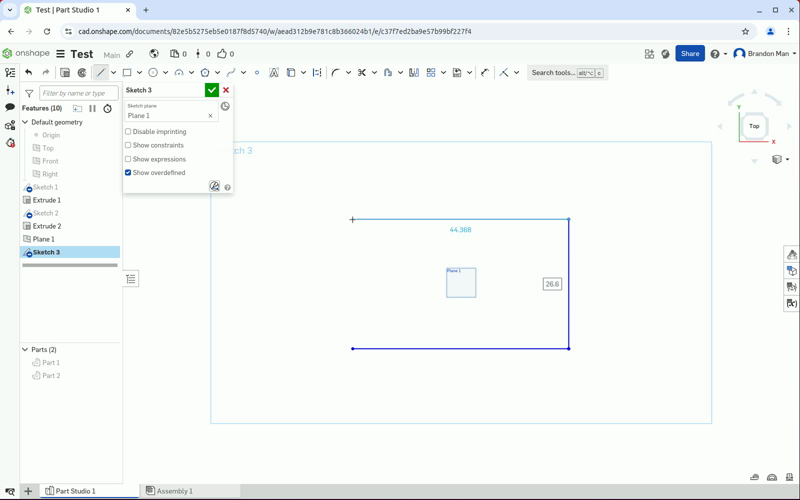
click(352, 219)
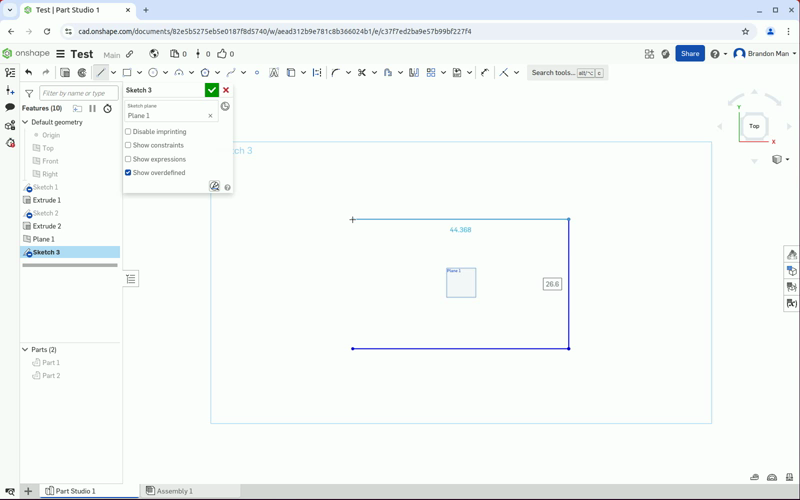
key_up(shift)
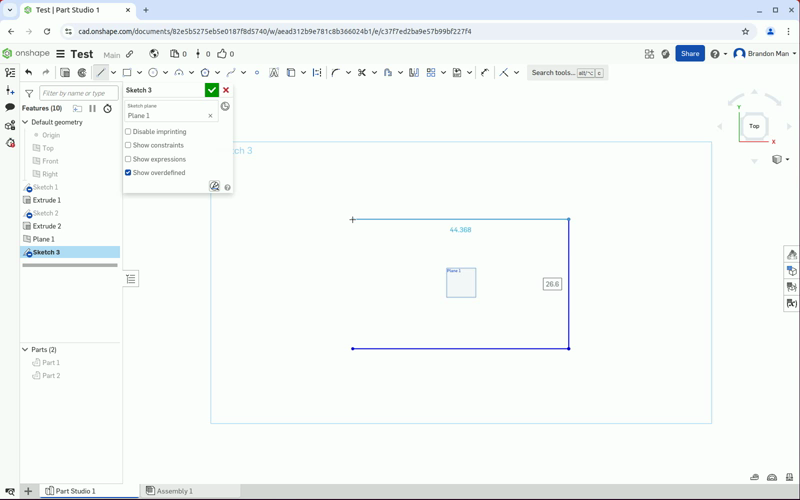
key_down(shift)
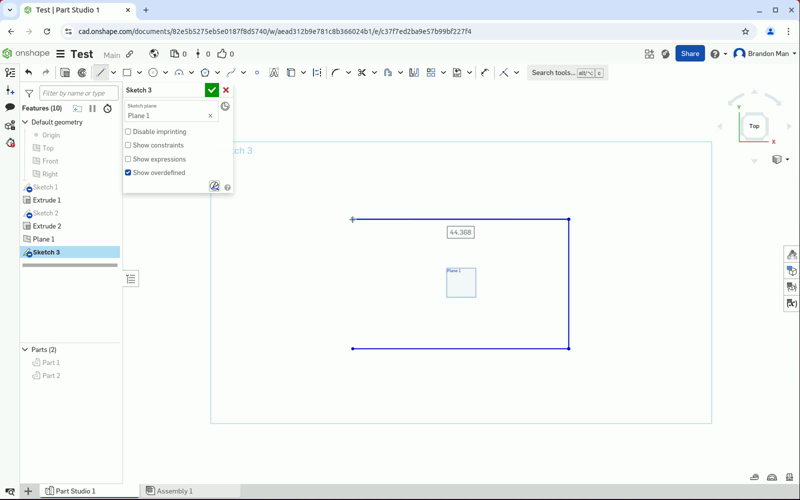
mouse_move(352, 348)
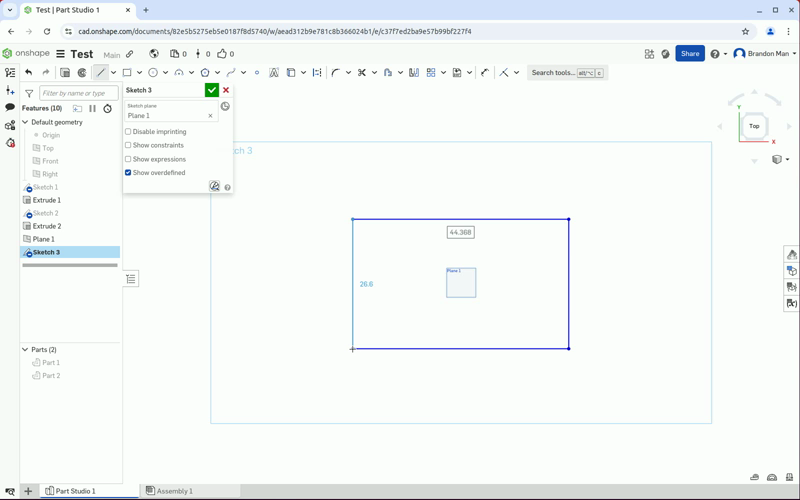
key_up(shift)
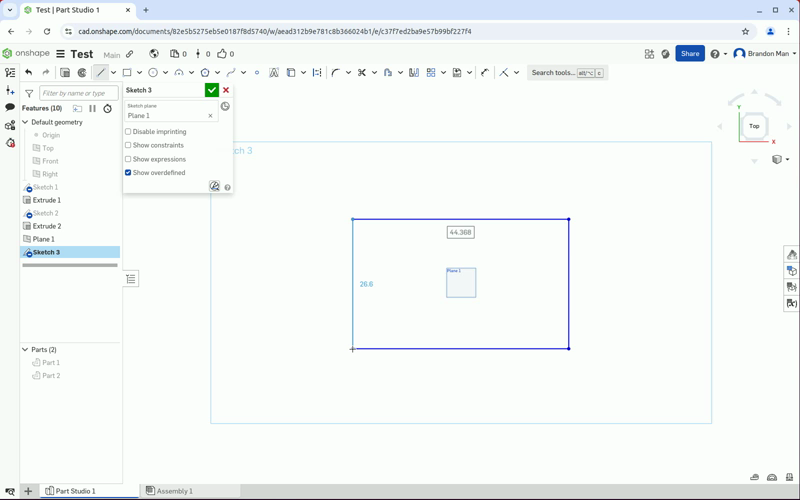
click(352, 348)
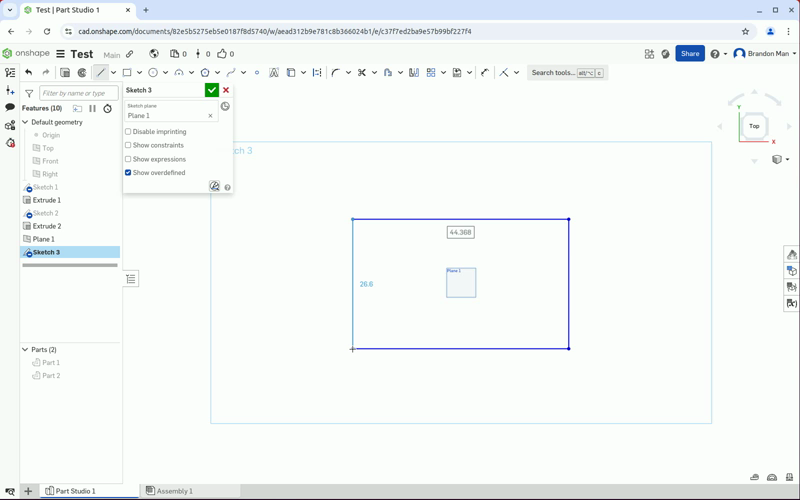
key(esc)
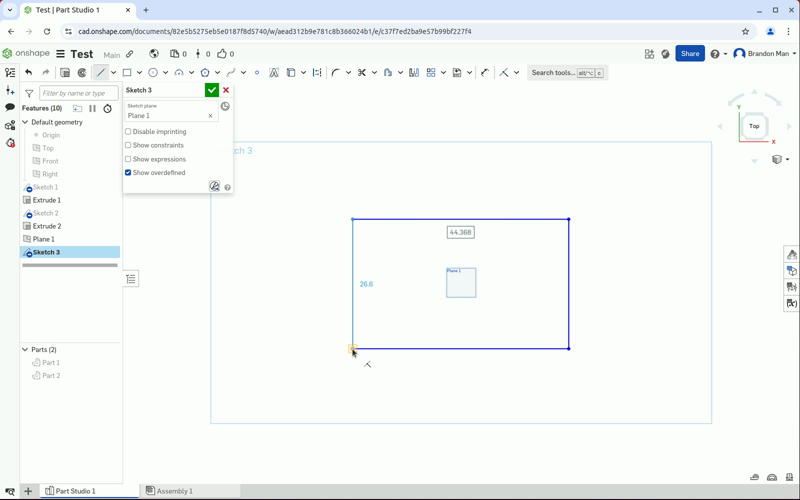
mouse_move(484, 327)
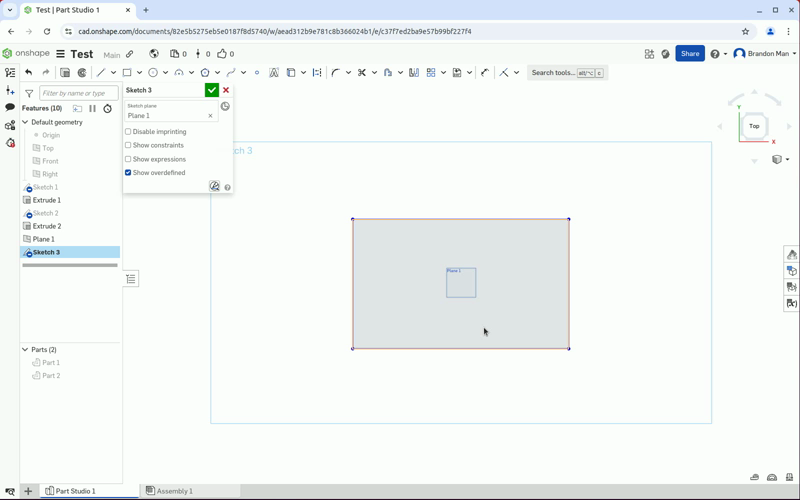
click(484, 327)
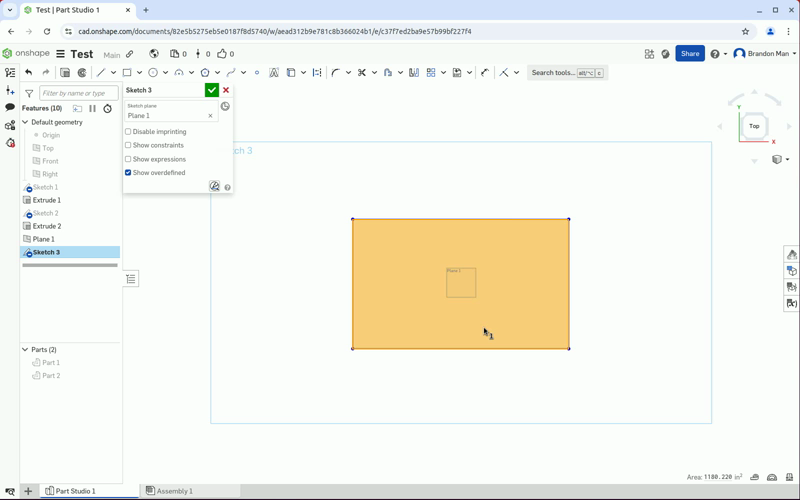
mouse_move(73, 352)
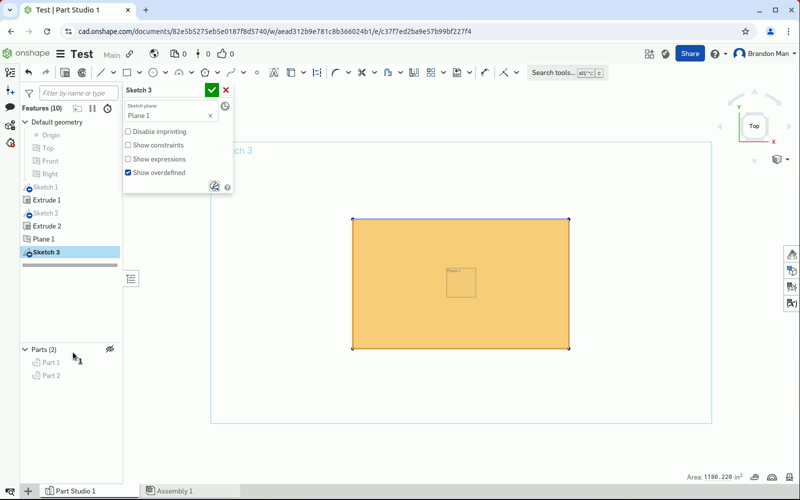
key(shift+y)
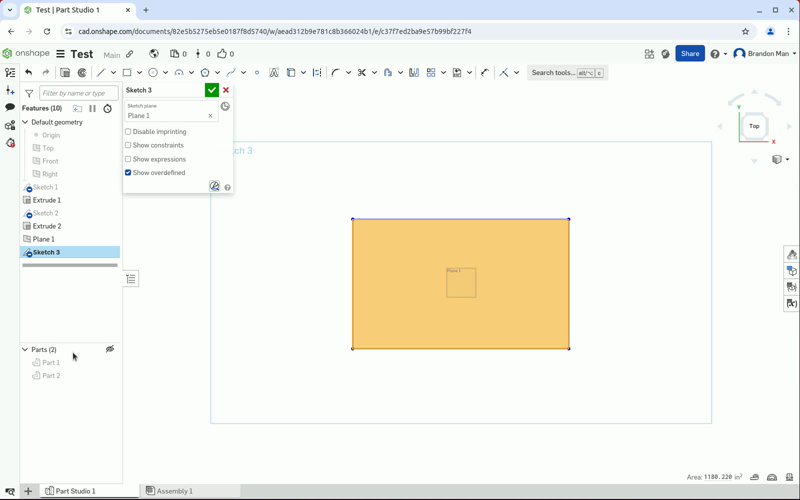
key(shift+e)
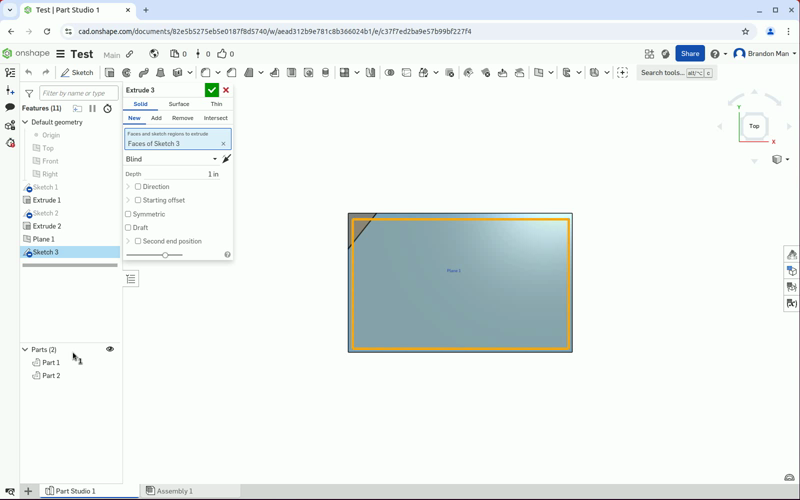
mouse_move(143, 106)
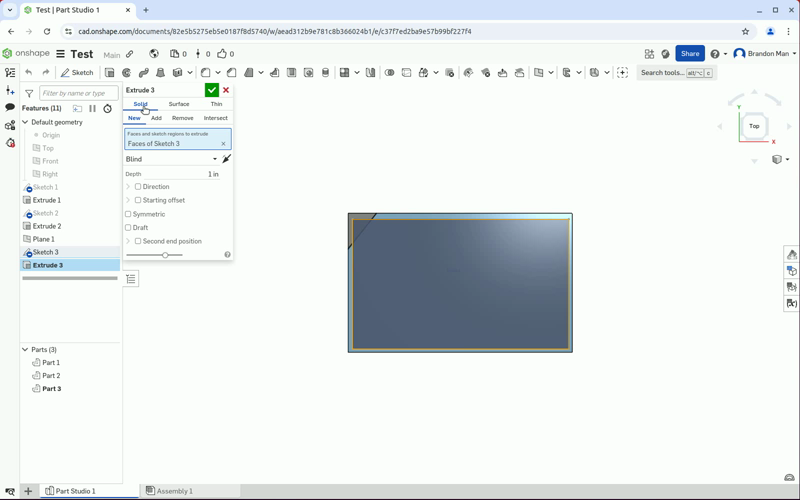
click(143, 106)
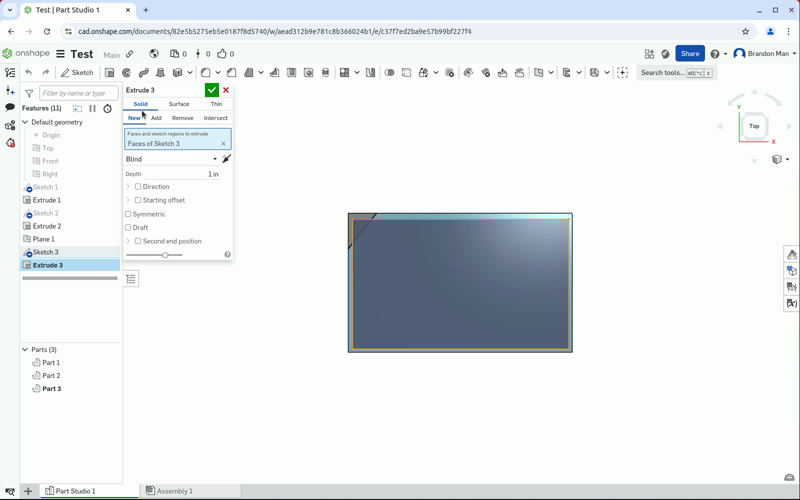
mouse_move(137, 120)
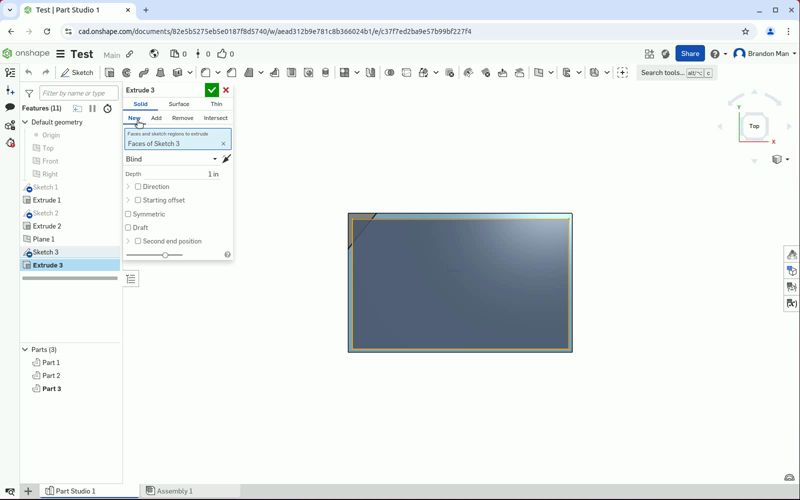
click(137, 120)
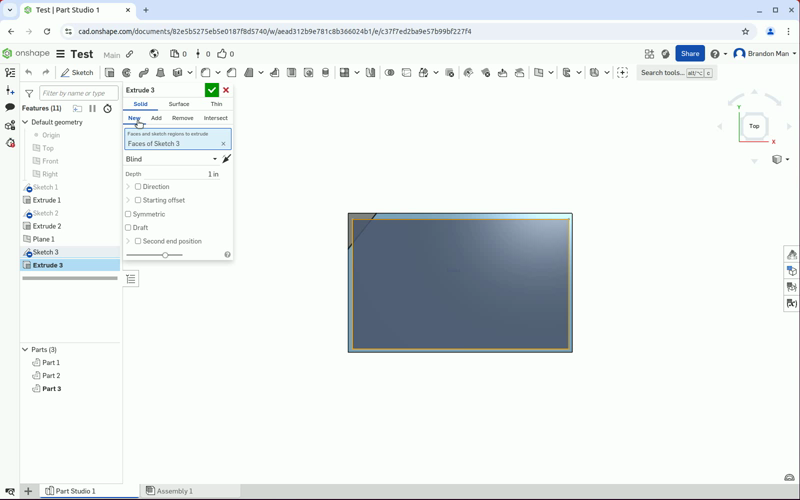
key(tab, 4)
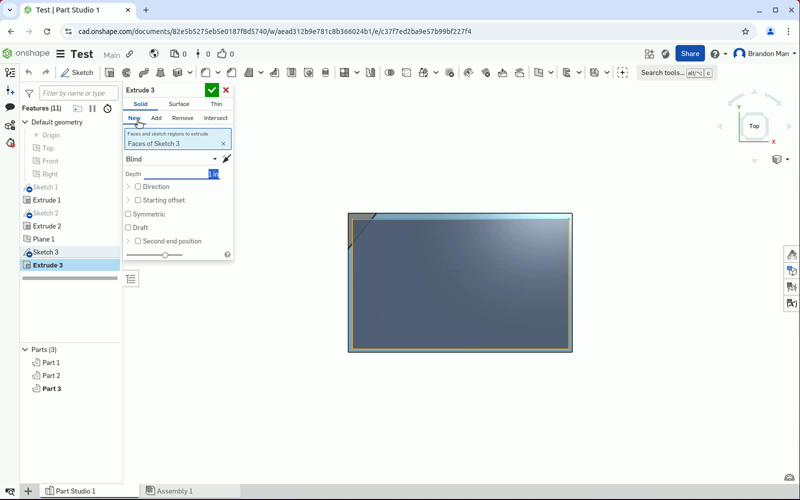
text(1.204)
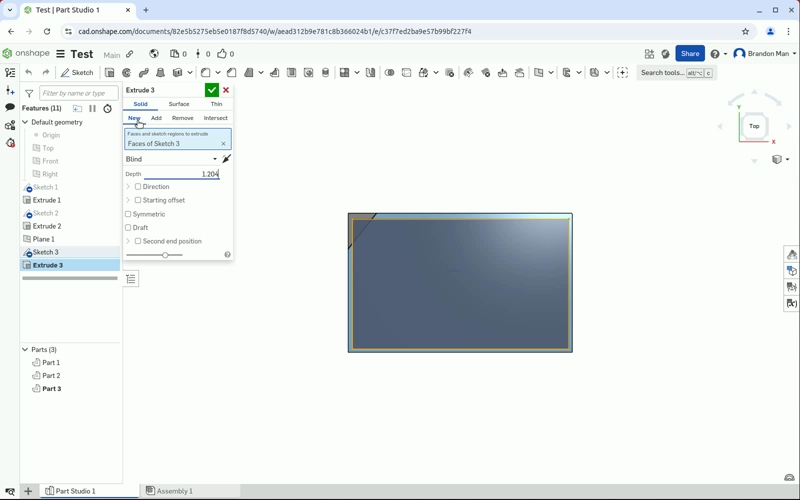
key(enter)
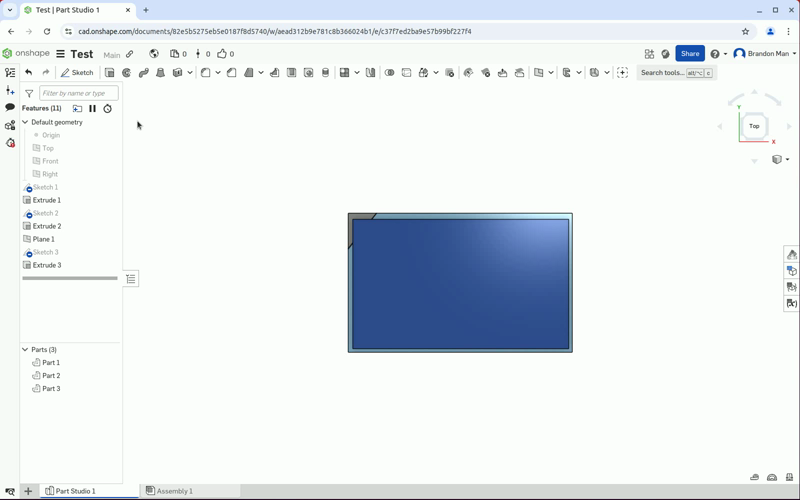
key(shift+h)
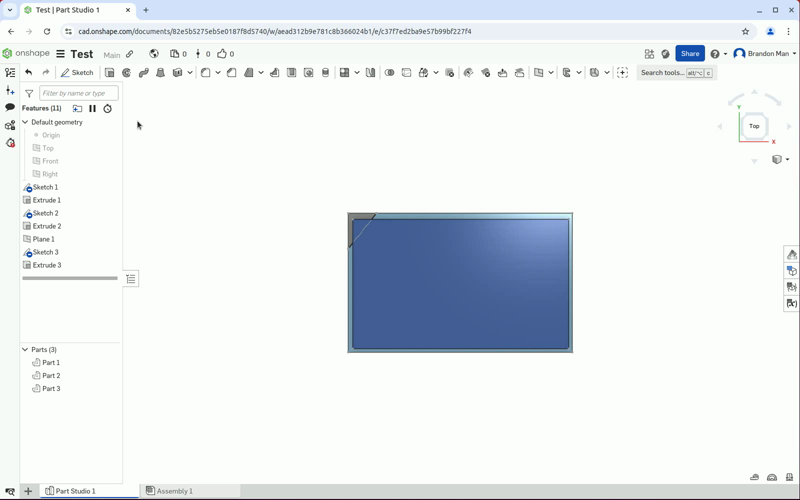
key(shift+h)
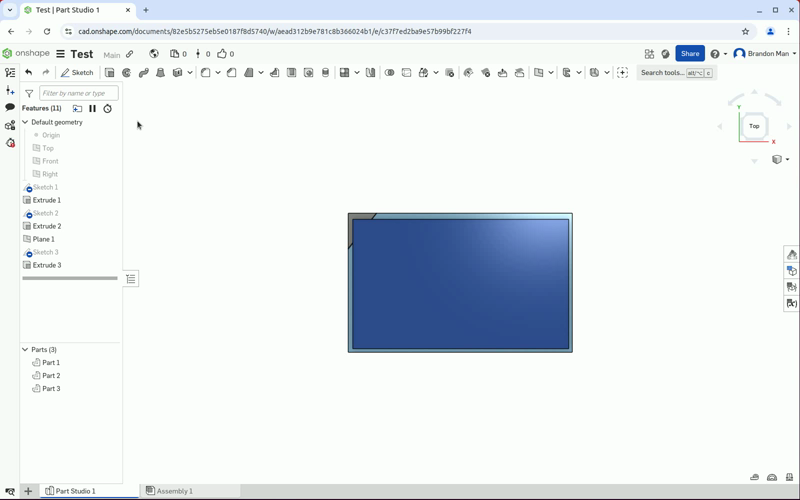
mouse_move(73, 189)
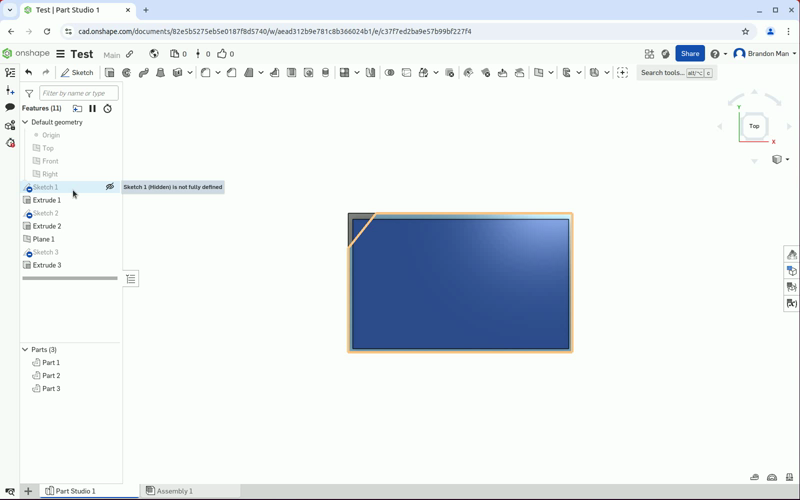
click(73, 189)
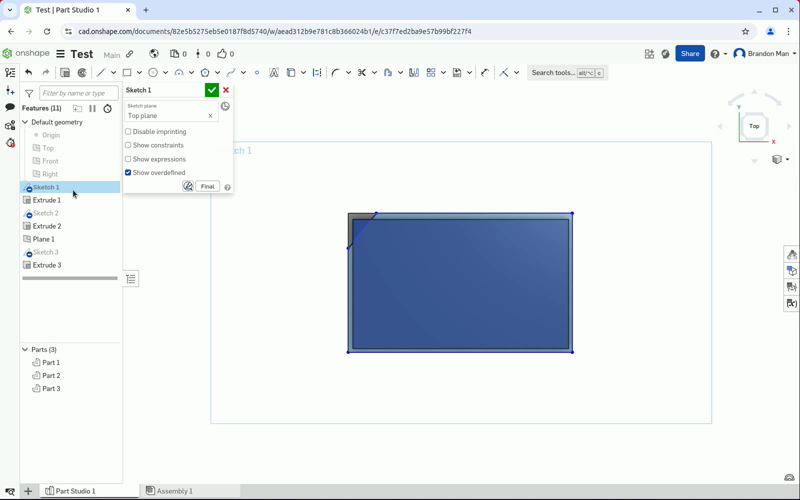
mouse_move(229, 92)
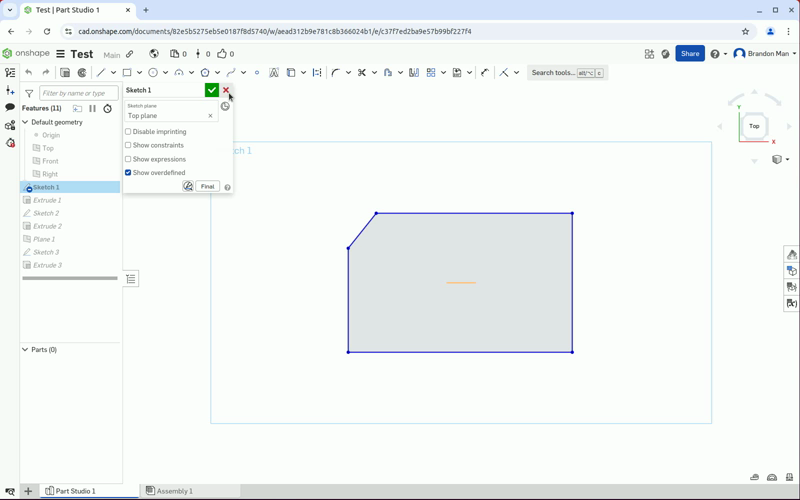
click(229, 92)
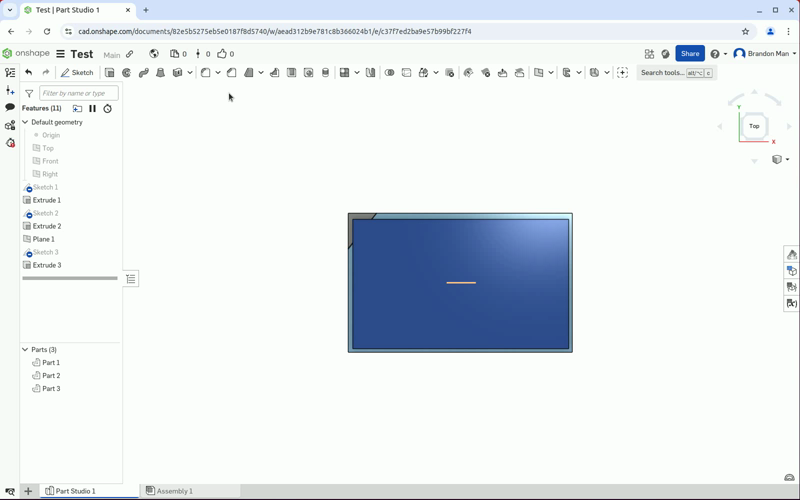
mouse_move(541, 75)
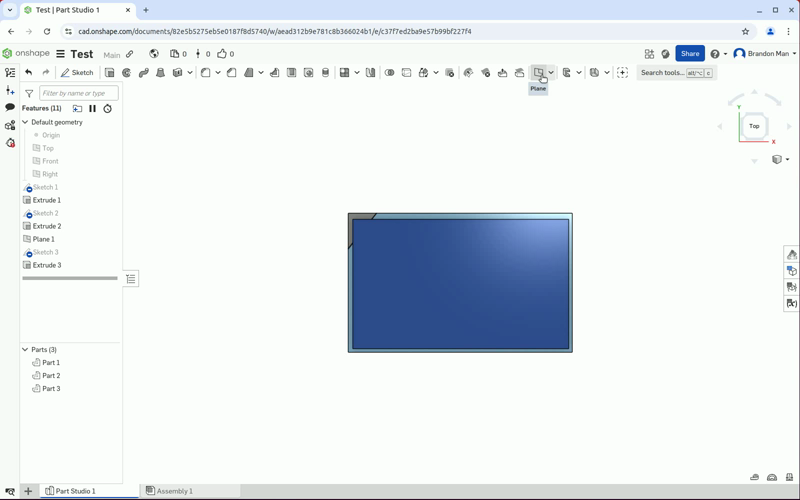
click(541, 75)
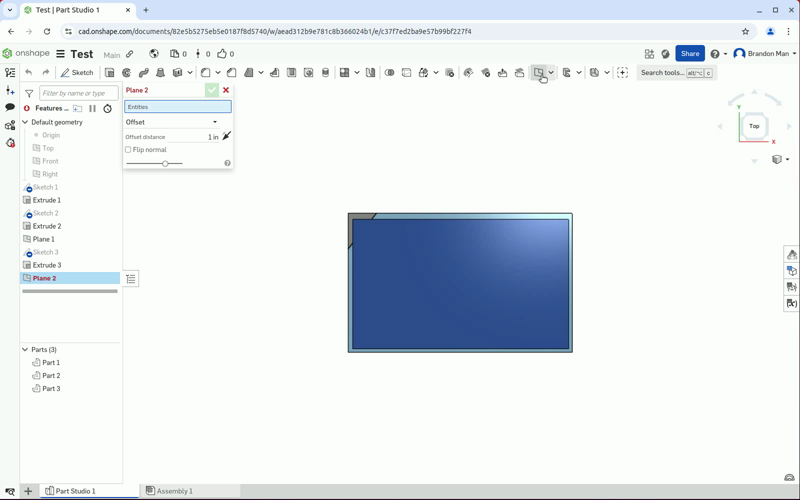
mouse_move(73, 150)
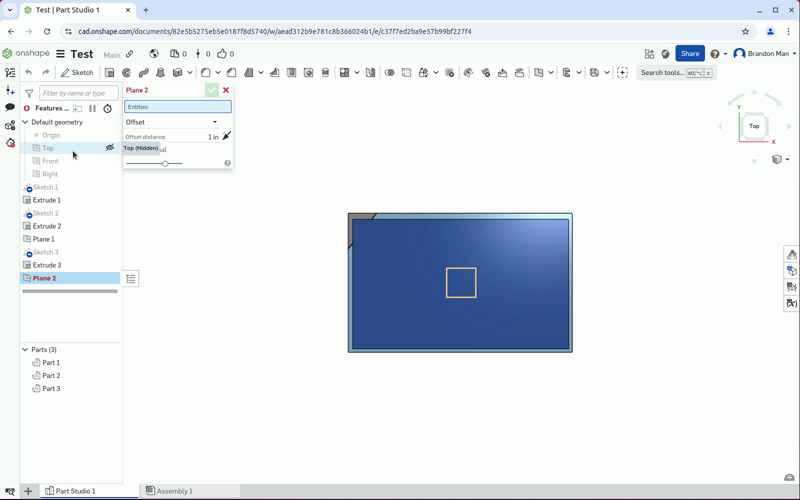
click(73, 150)
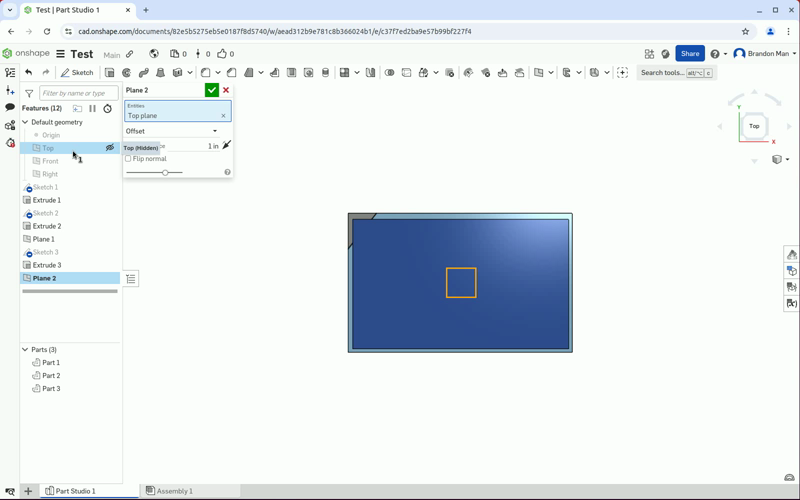
key(tab, 2)
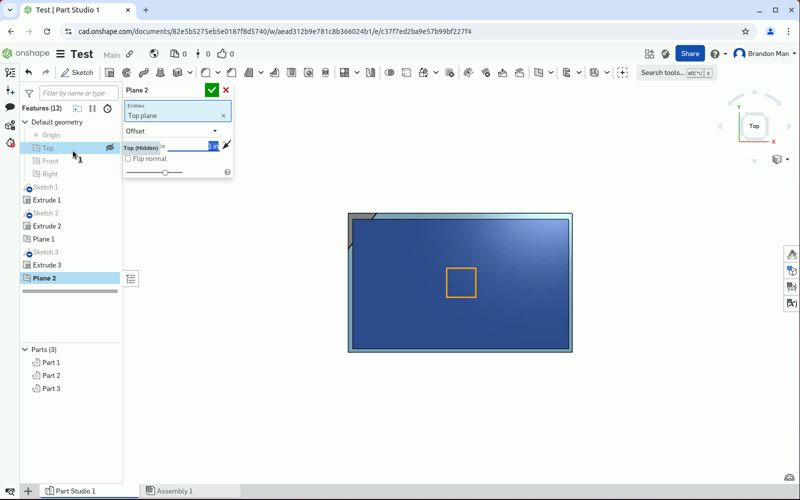
text(1.91)
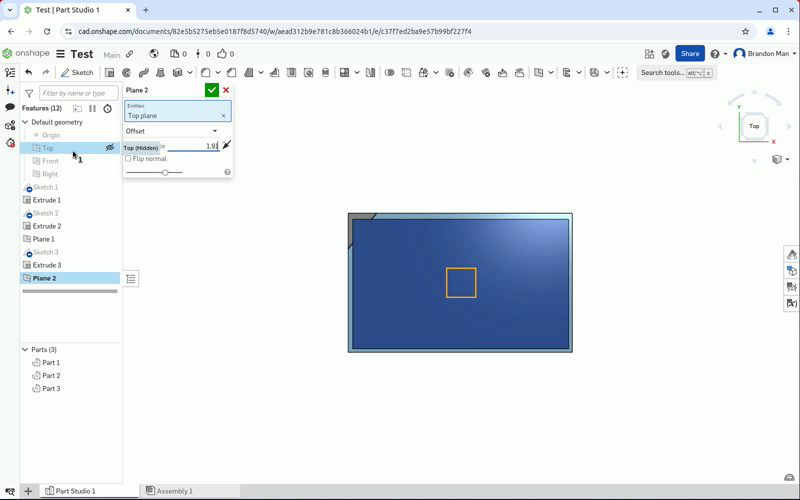
key(enter, 2)
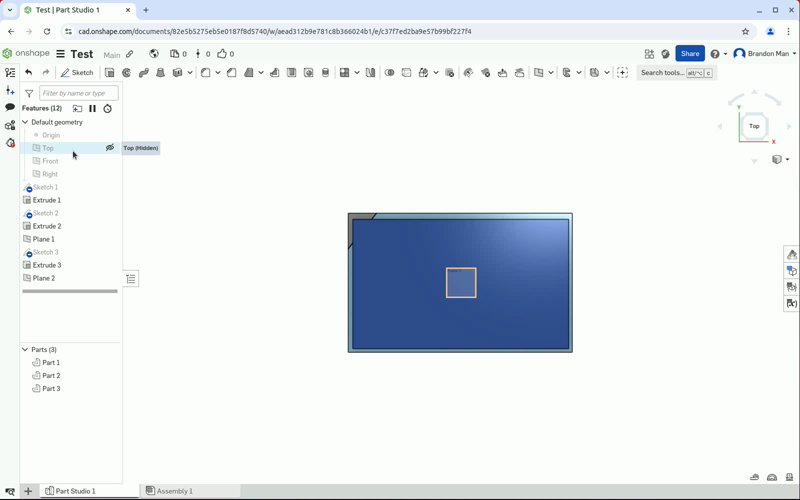
key(shift+s)
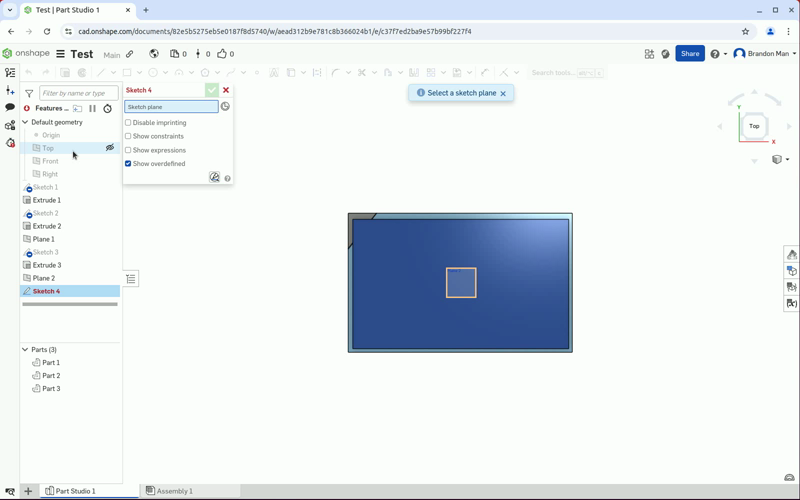
mouse_move(73, 280)
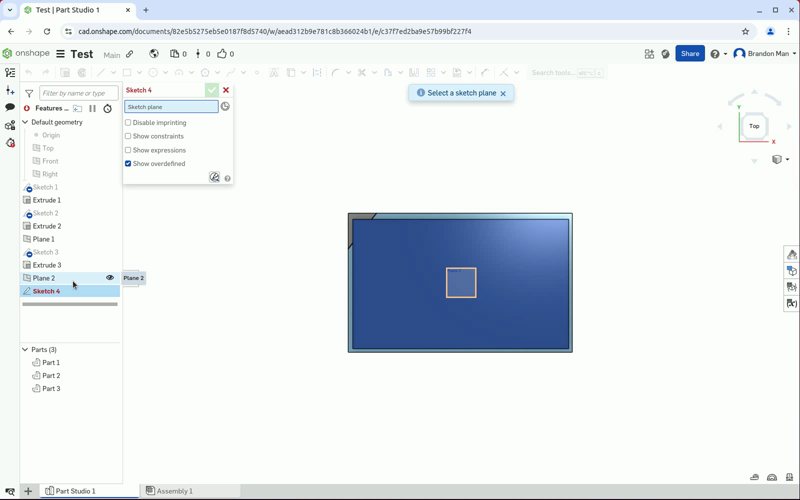
click(73, 280)
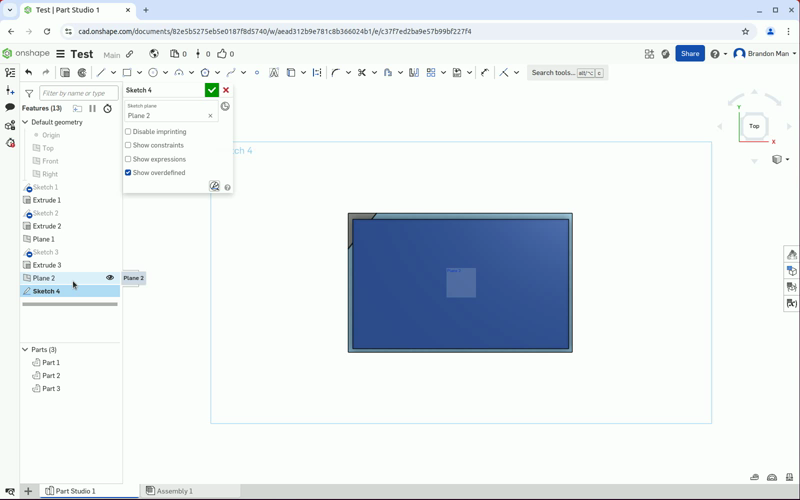
mouse_move(73, 352)
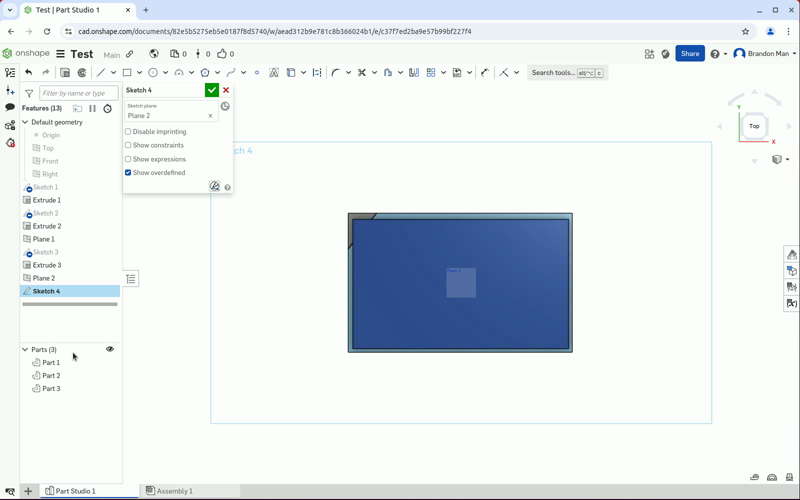
key(y)
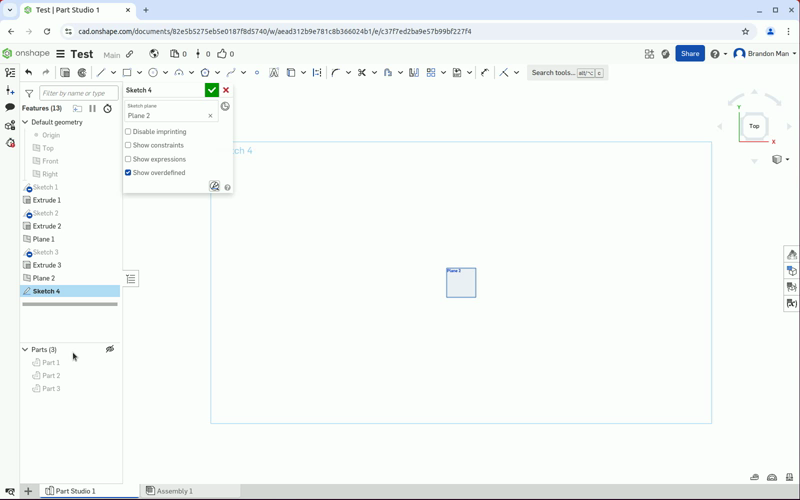
key(l)
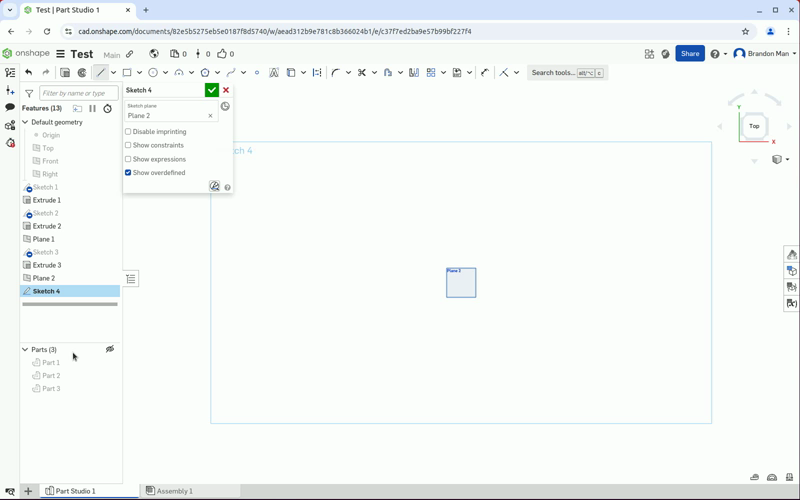
key_down(shift)
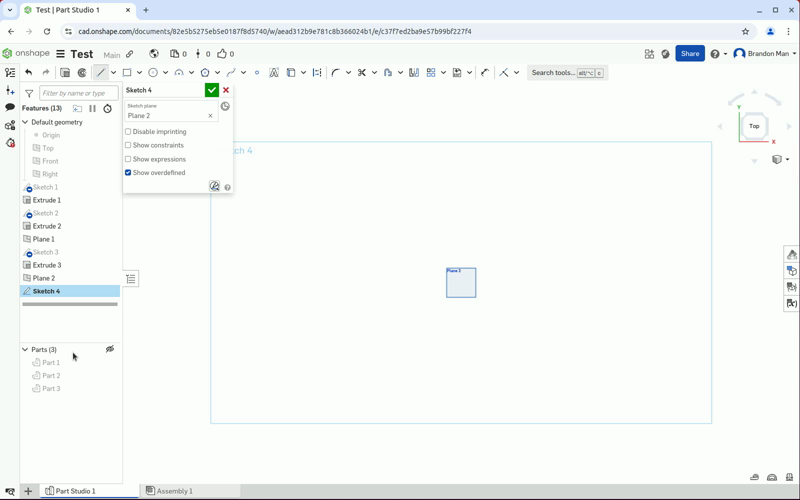
mouse_move(355, 345)
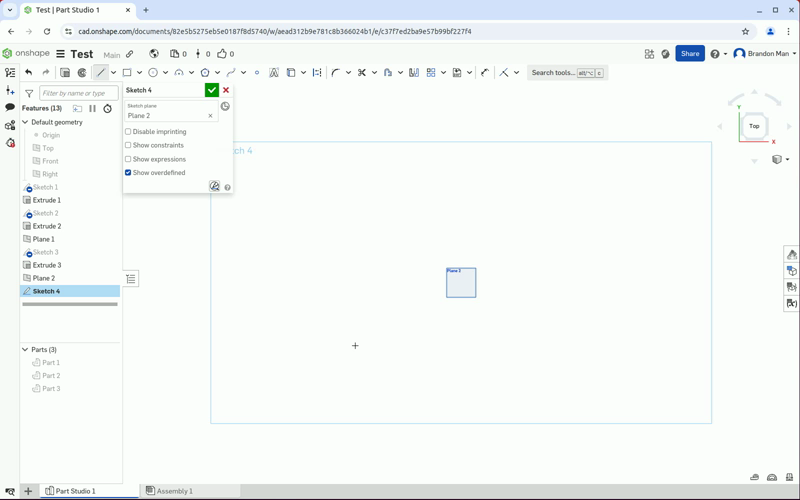
click(355, 345)
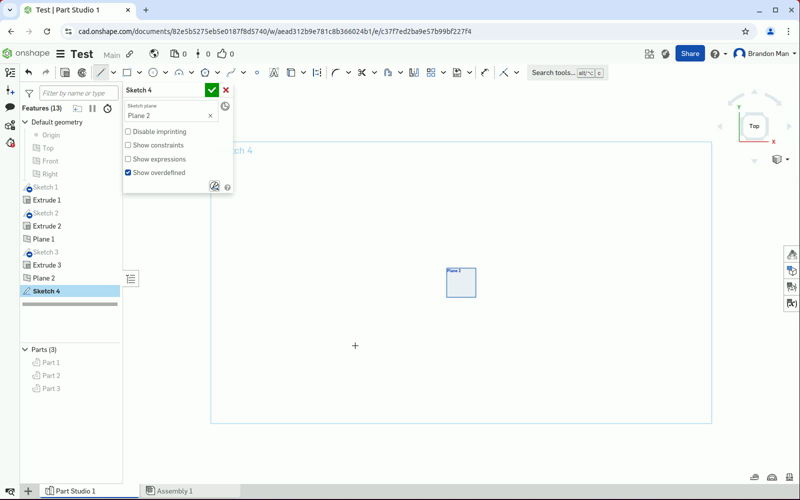
key_up(shift)
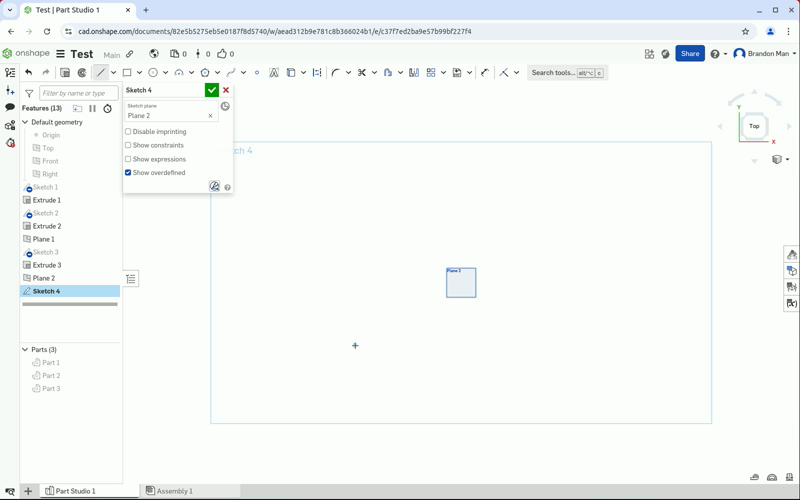
key_down(shift)
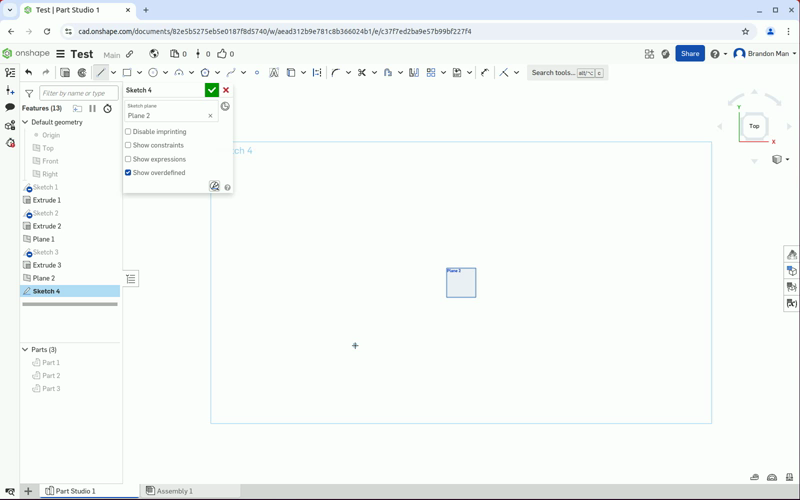
mouse_move(564, 345)
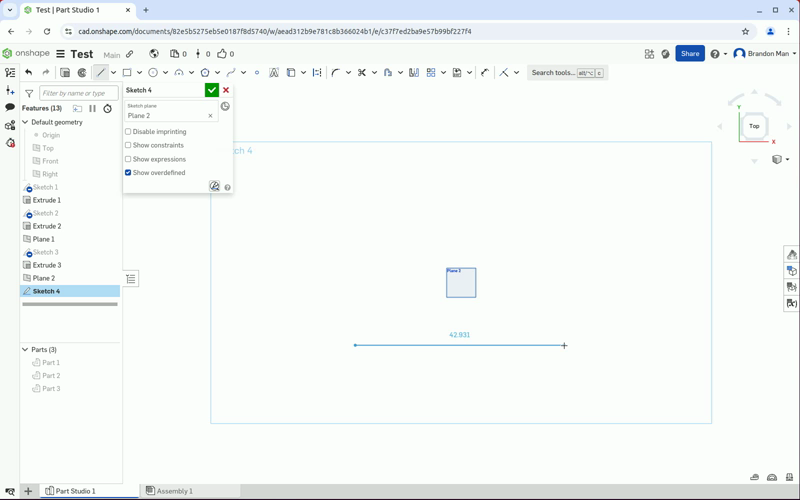
click(564, 345)
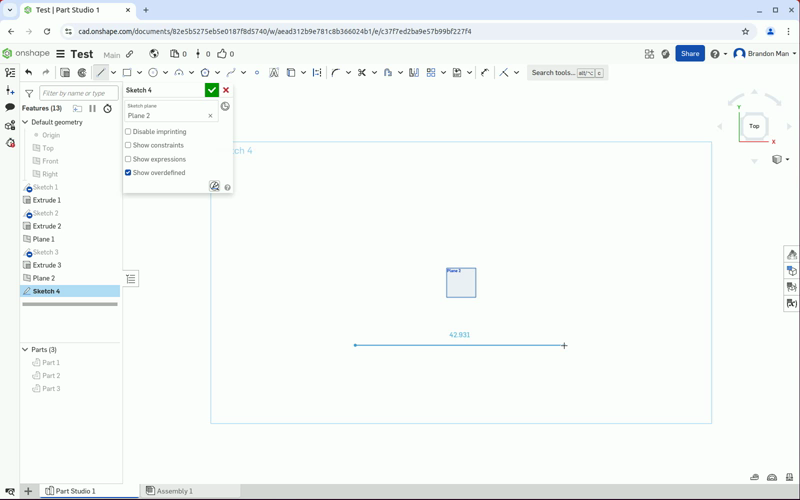
key_up(shift)
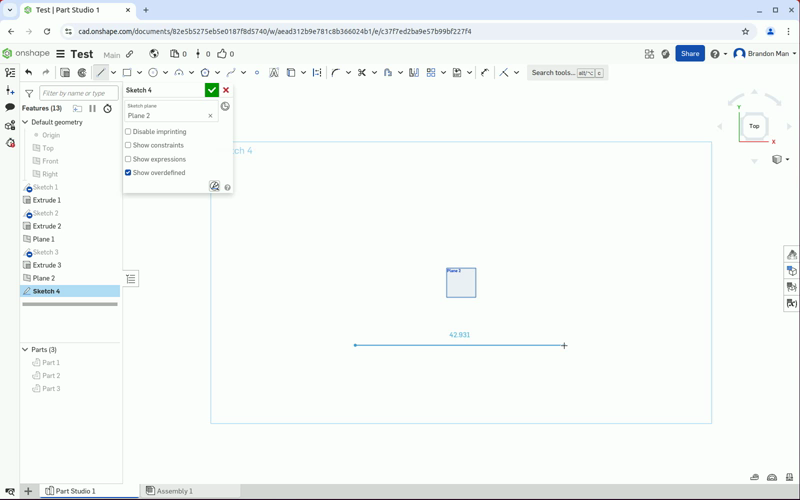
key_down(shift)
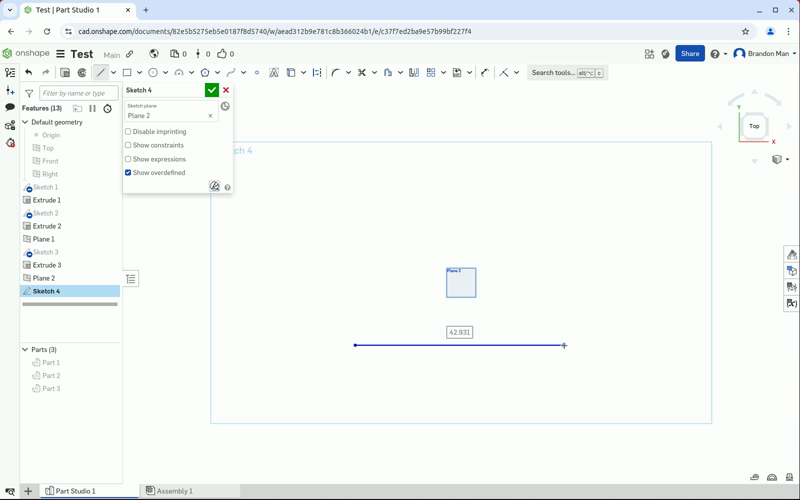
mouse_move(564, 222)
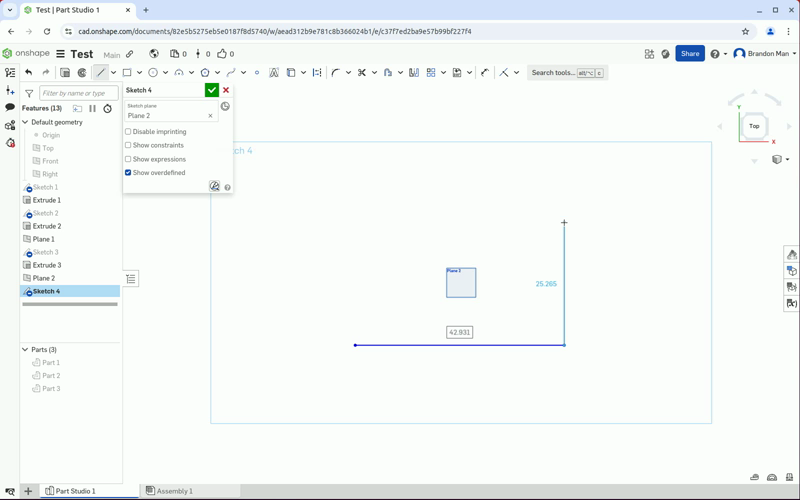
click(564, 222)
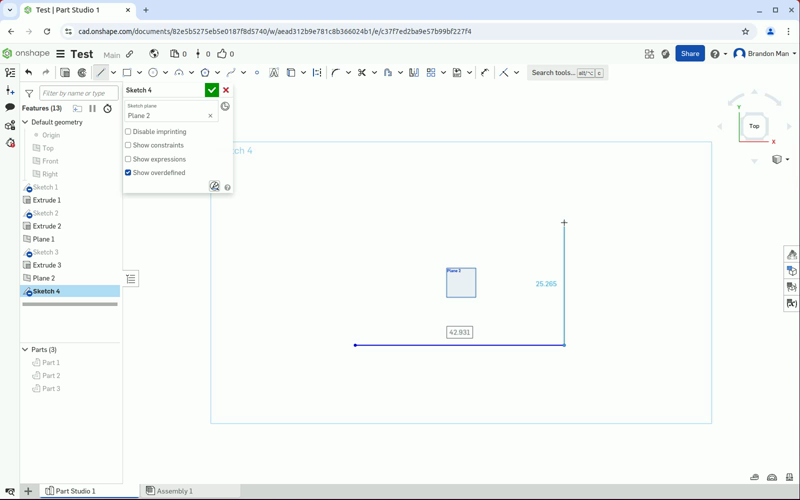
key_up(shift)
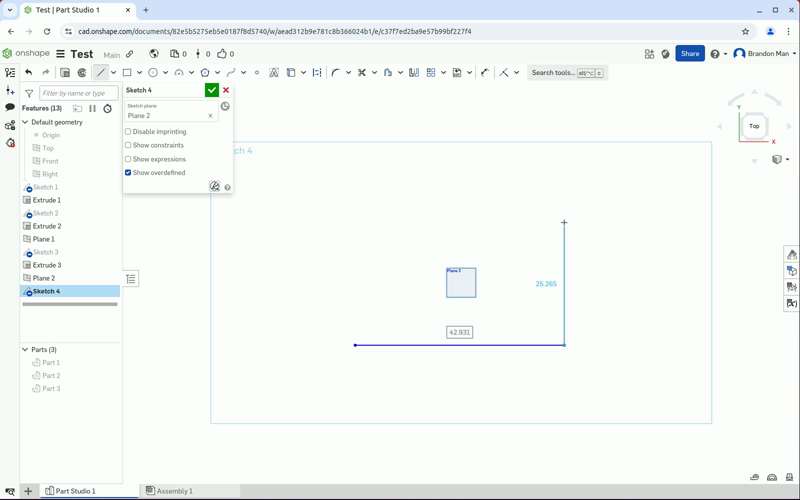
key_down(shift)
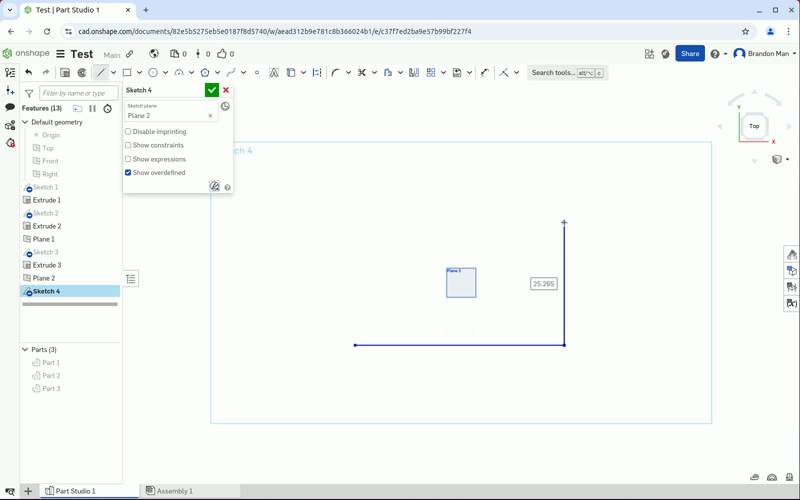
mouse_move(355, 222)
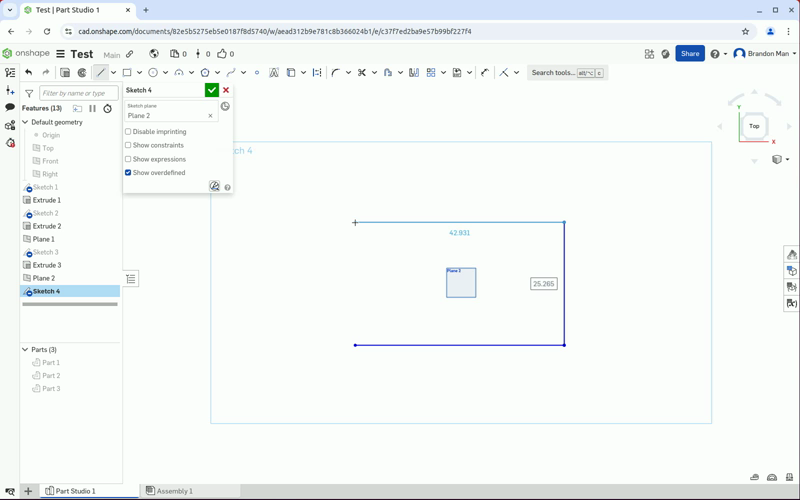
click(355, 222)
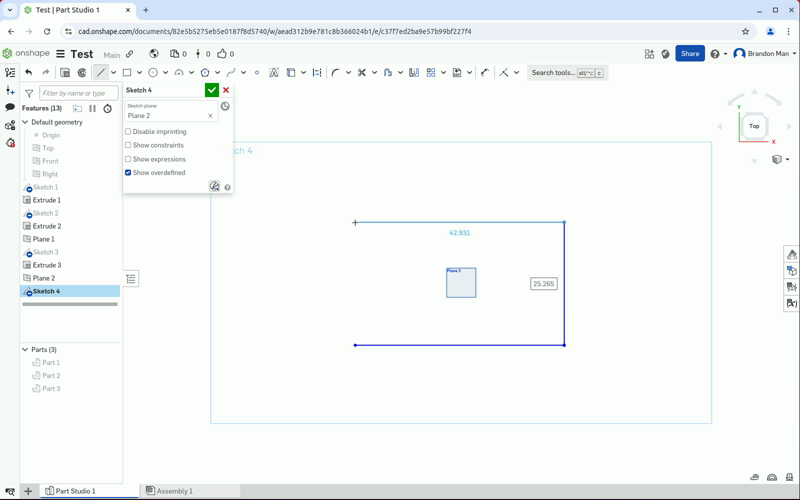
key_up(shift)
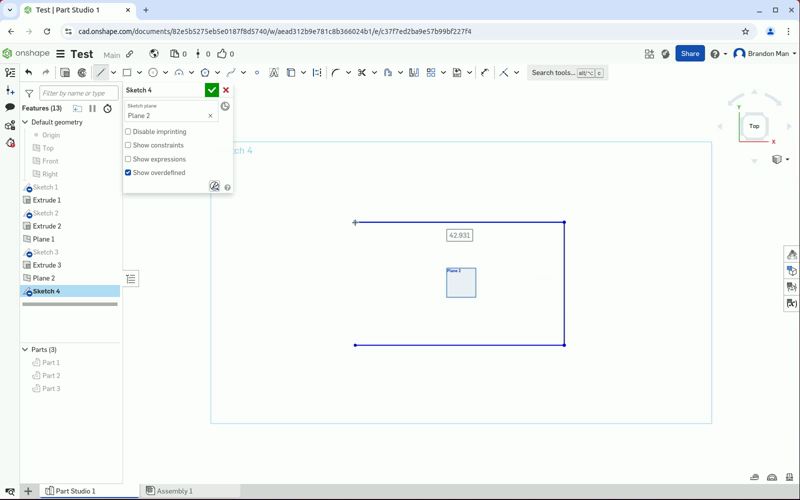
key_down(shift)
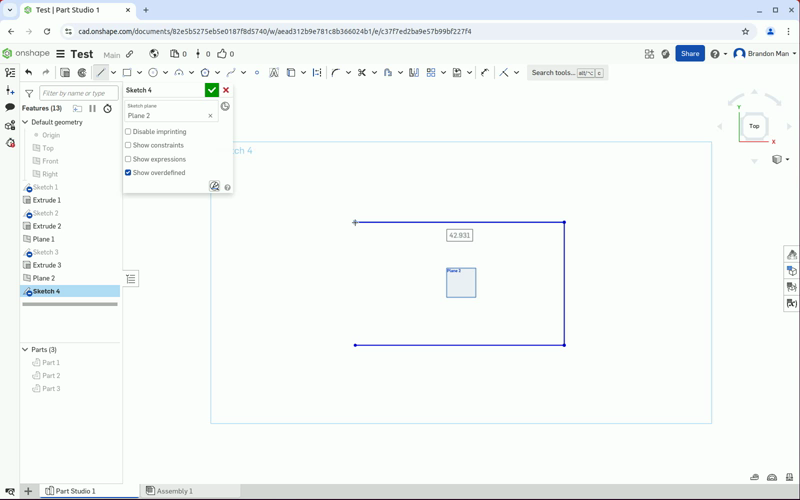
mouse_move(355, 345)
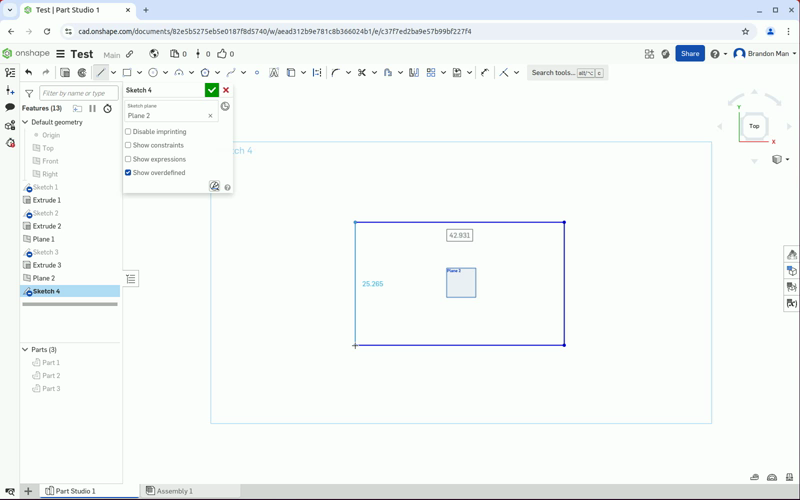
key_up(shift)
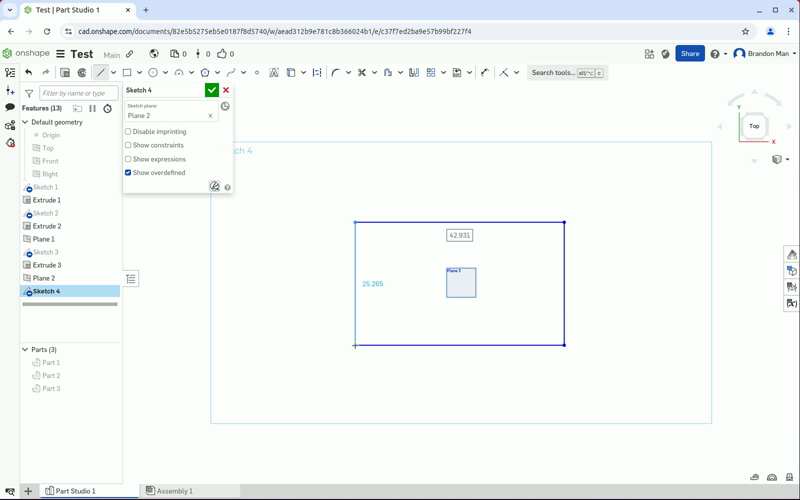
click(355, 345)
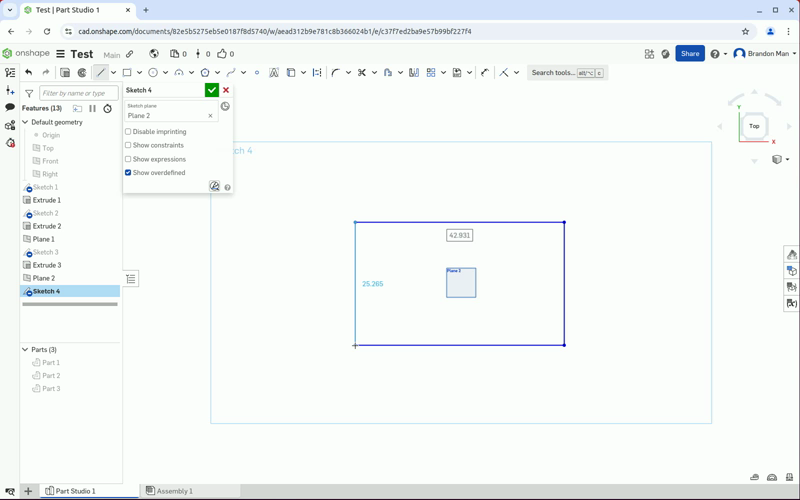
key(esc)
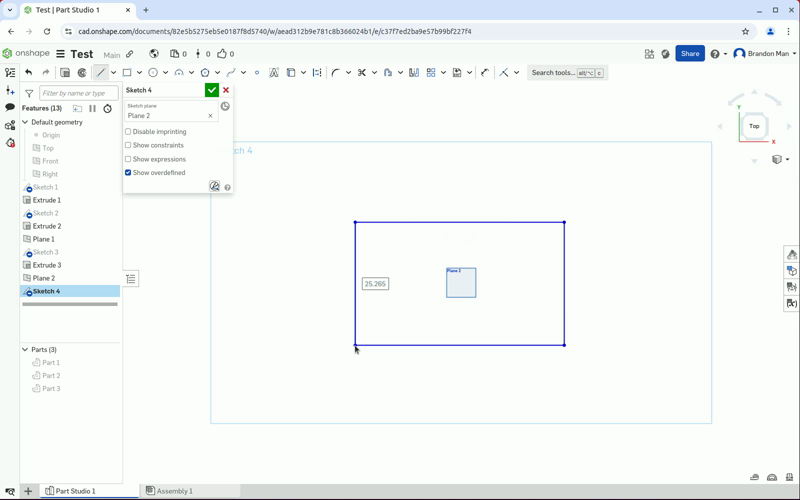
mouse_move(521, 243)
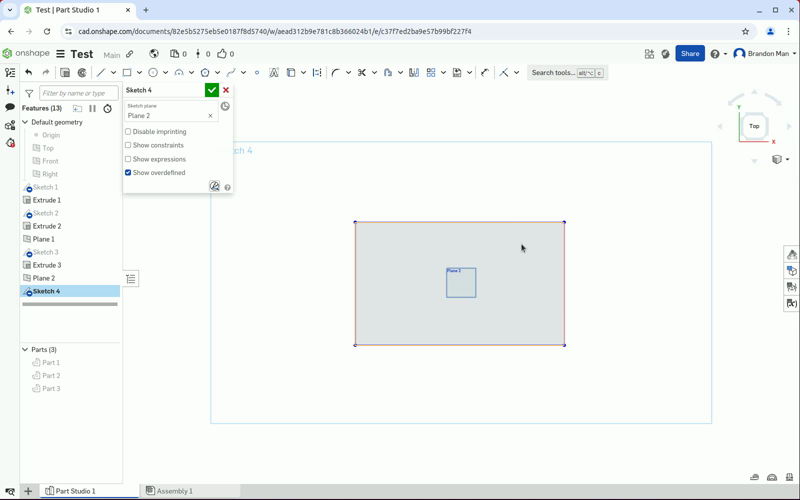
click(521, 243)
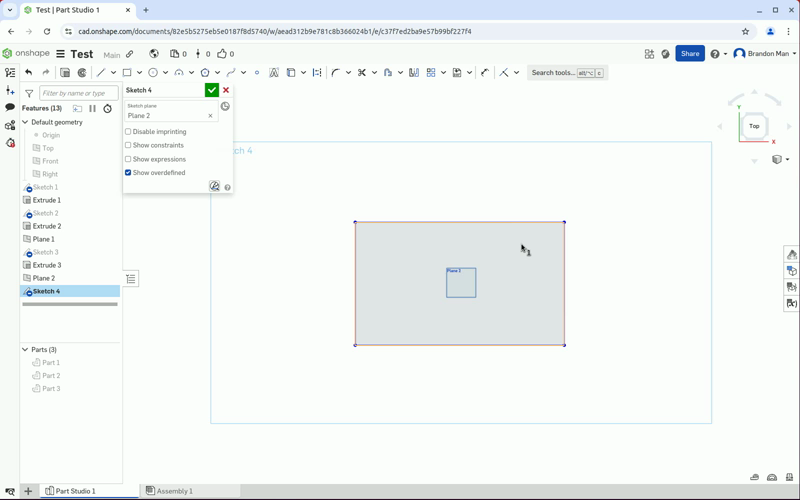
mouse_move(73, 352)
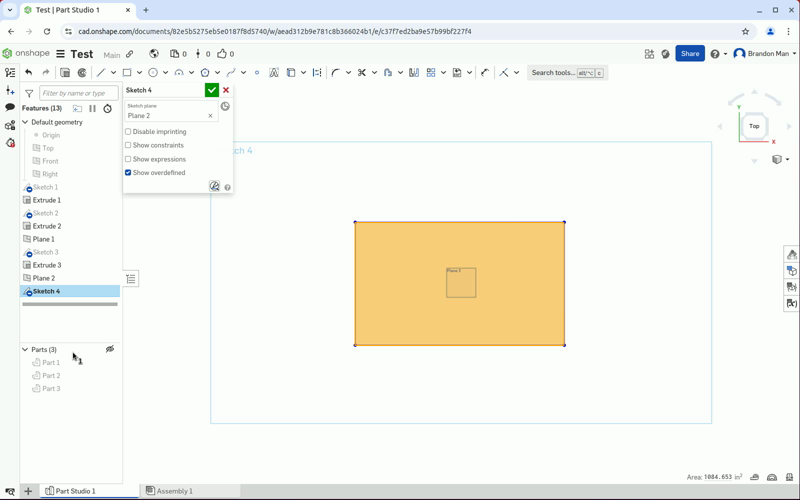
key(shift+y)
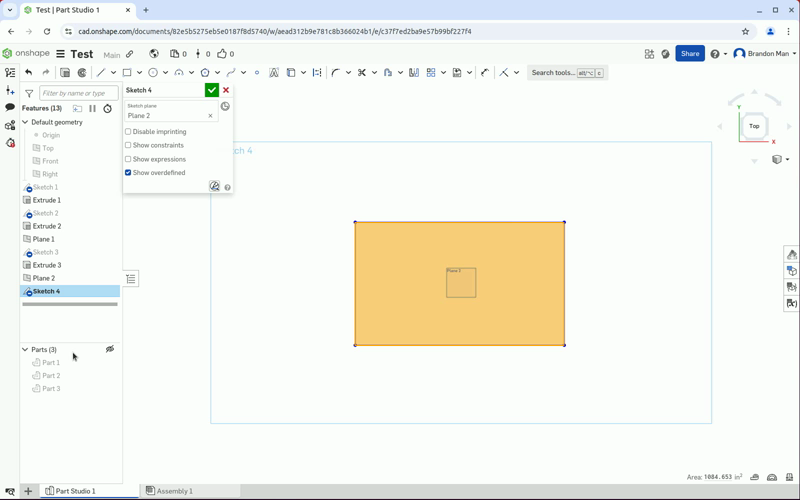
key(shift+e)
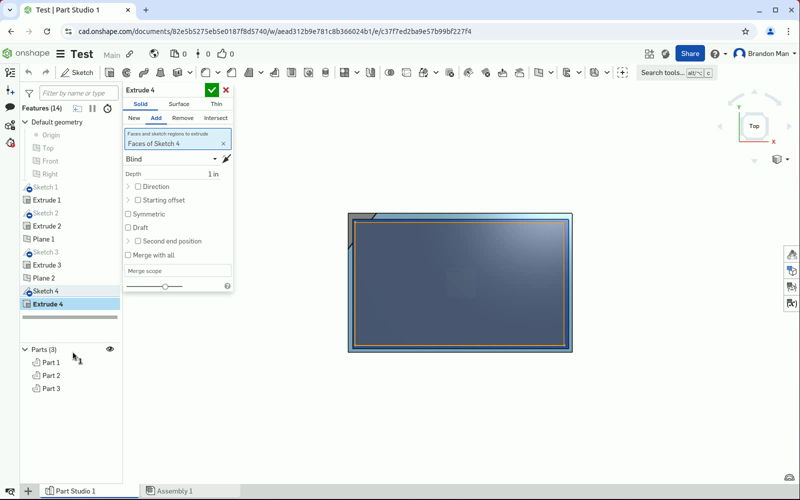
mouse_move(143, 106)
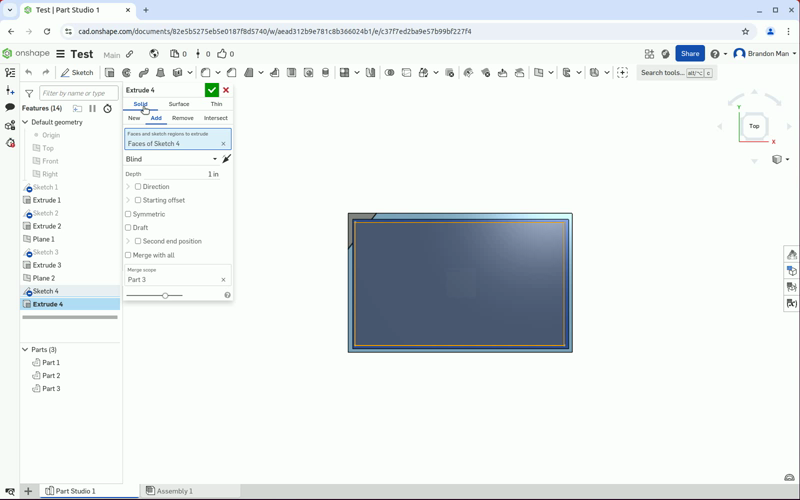
click(143, 106)
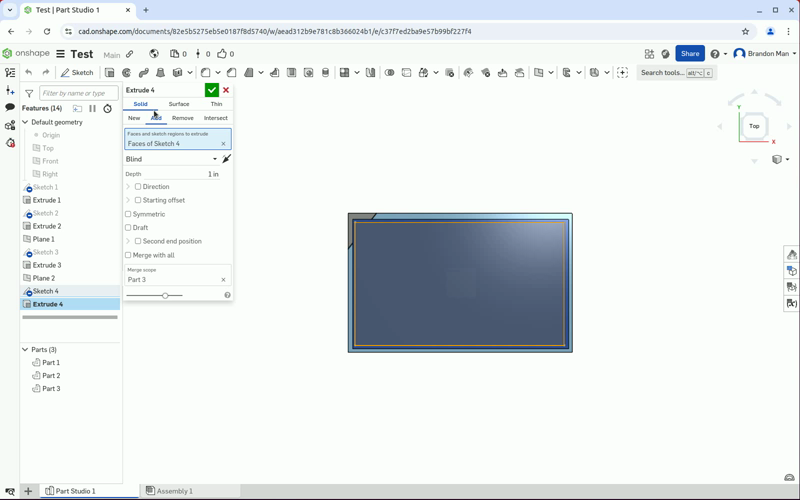
mouse_move(186, 120)
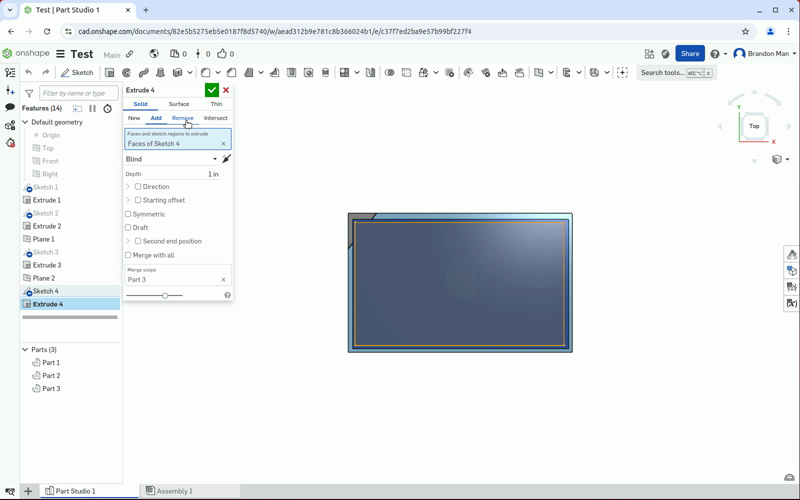
click(186, 120)
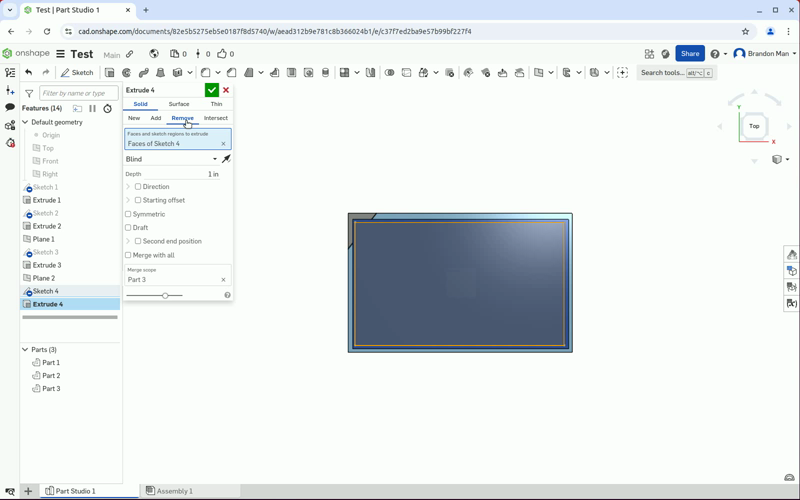
key(tab, 4)
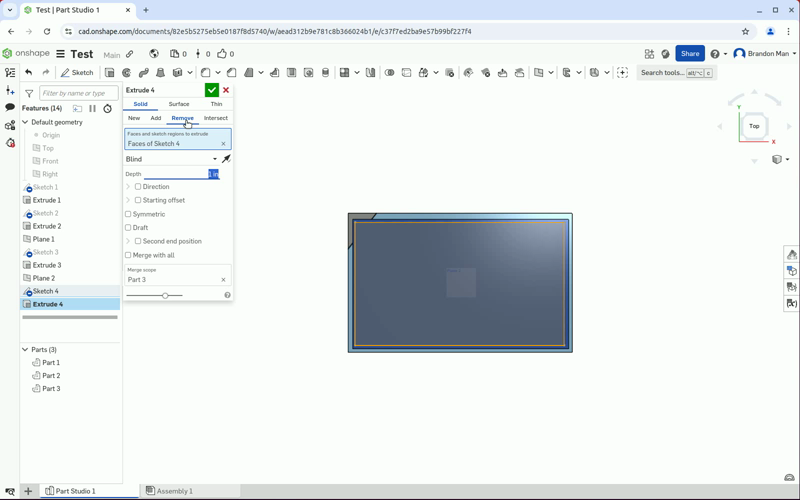
text(1.204)
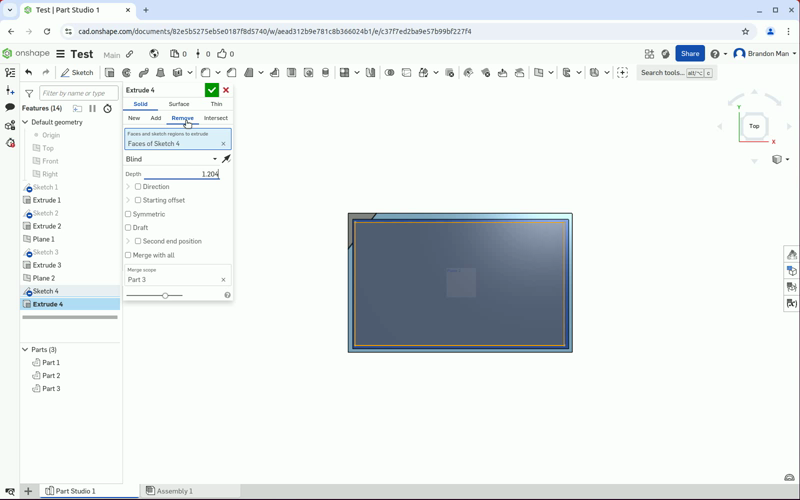
key(tab, 6)
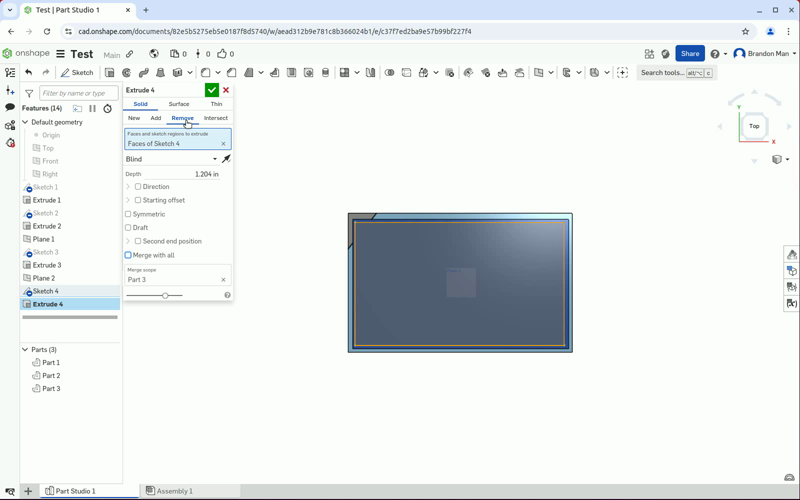
key(space)
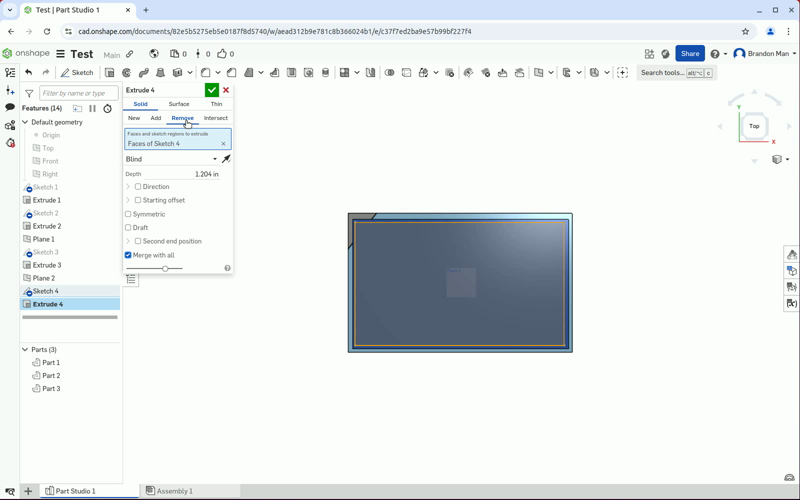
key(enter)
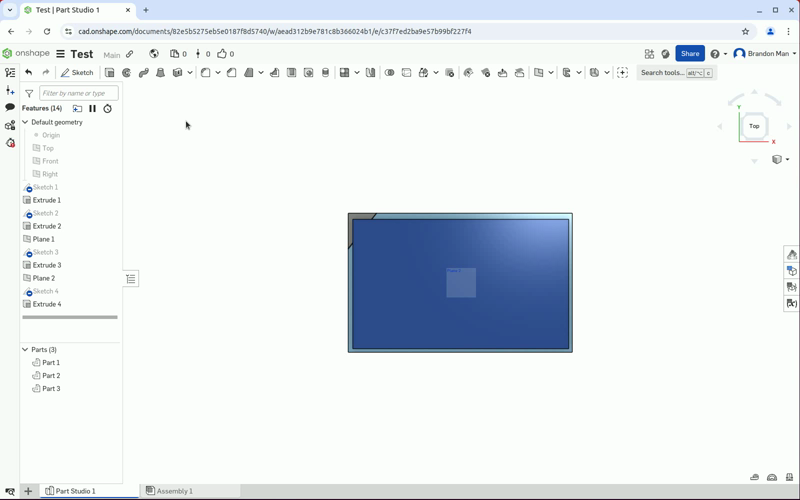
key(shift+h)
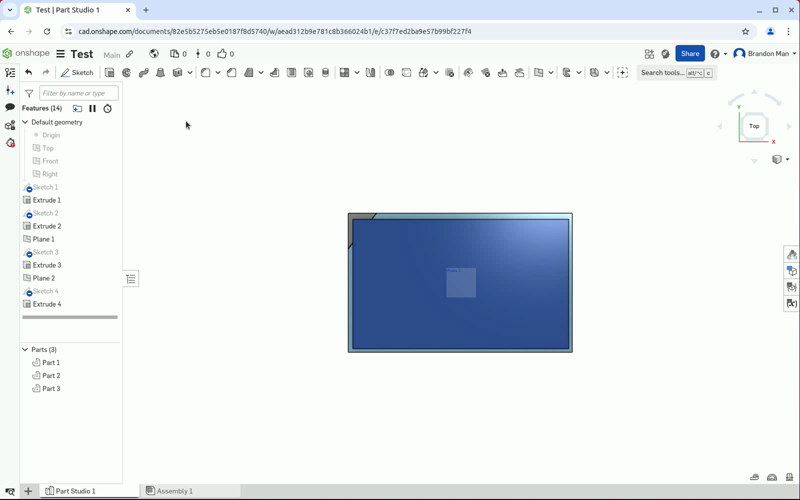
key(shift+h)
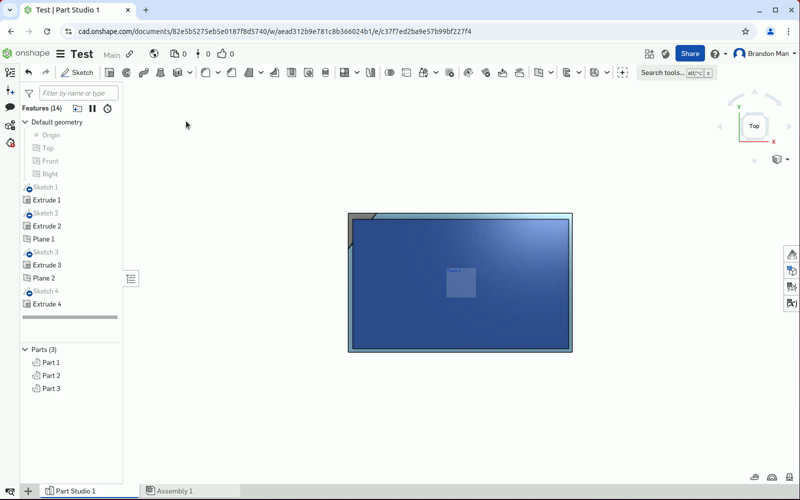
mouse_move(73, 189)
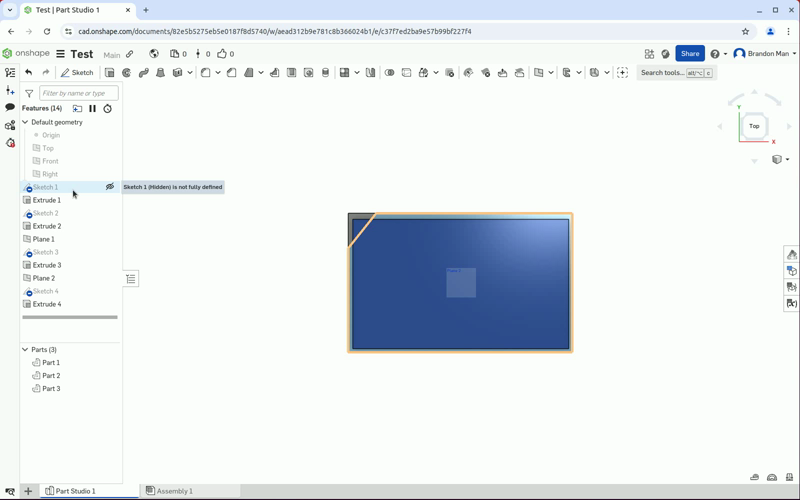
click(73, 189)
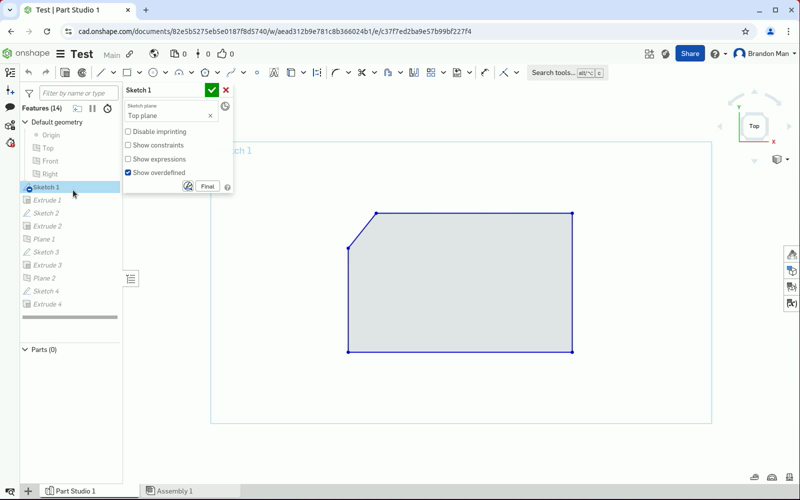
mouse_move(229, 92)
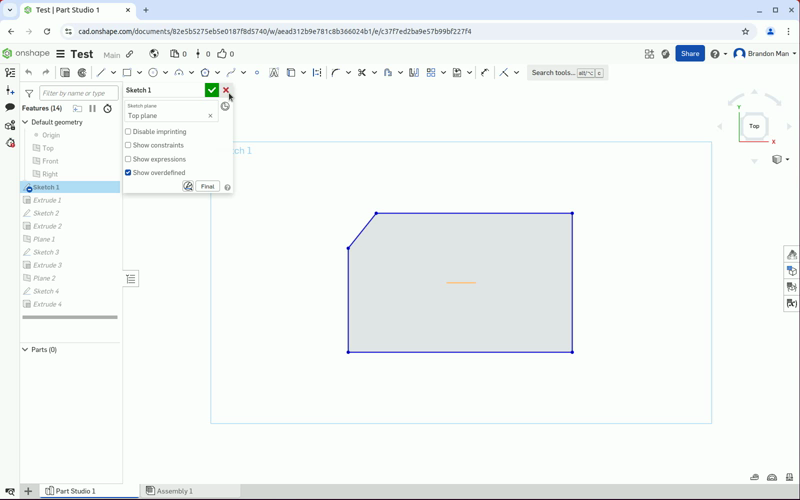
click(229, 92)
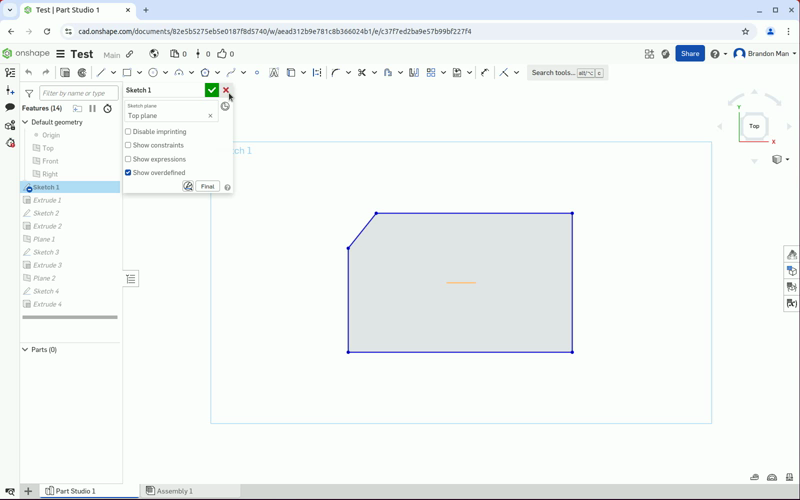
key(shift+s)
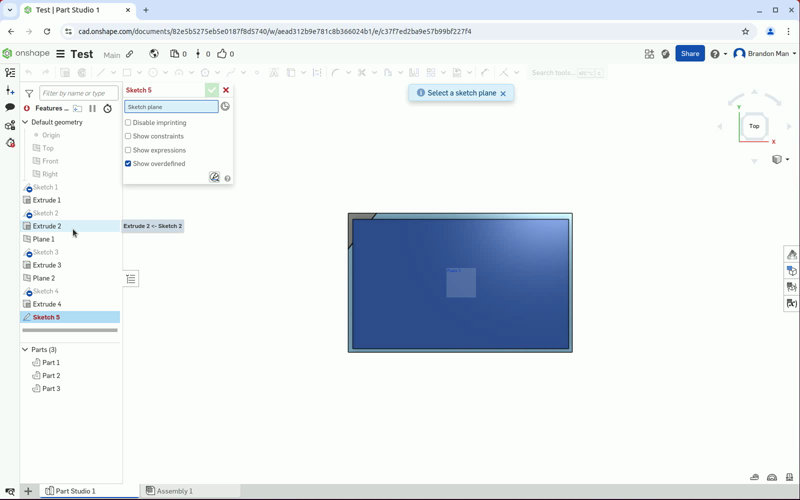
scroll(3)
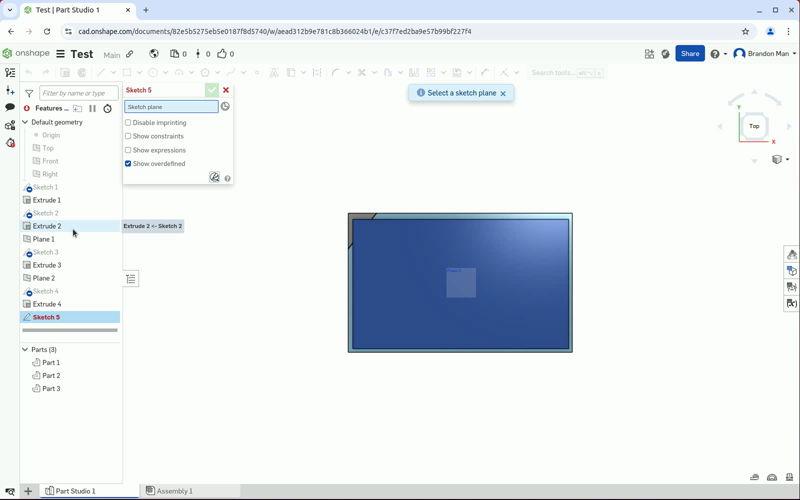
mouse_move(73, 150)
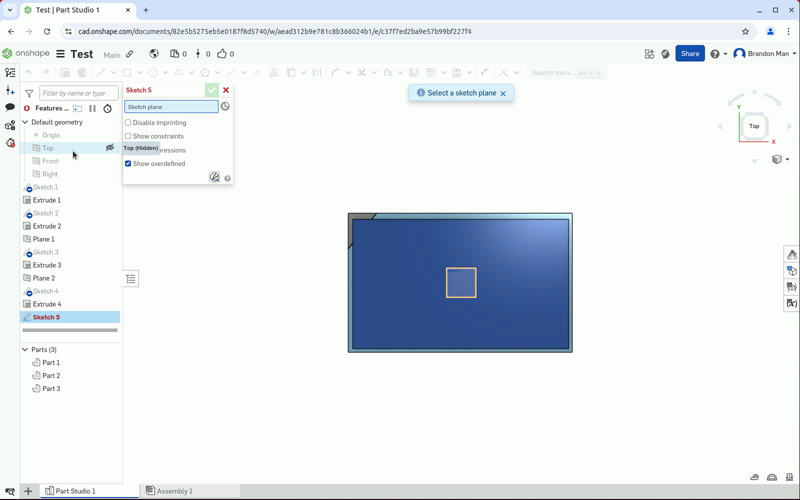
click(73, 150)
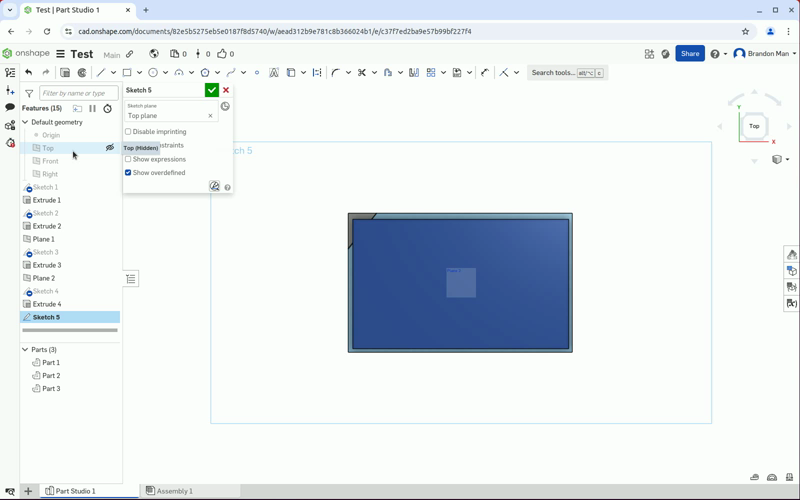
mouse_move(73, 352)
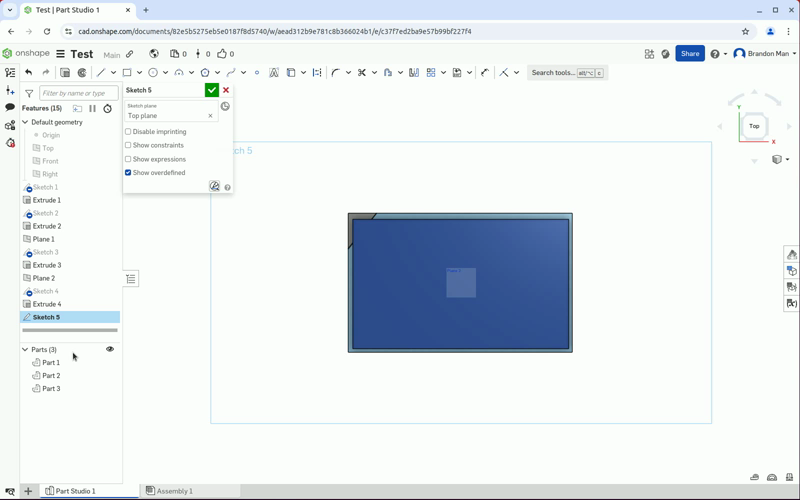
key(y)
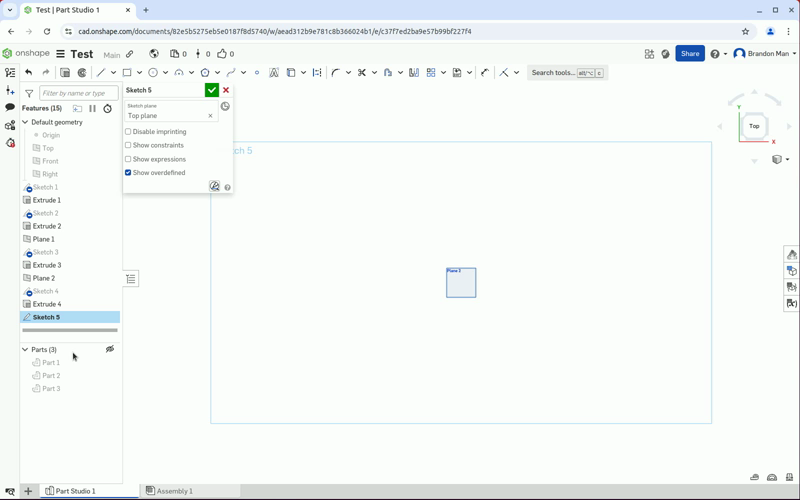
key(l)
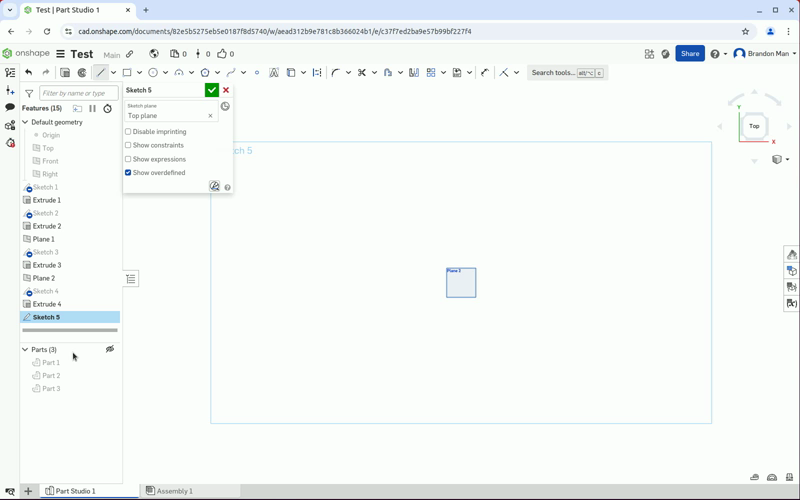
key_down(shift)
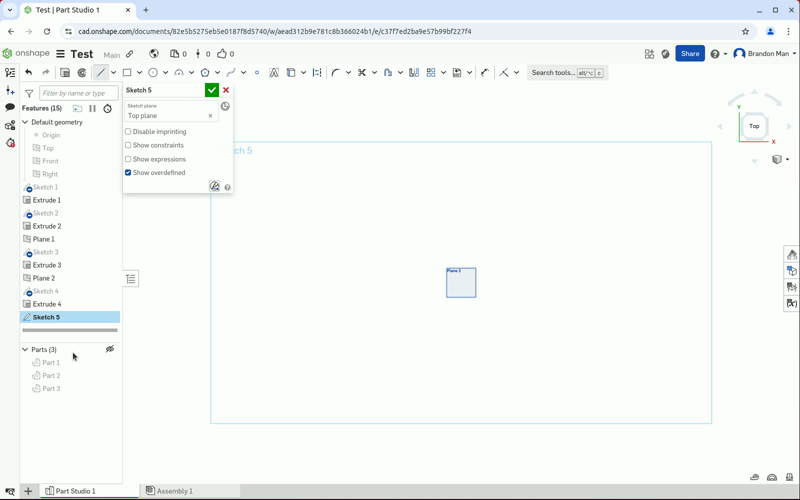
mouse_move(348, 249)
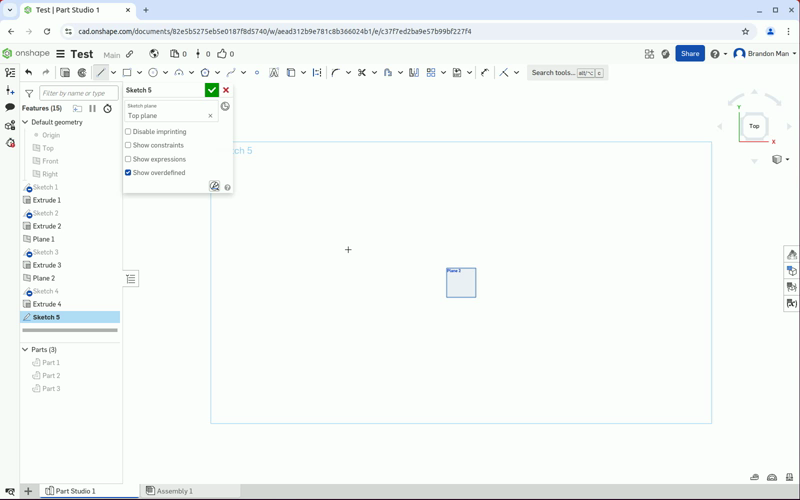
click(348, 249)
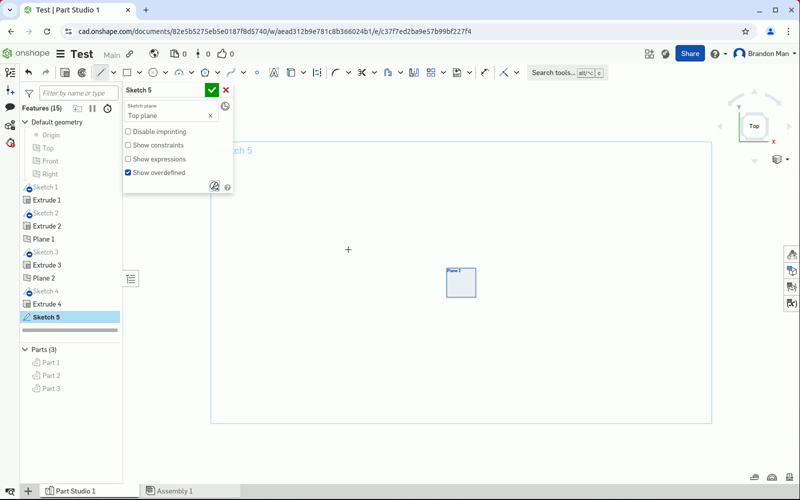
key_up(shift)
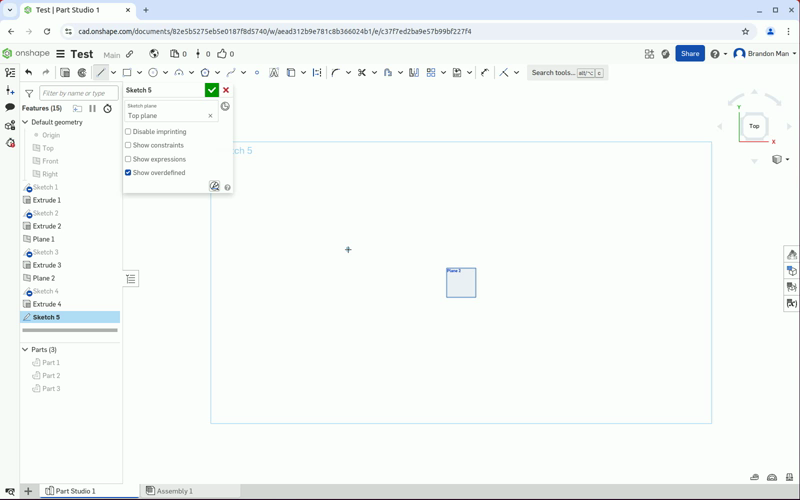
key_down(shift)
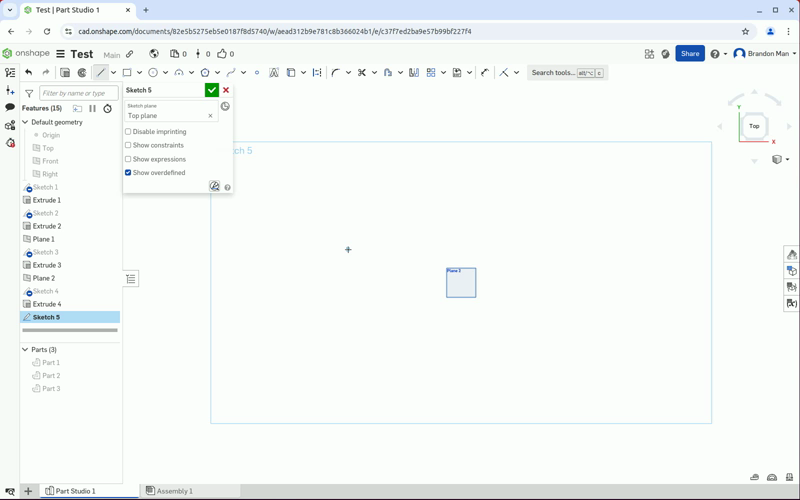
mouse_move(378, 249)
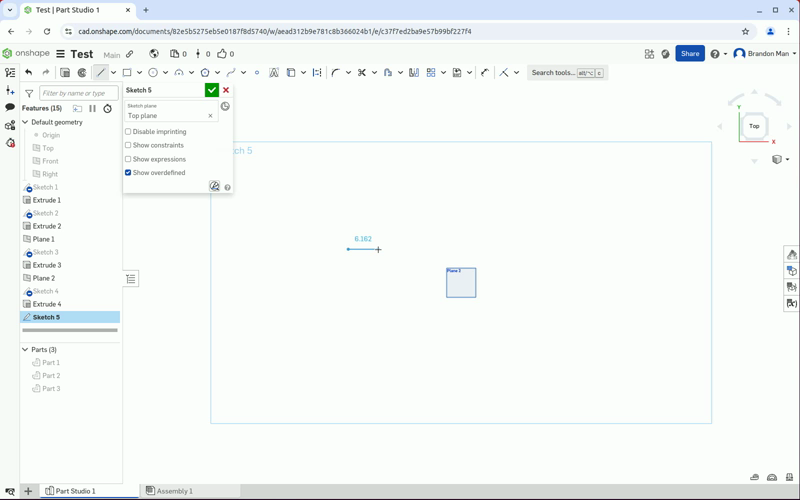
mouse_move(376, 213)
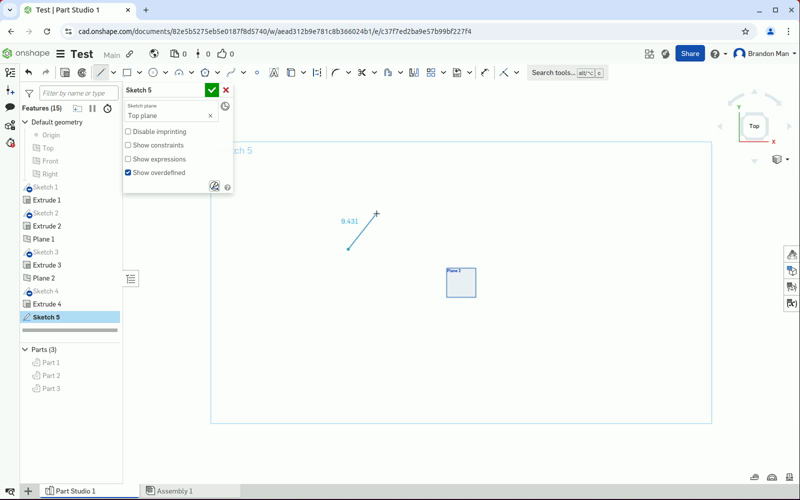
click(376, 213)
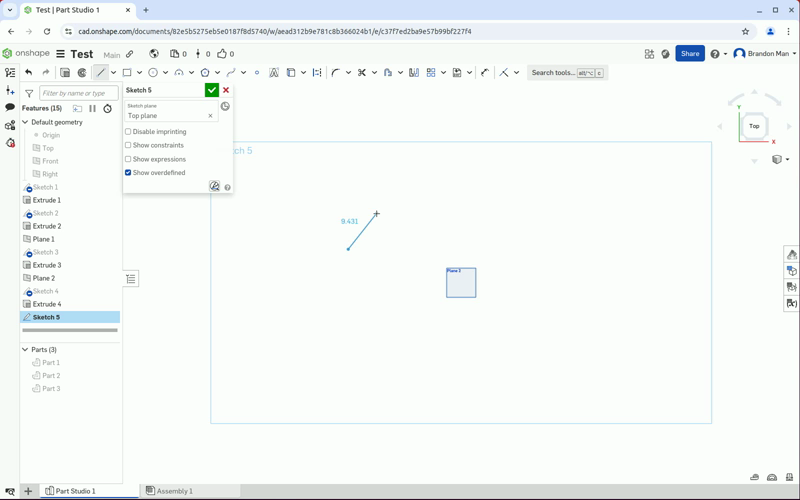
key_up(shift)
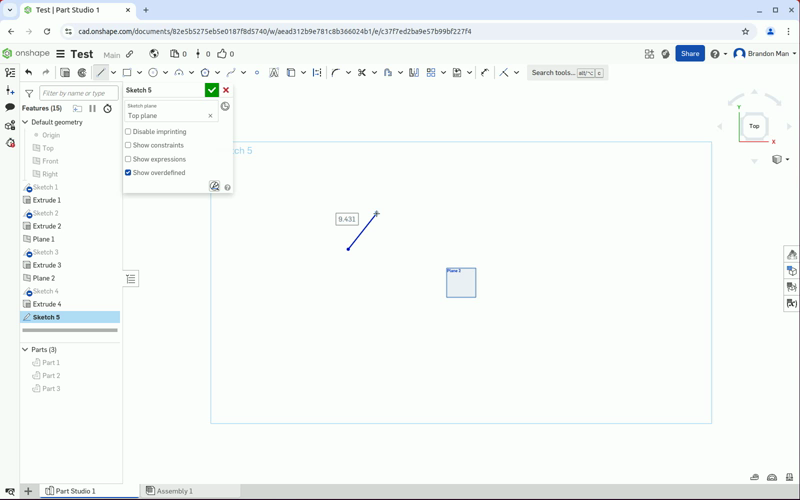
key_down(shift)
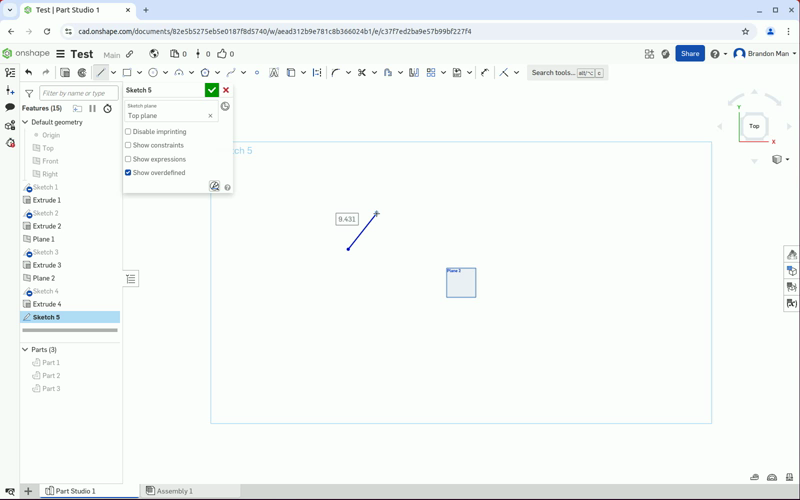
mouse_move(406, 213)
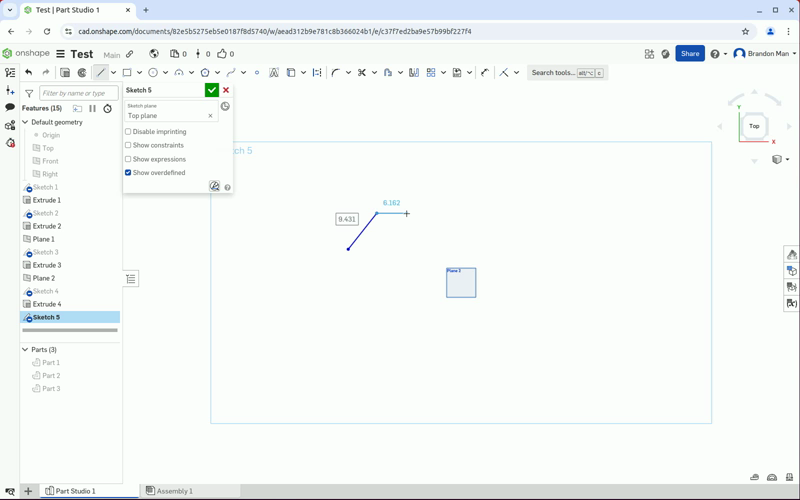
mouse_move(348, 213)
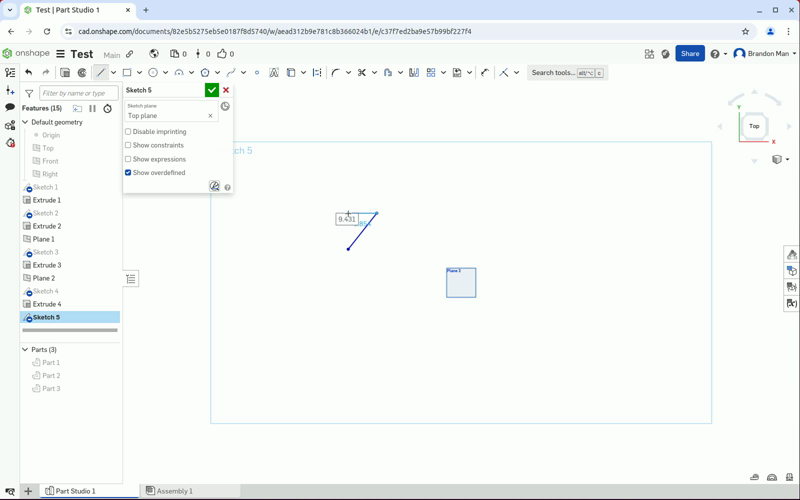
click(348, 213)
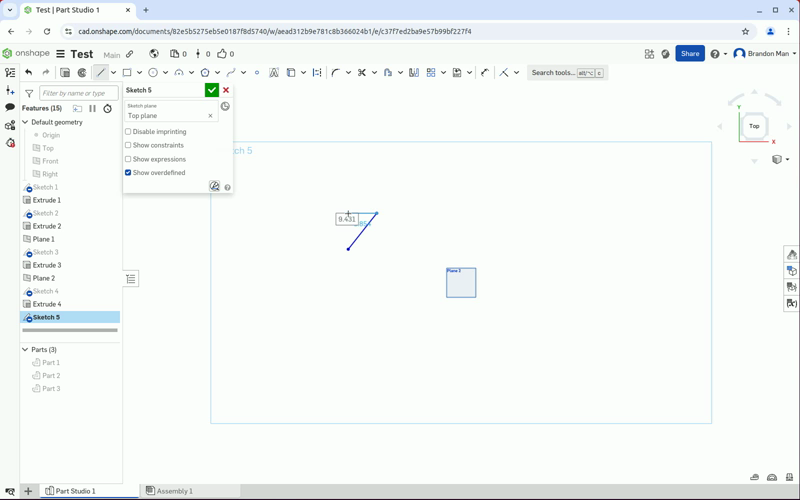
key_up(shift)
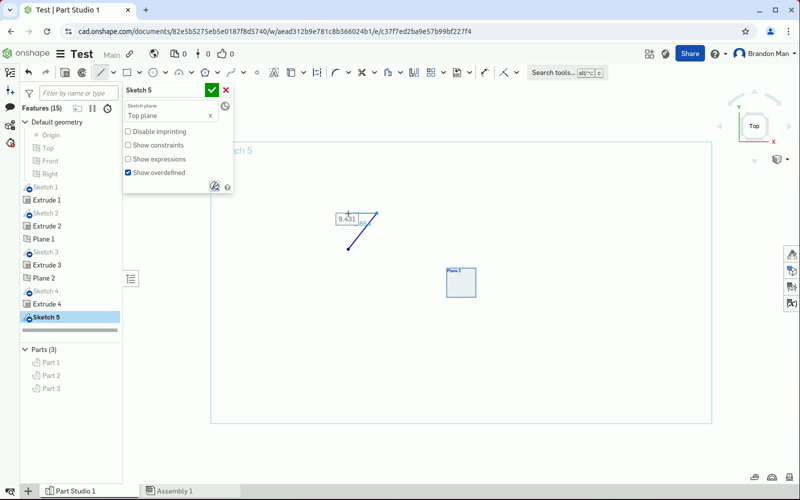
mouse_move(378, 213)
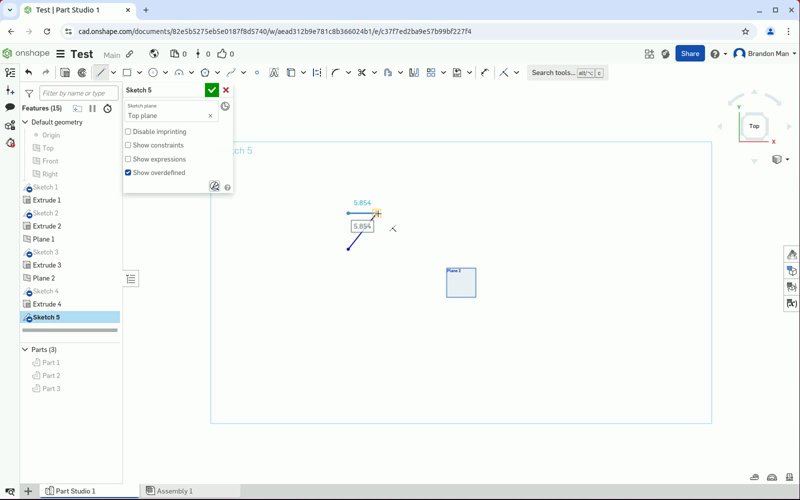
key_down(shift)
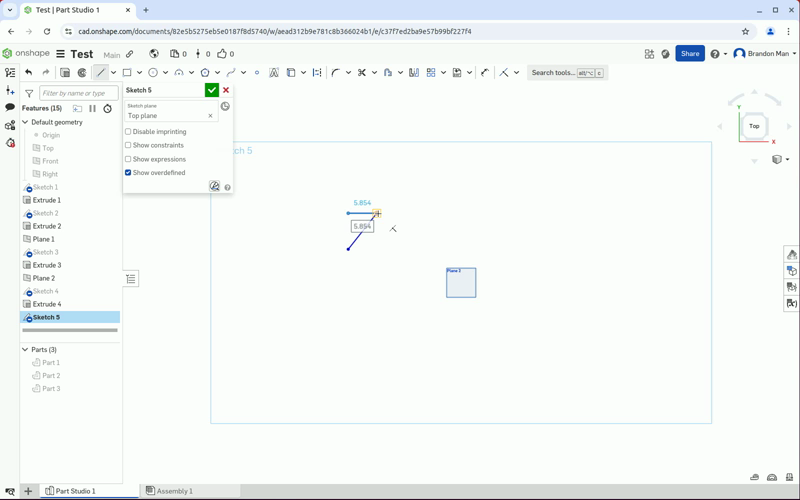
mouse_move(348, 249)
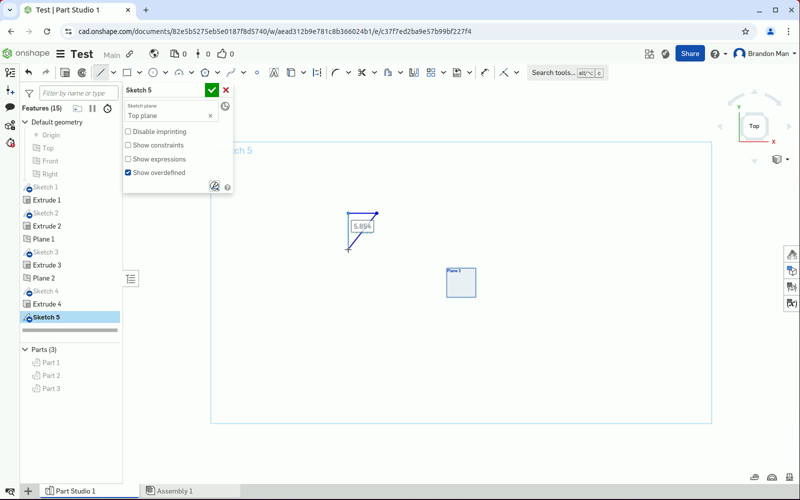
key_up(shift)
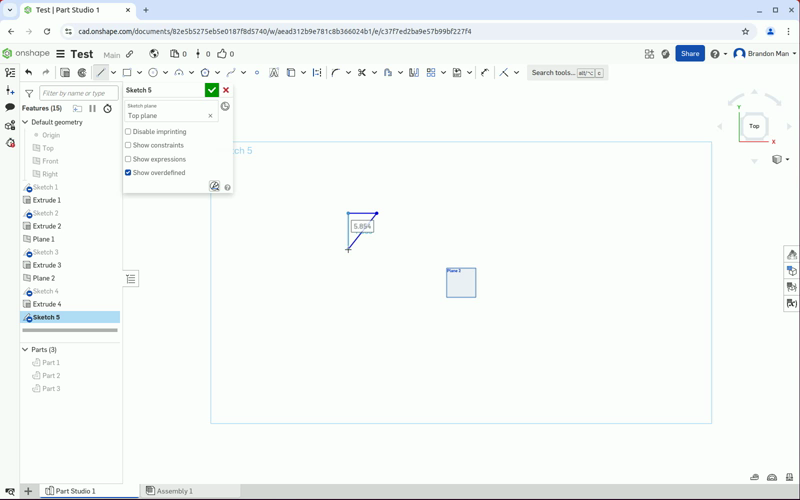
click(348, 249)
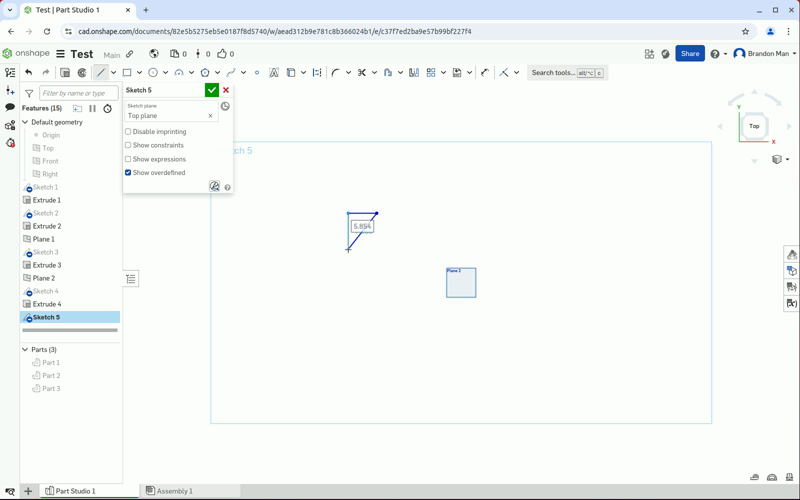
key(esc)
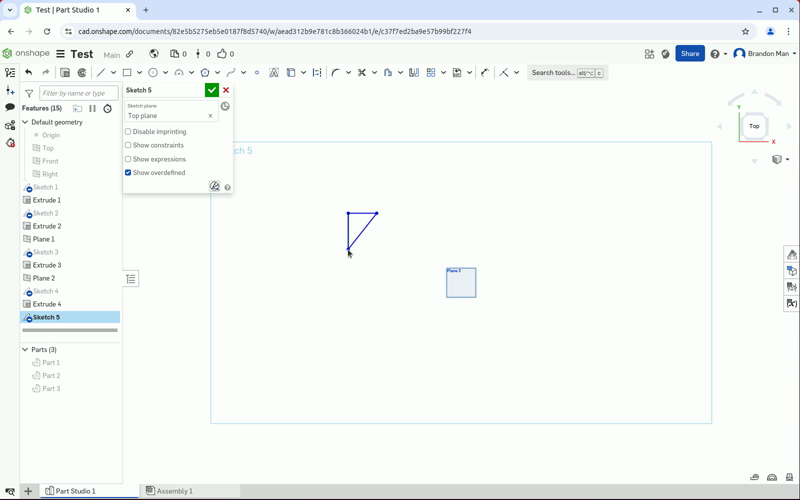
mouse_move(348, 224)
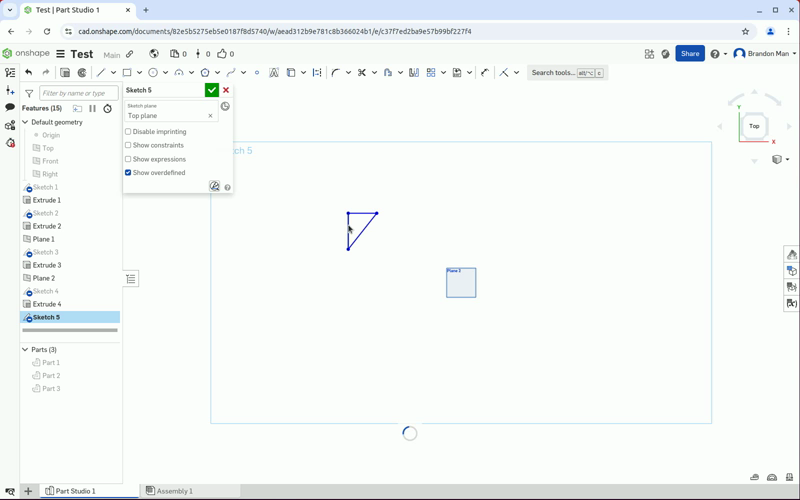
scroll(6)
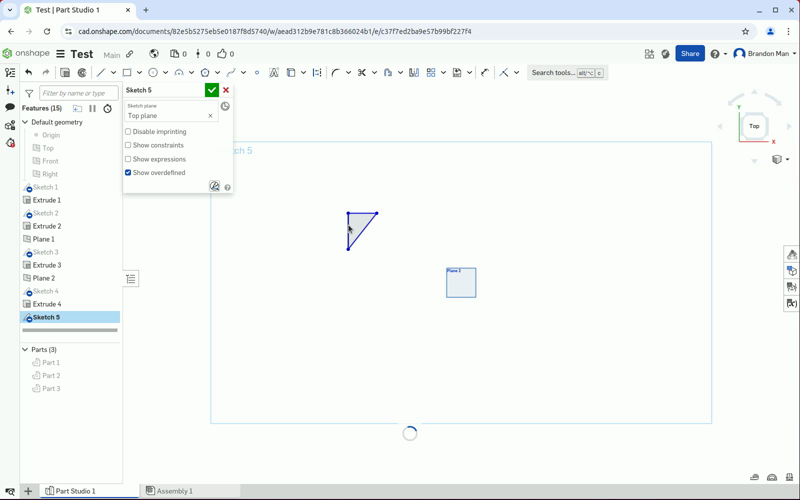
scroll(6)
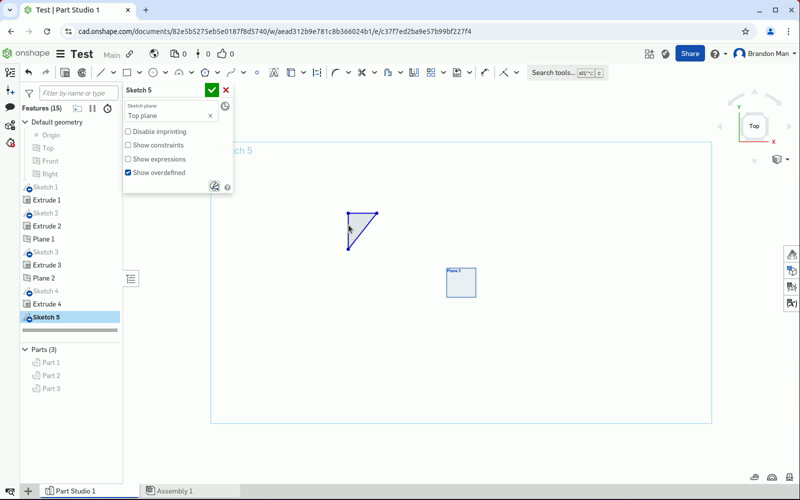
scroll(6)
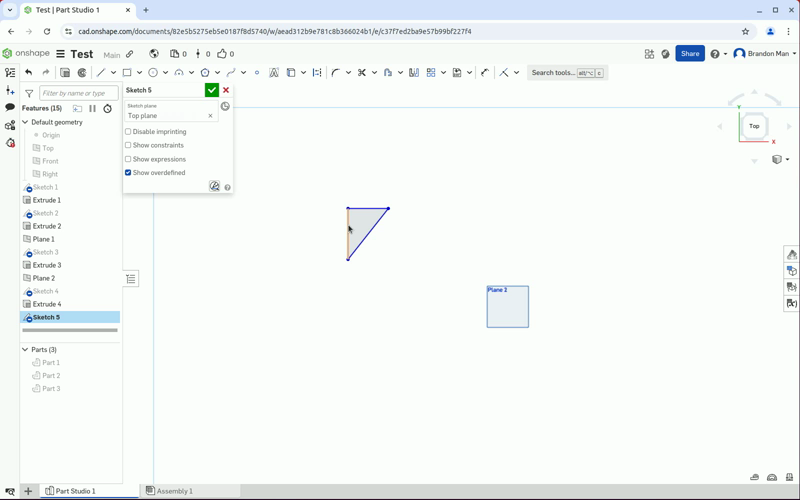
scroll(6)
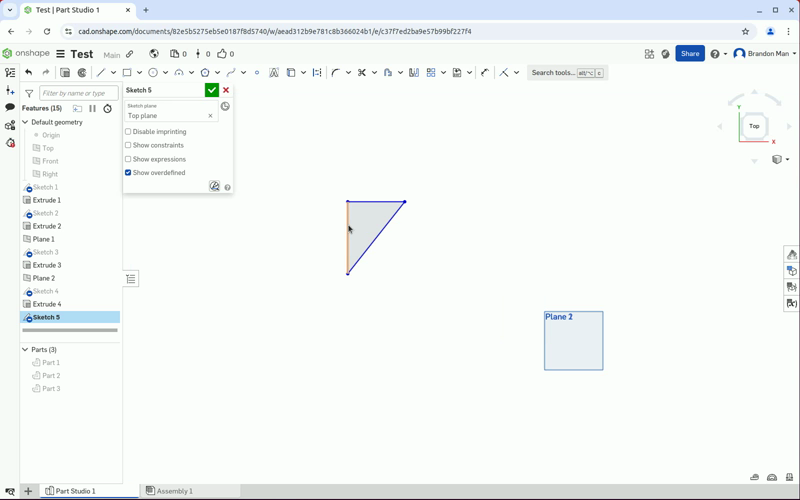
scroll(6)
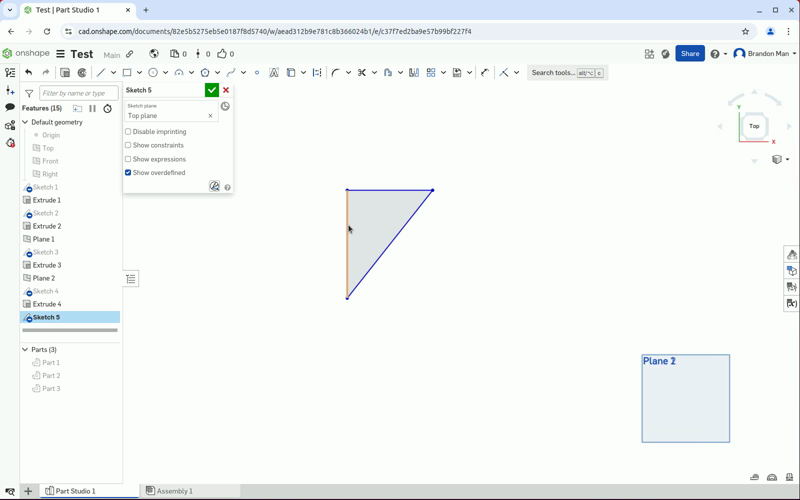
scroll(6)
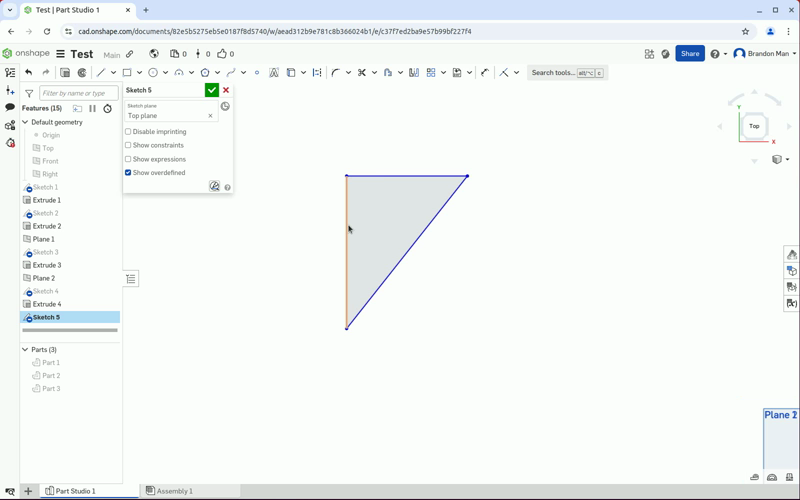
scroll(6)
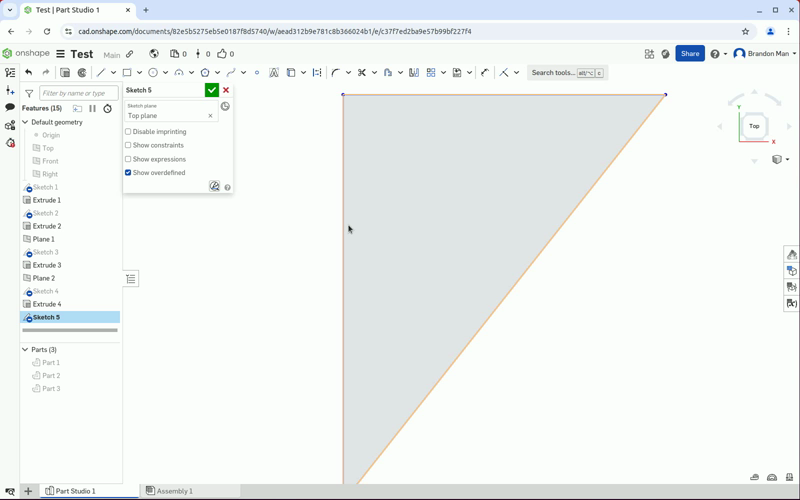
click(348, 224)
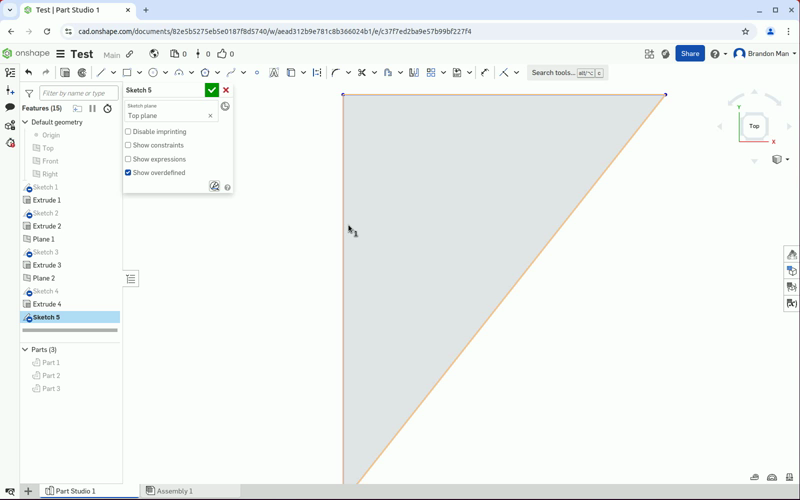
scroll(-6)
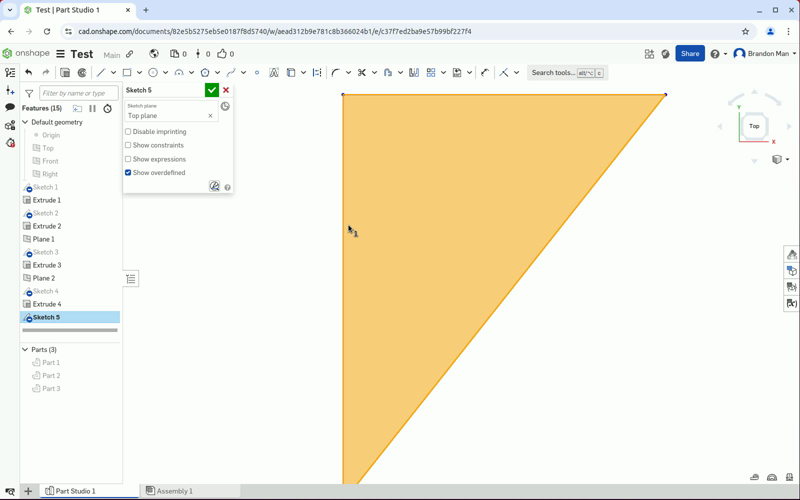
scroll(-6)
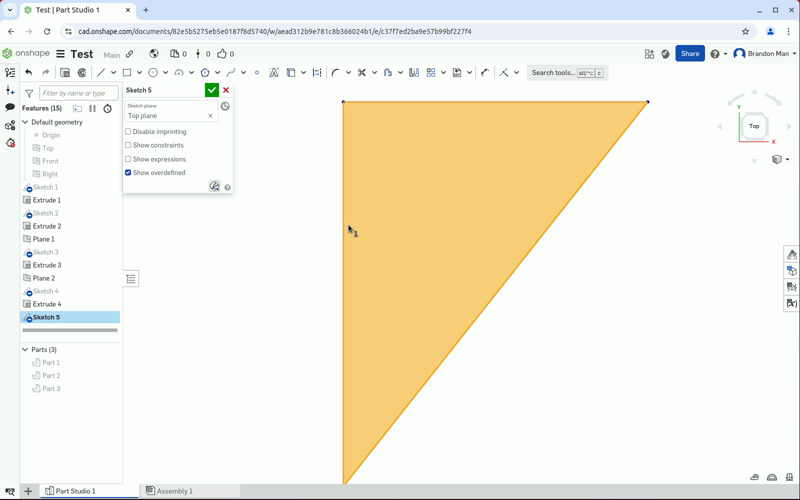
scroll(-6)
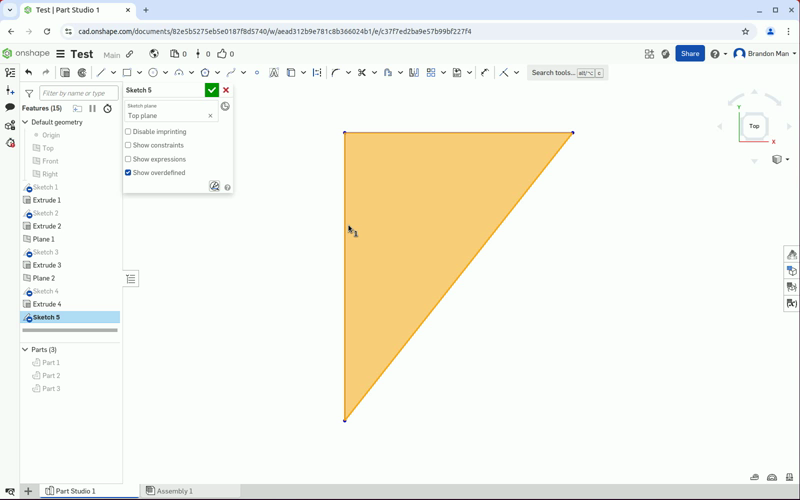
scroll(-6)
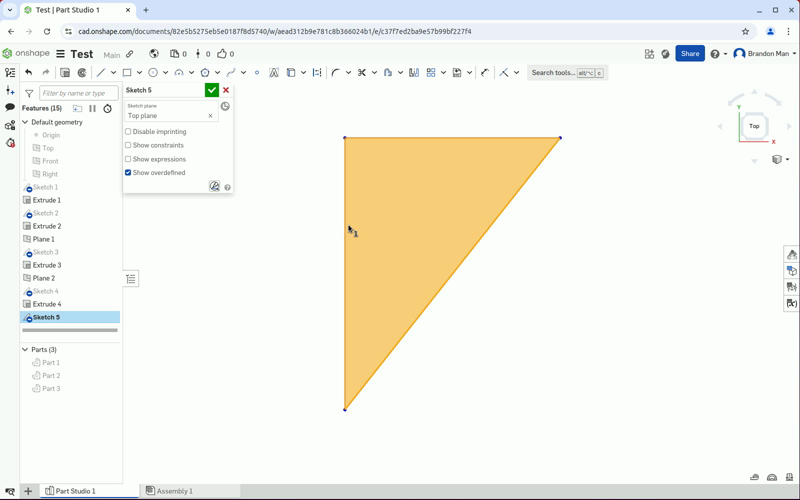
scroll(-6)
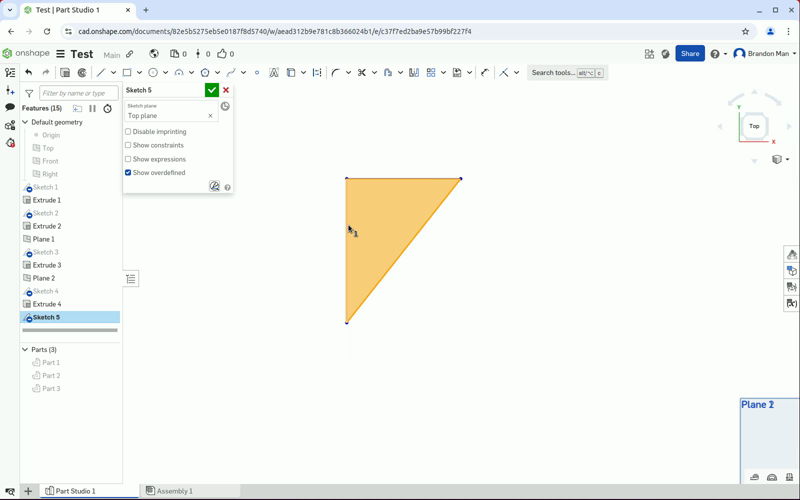
scroll(-6)
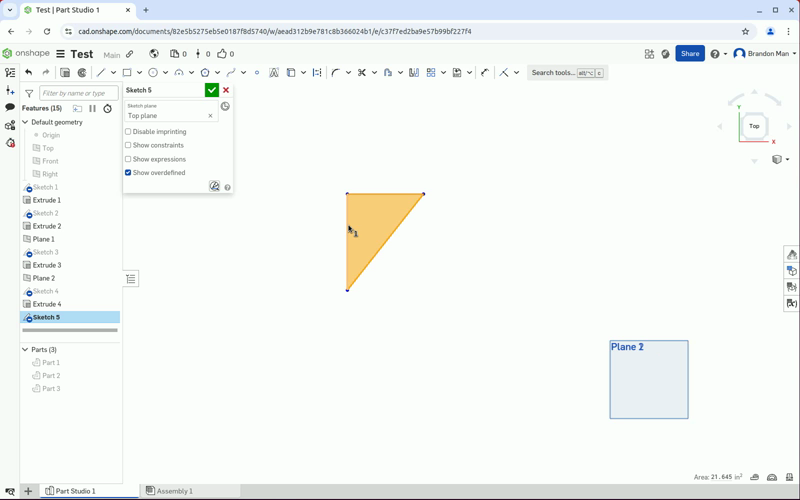
scroll(-6)
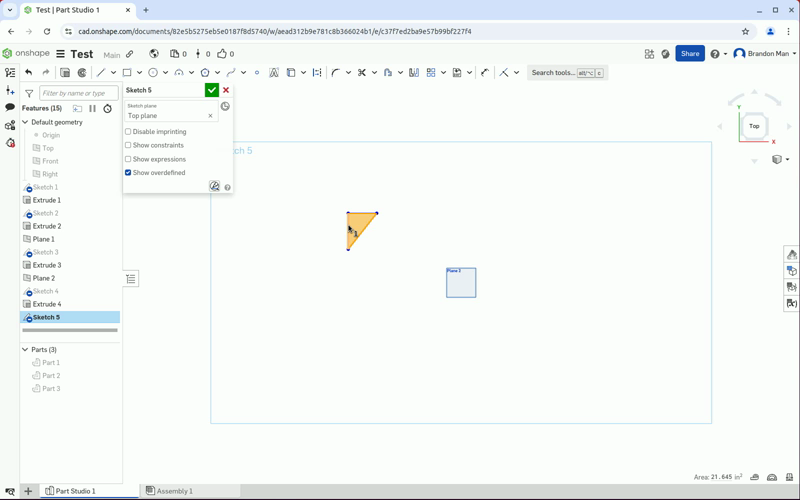
mouse_move(73, 352)
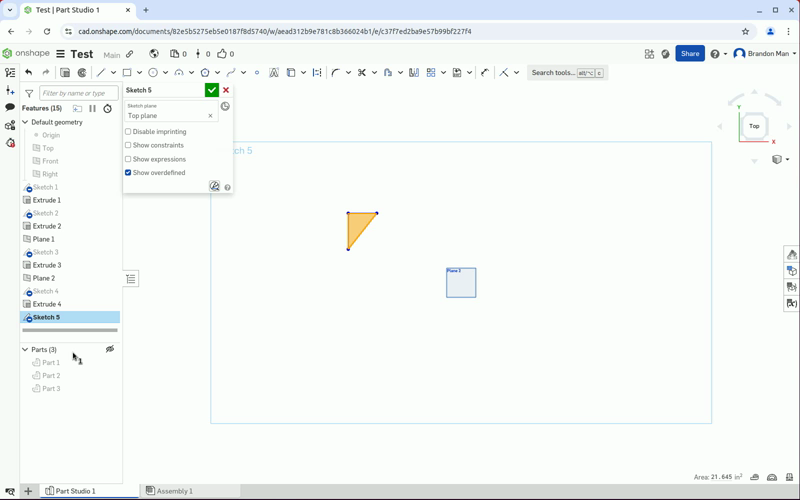
key(shift+y)
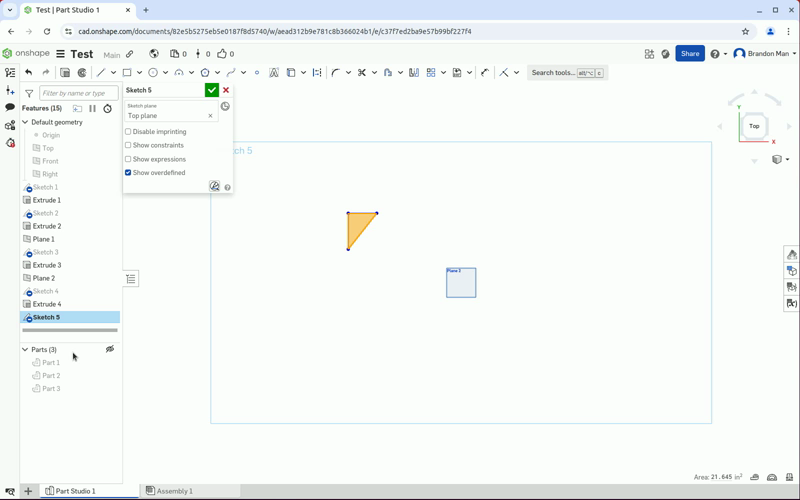
key(shift+e)
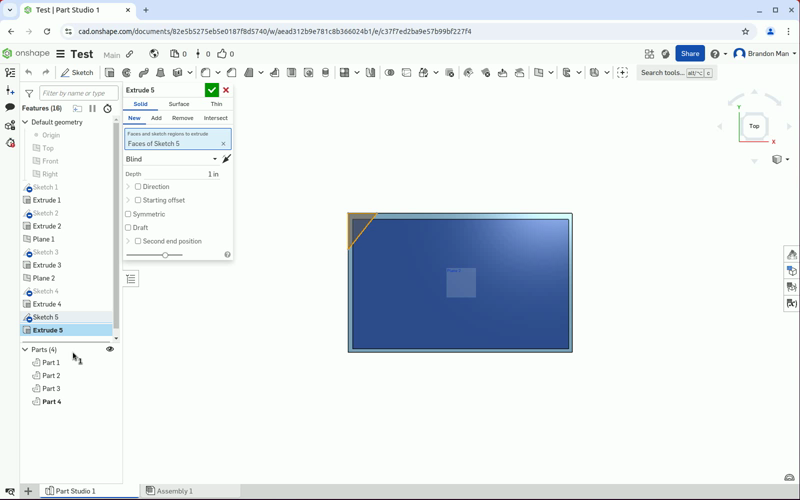
mouse_move(143, 106)
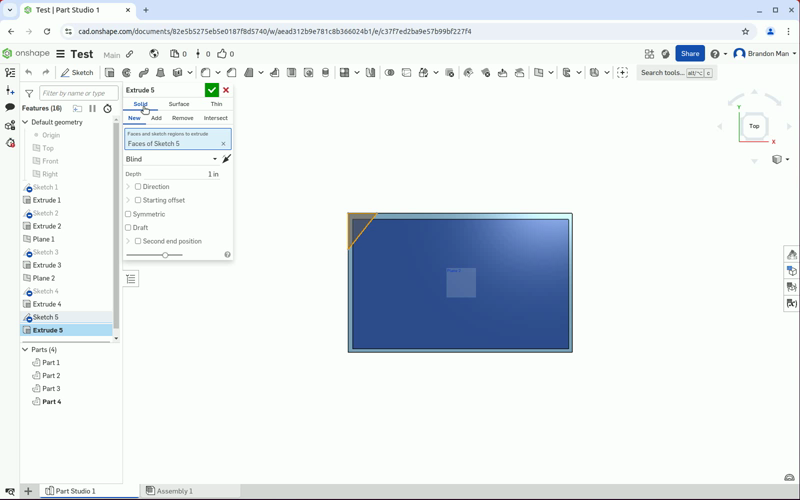
click(143, 106)
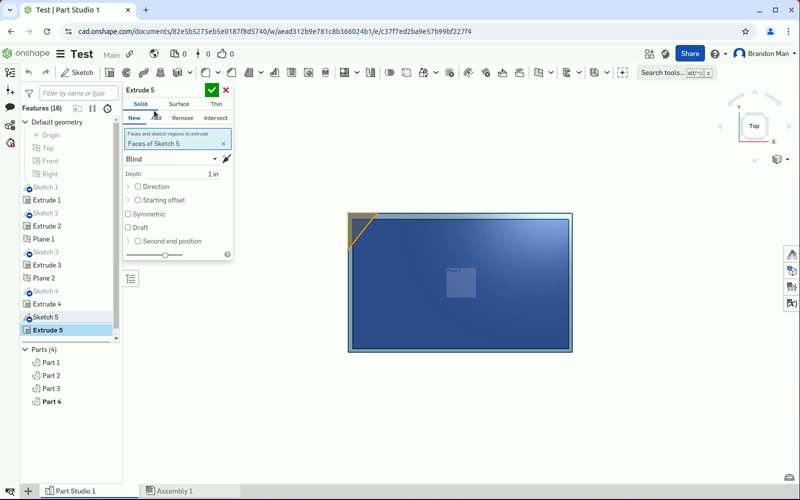
mouse_move(186, 120)
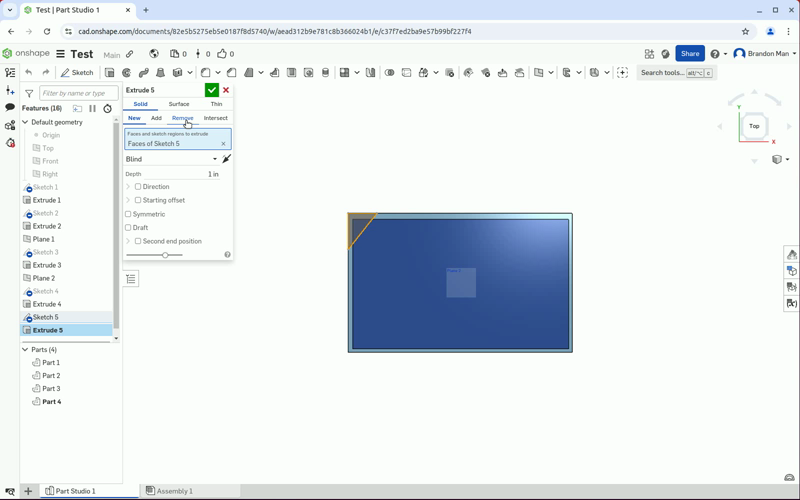
click(186, 120)
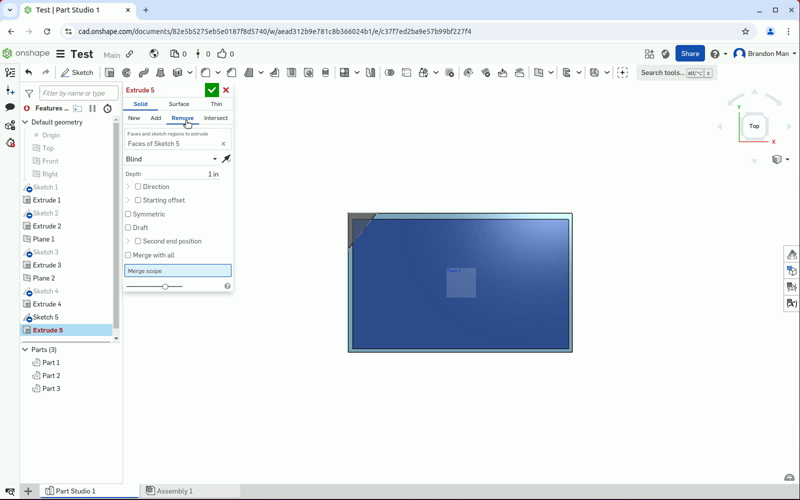
key(tab, 4)
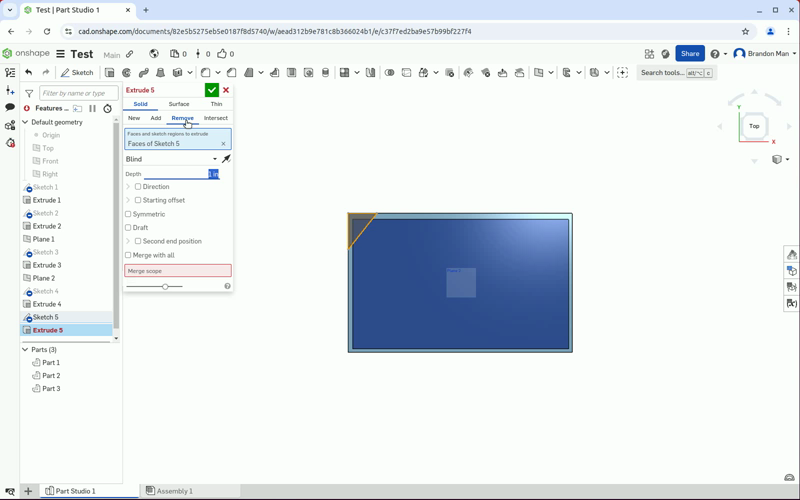
text(-11.073)
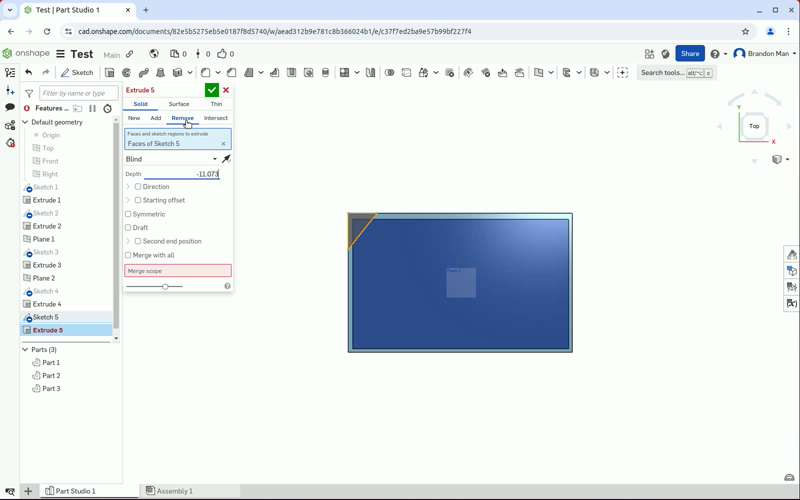
key(tab, 6)
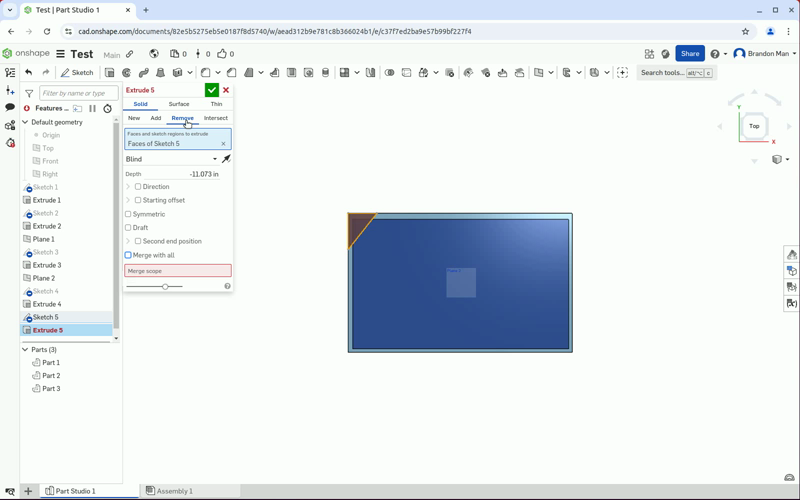
key(space)
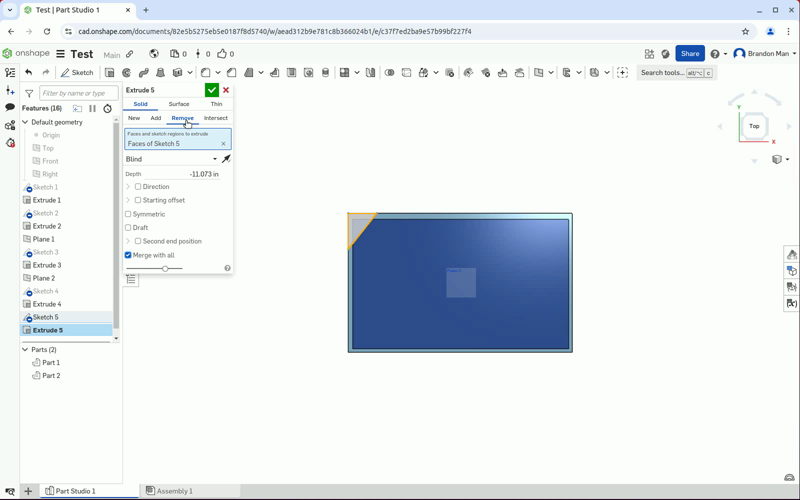
key(enter)
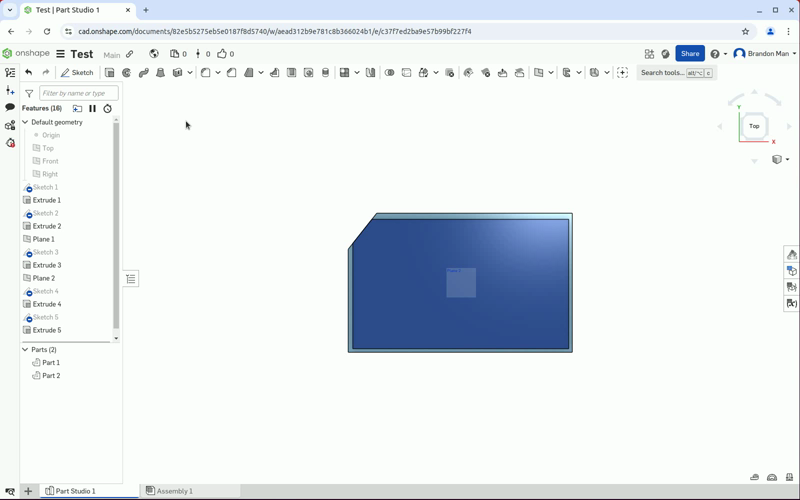
key(shift+h)
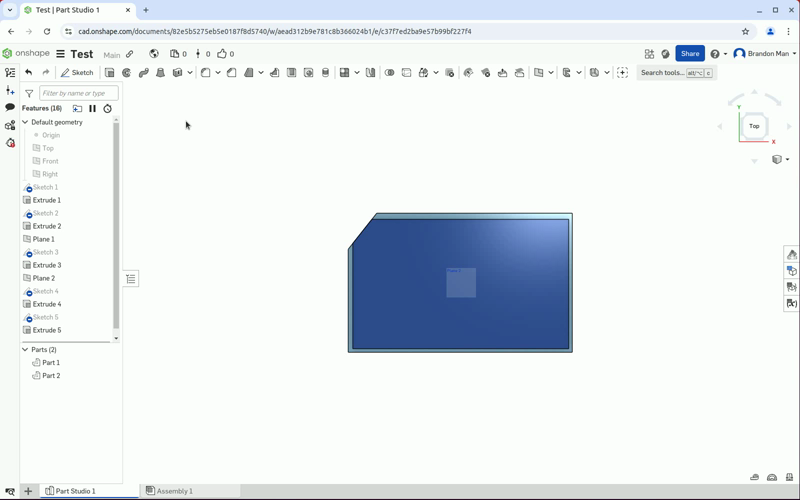
key(shift+h)
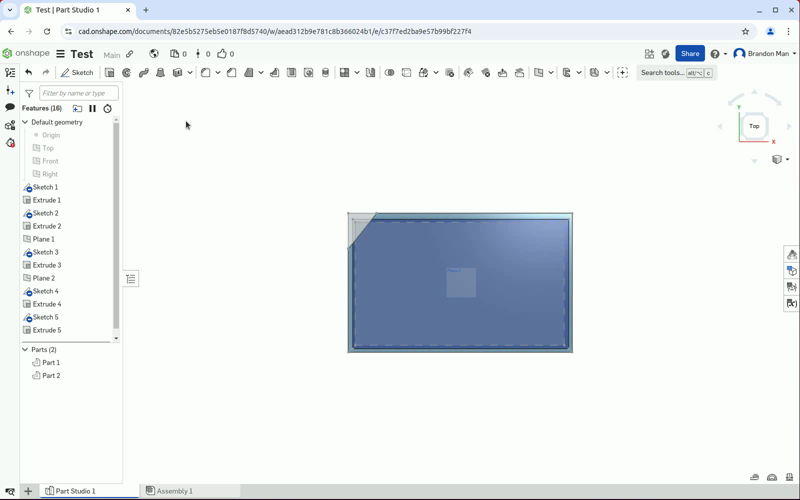
key(shift+7)
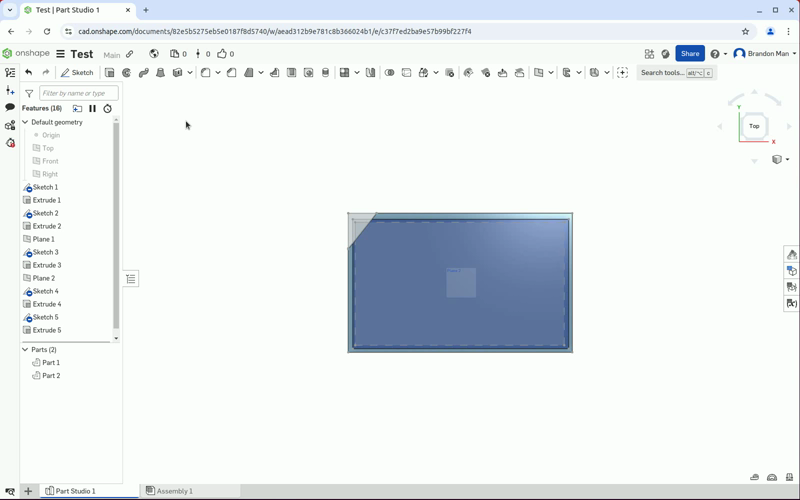
key(up, 3)
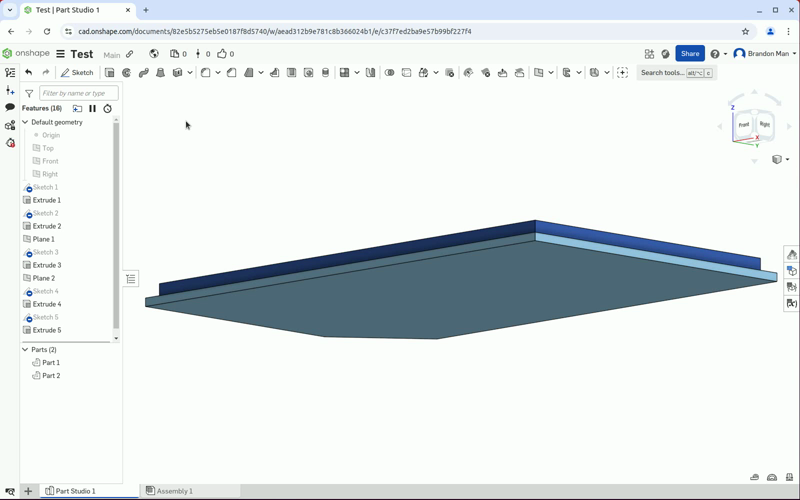
key(left, 3)
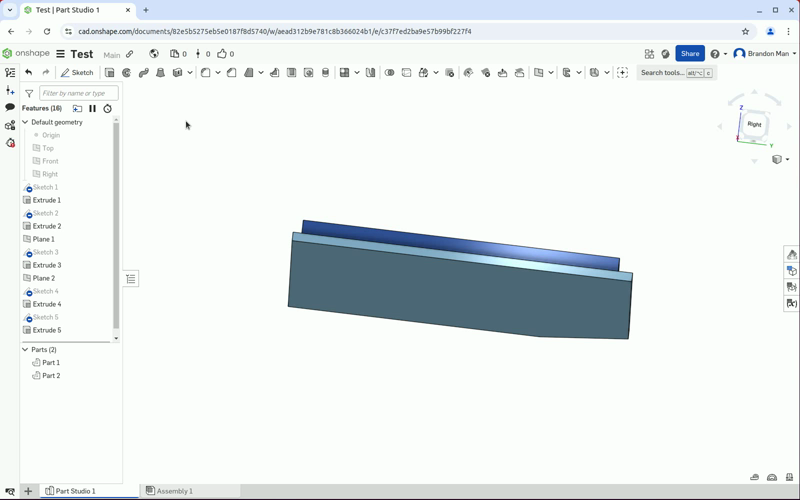
key(right, 3)
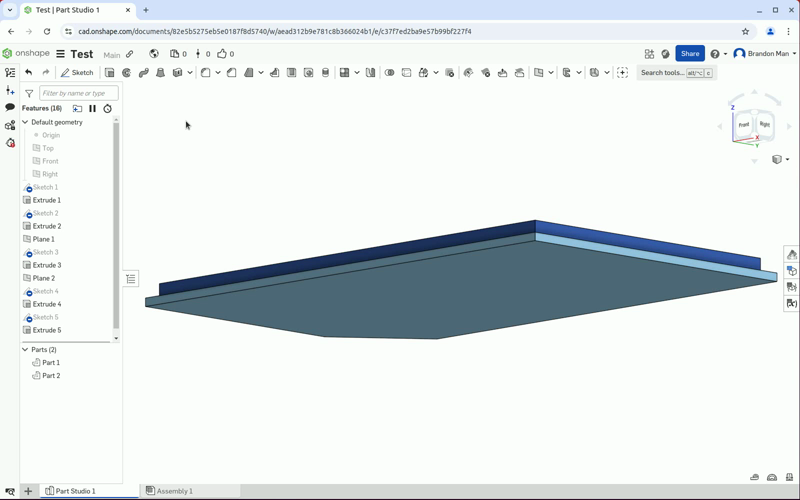
key(down, 3)
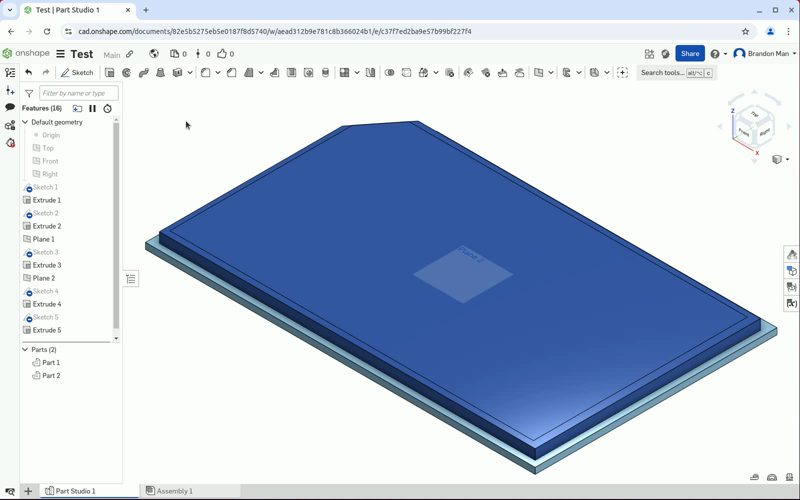
mouse_move(69, 189)
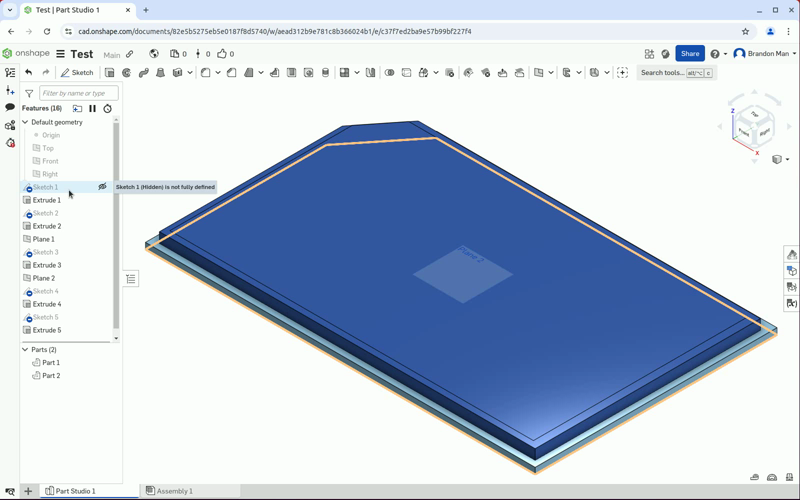
click(69, 189)